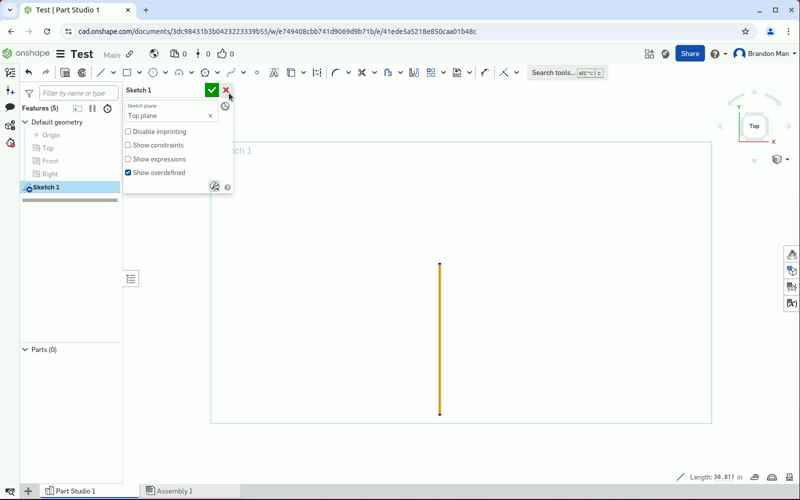
key(shift+h)
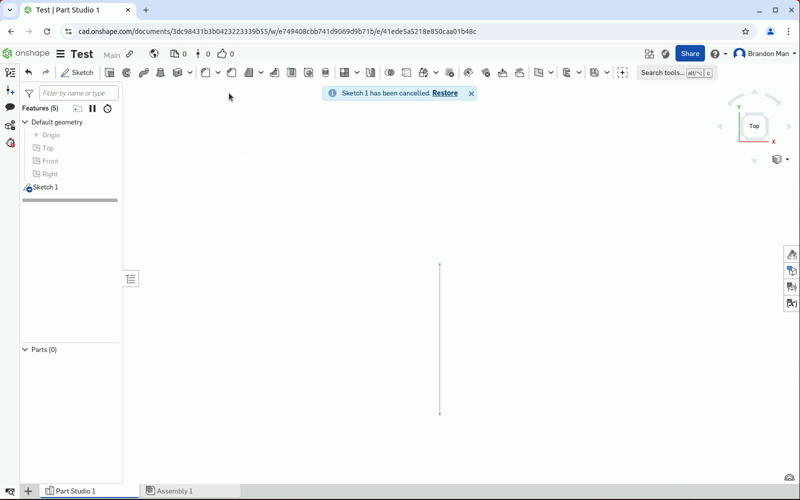
key(shift+s)
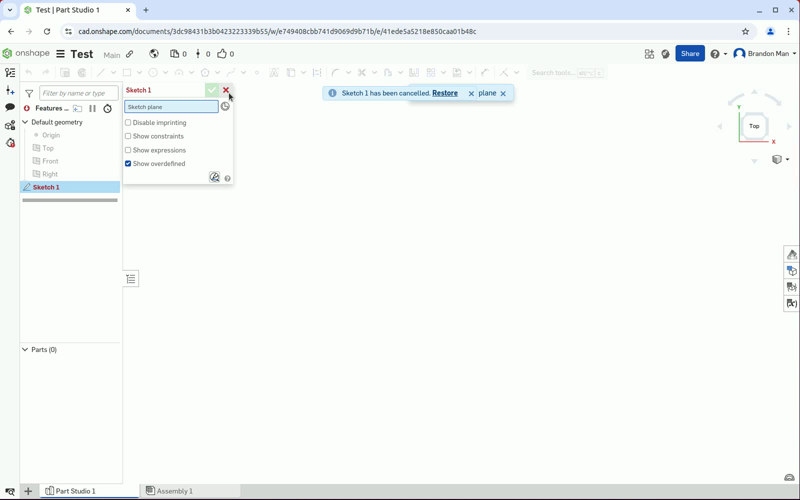
mouse_move(73, 150)
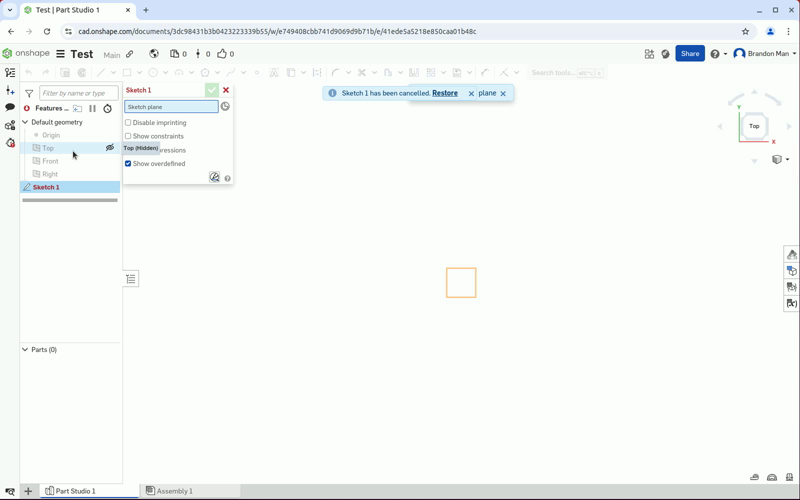
click(73, 150)
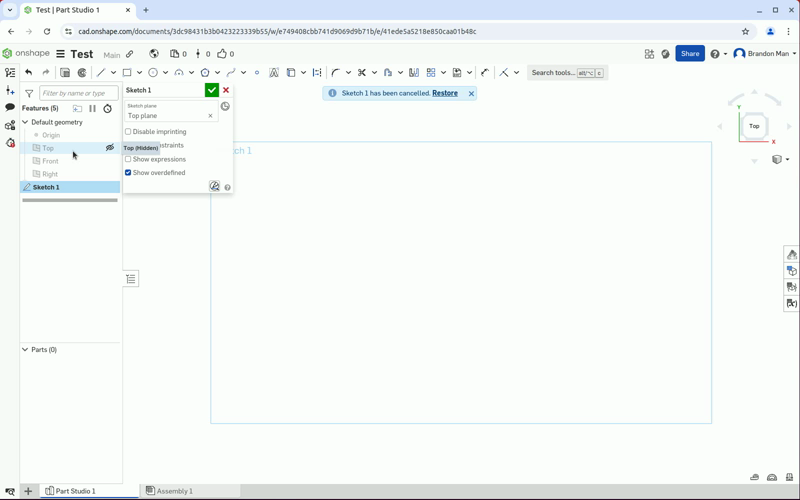
mouse_move(73, 352)
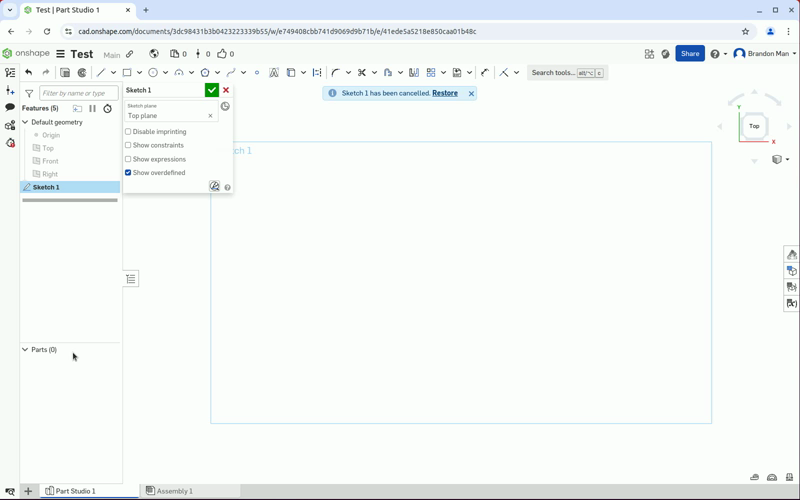
key(y)
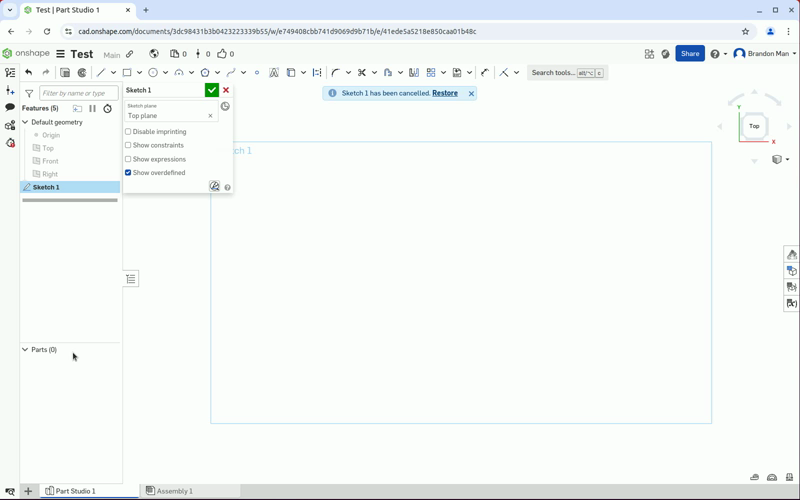
key(l)
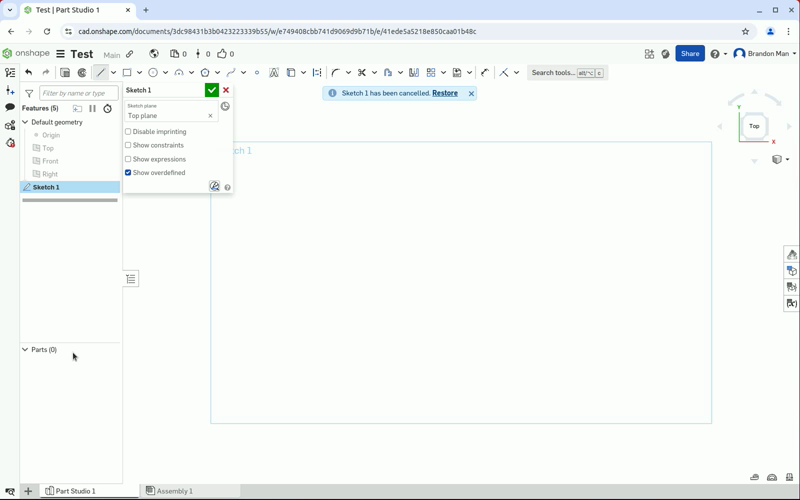
key_down(shift)
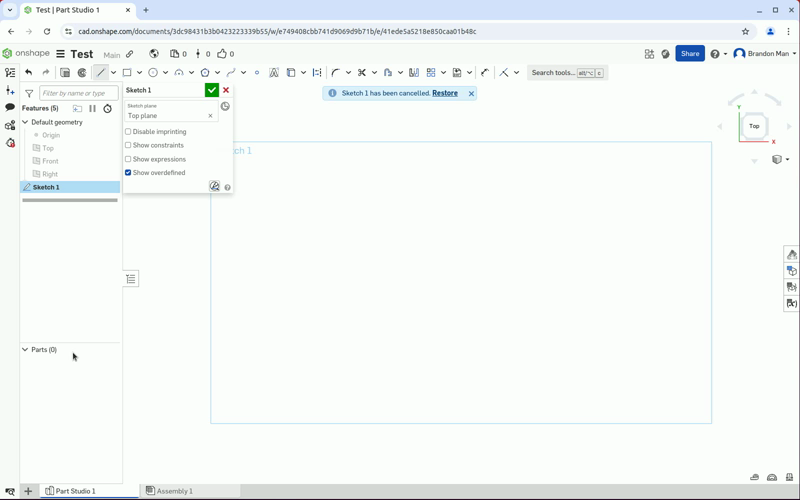
mouse_move(460, 282)
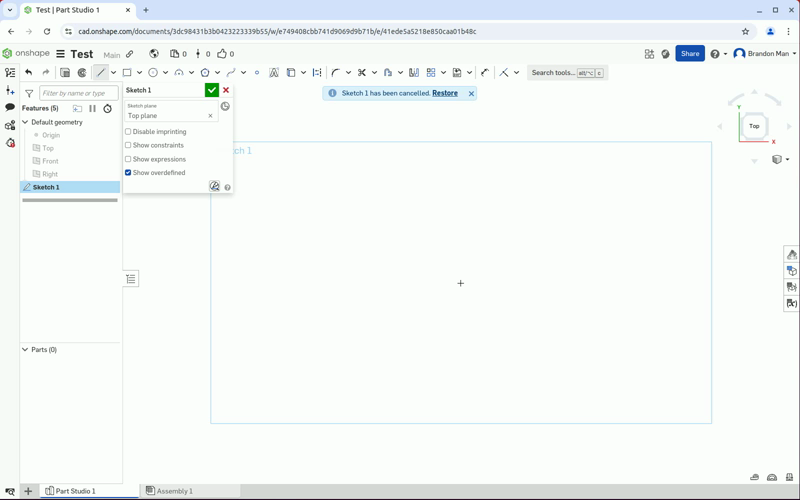
click(460, 282)
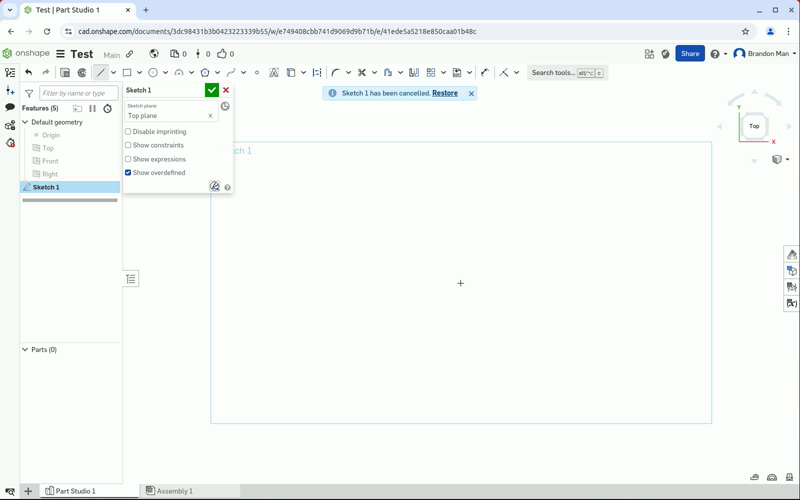
key_up(shift)
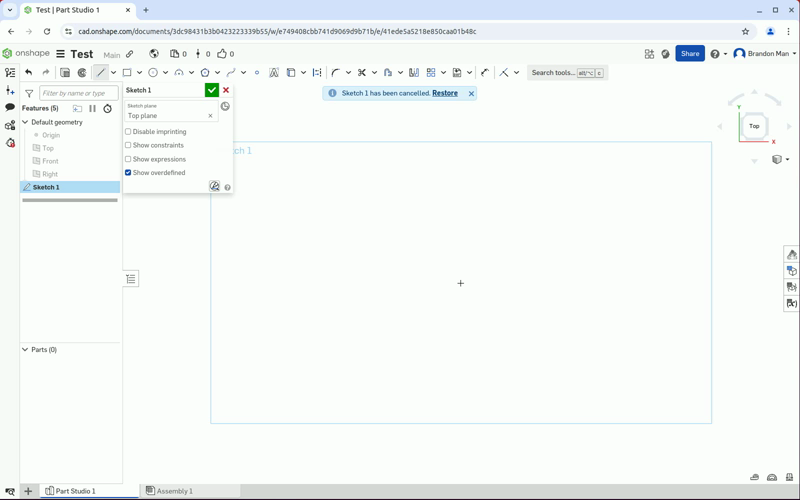
key_down(shift)
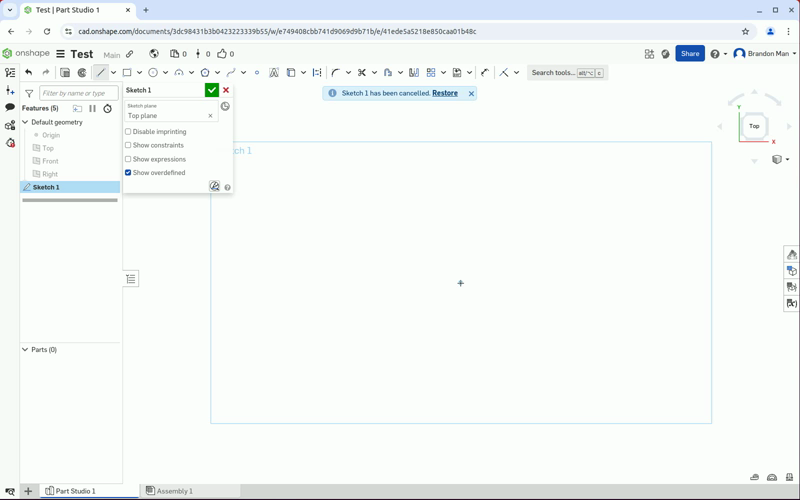
mouse_move(573, 282)
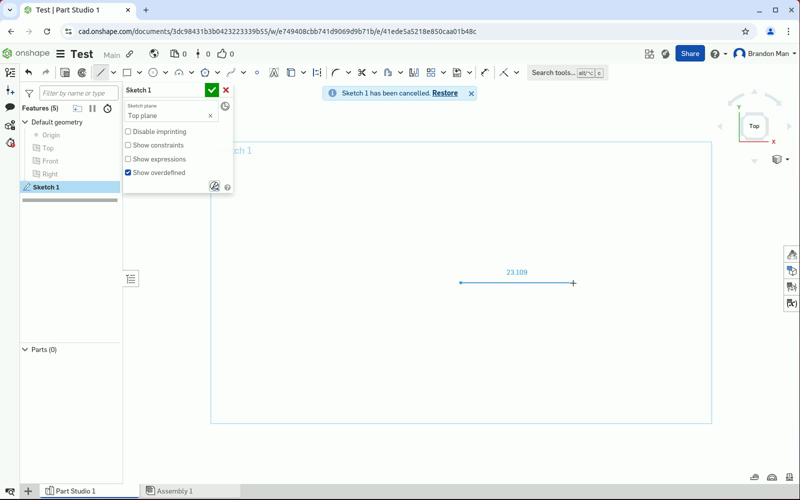
click(573, 282)
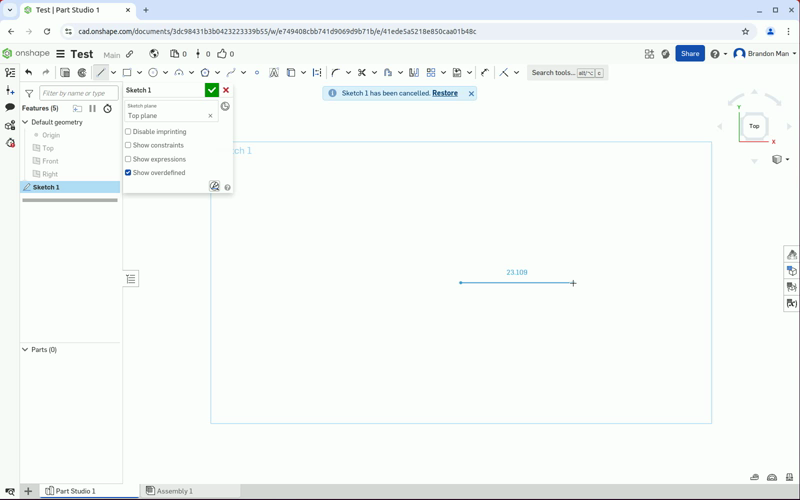
key_up(shift)
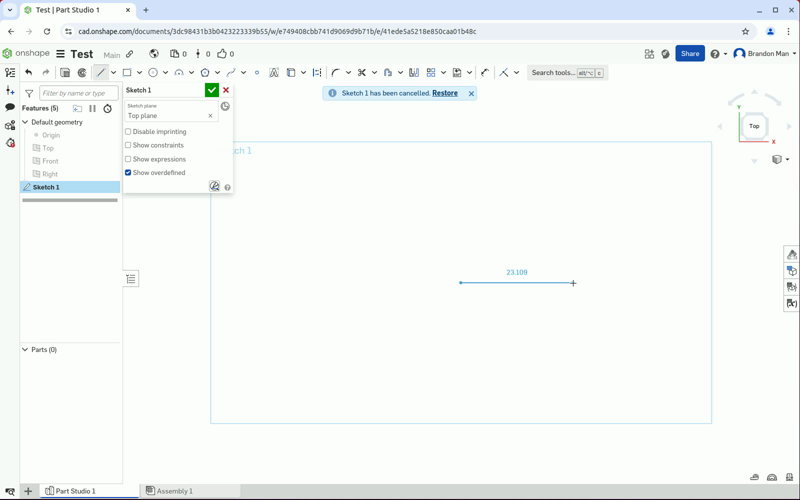
key_down(shift)
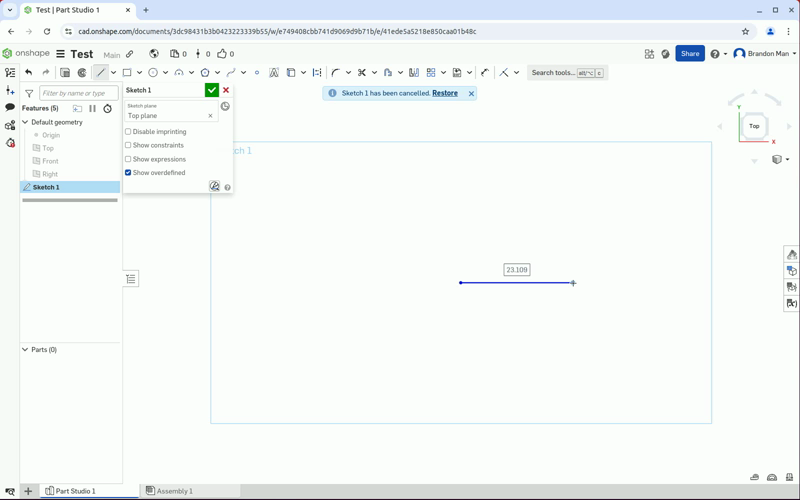
mouse_move(573, 170)
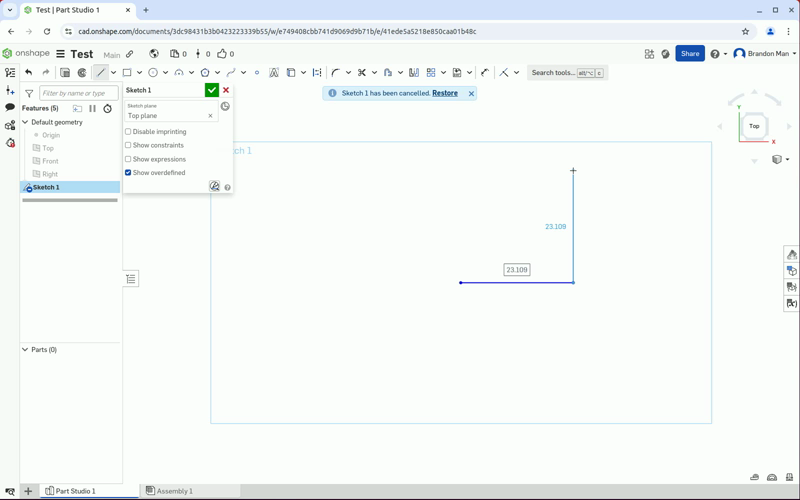
click(573, 170)
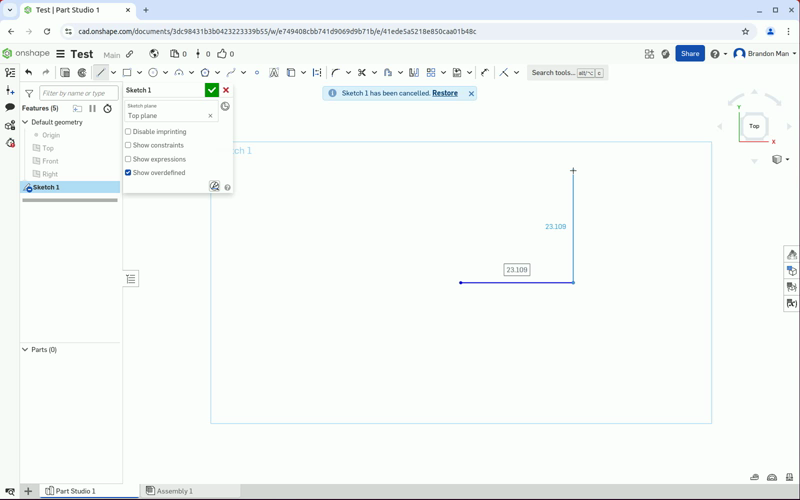
key_up(shift)
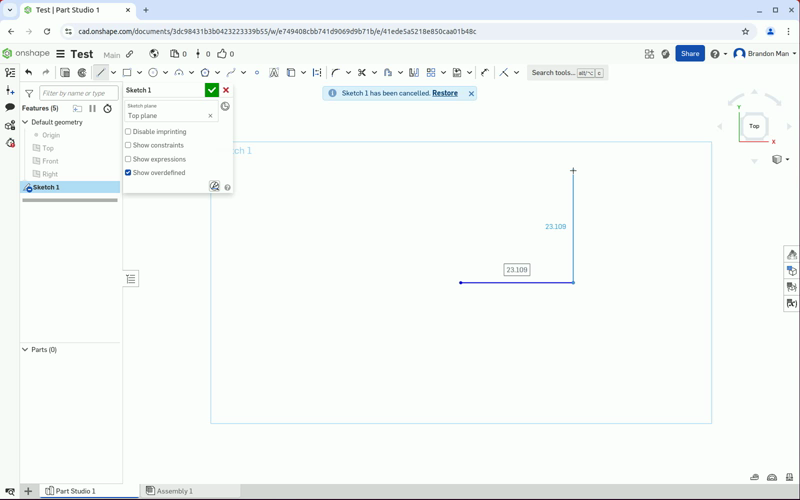
key_down(shift)
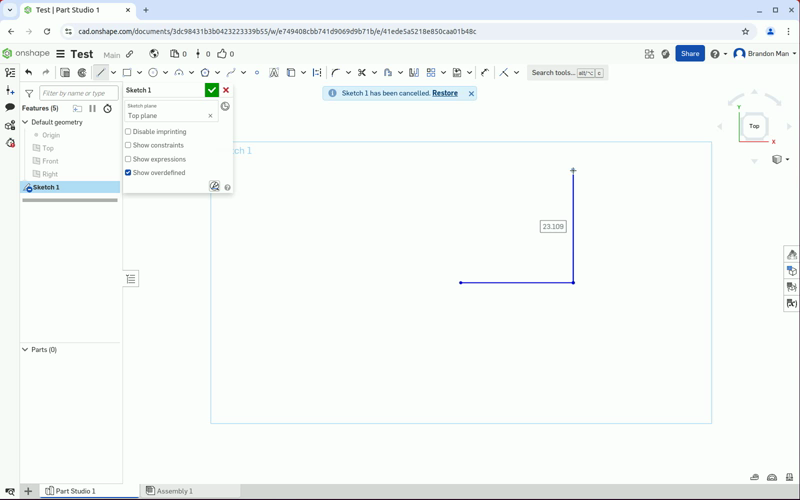
mouse_move(460, 170)
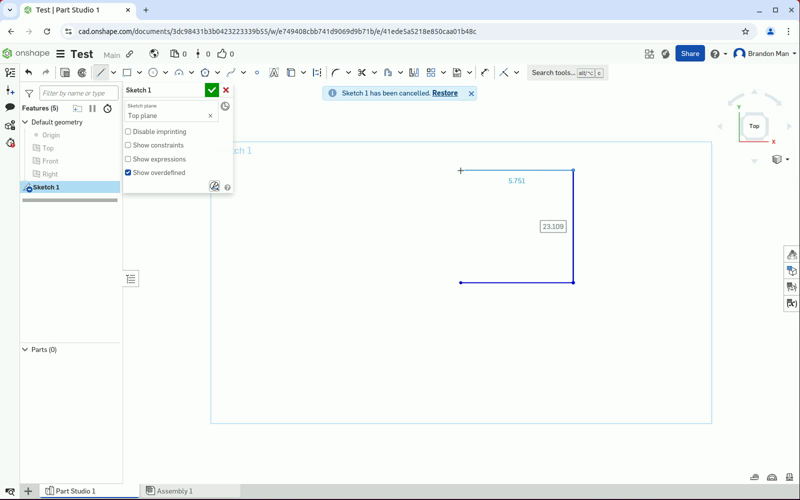
click(460, 170)
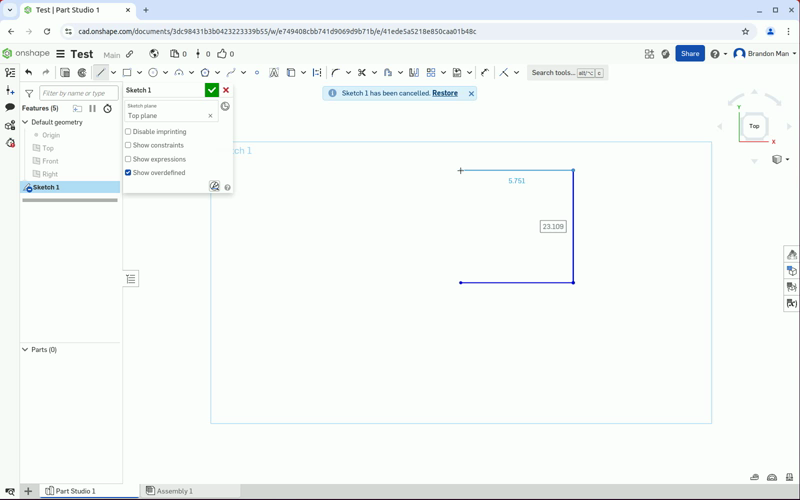
key_up(shift)
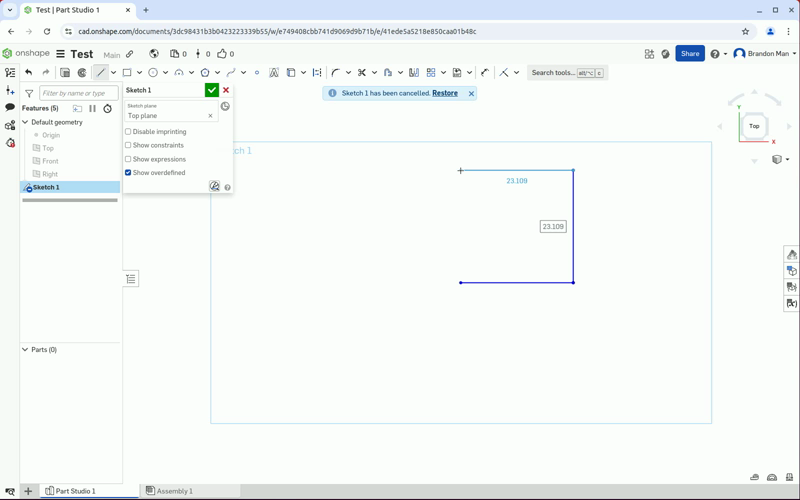
key_down(shift)
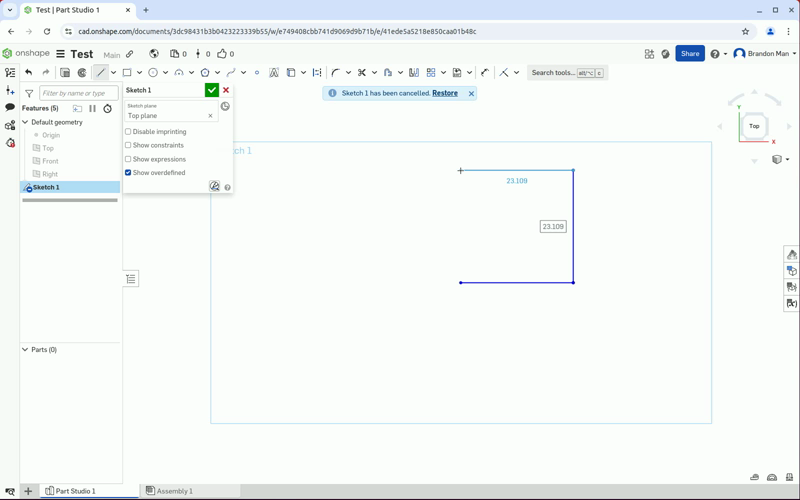
mouse_move(460, 282)
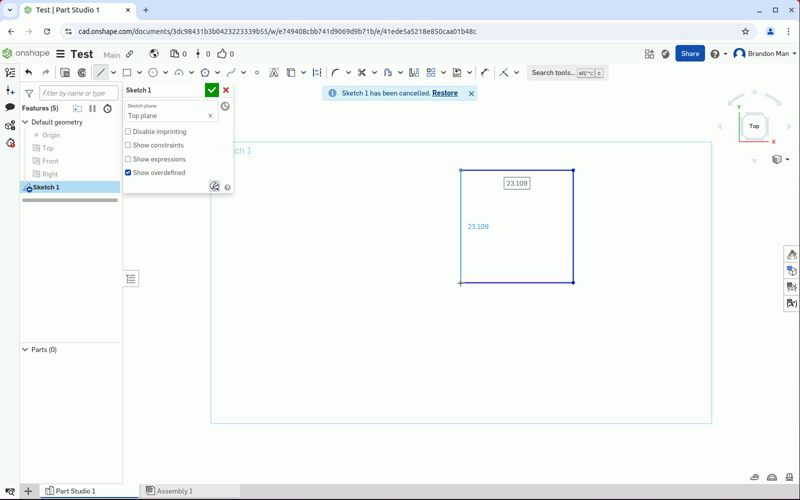
key_up(shift)
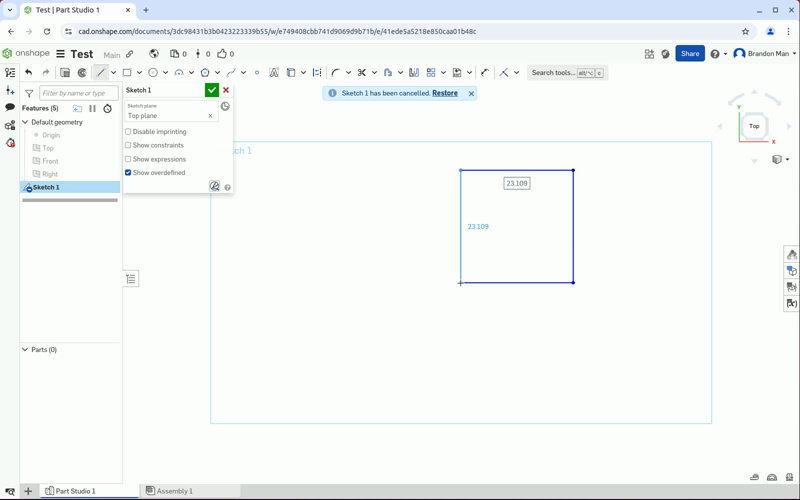
click(460, 282)
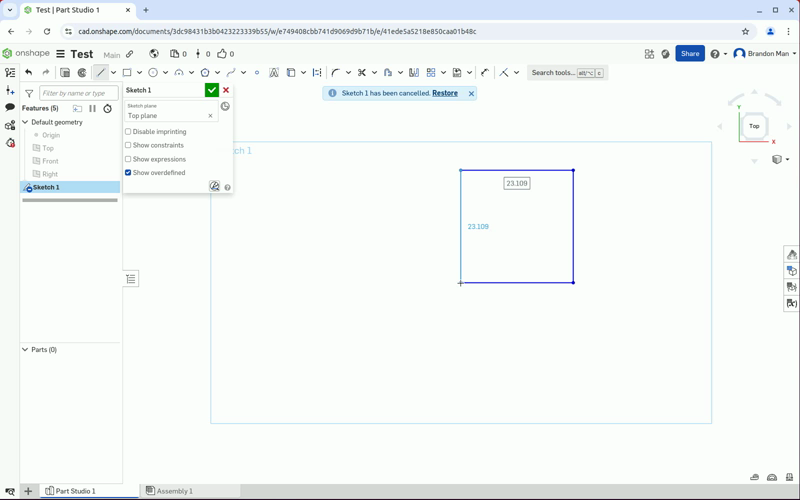
key(esc)
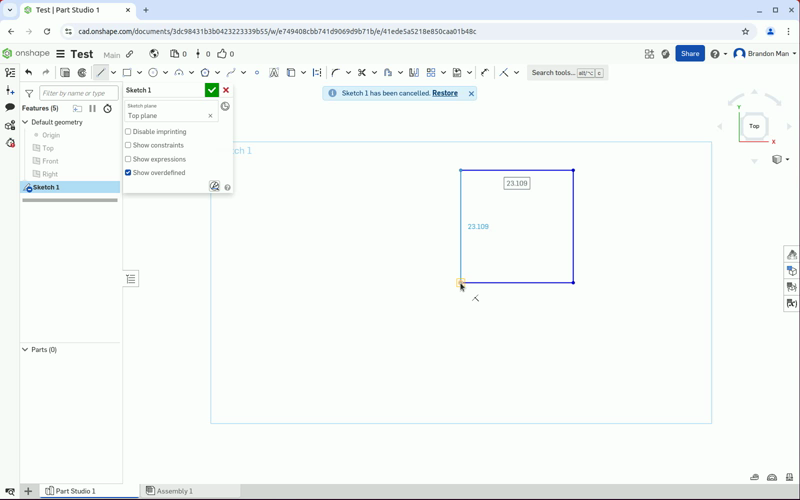
mouse_move(540, 205)
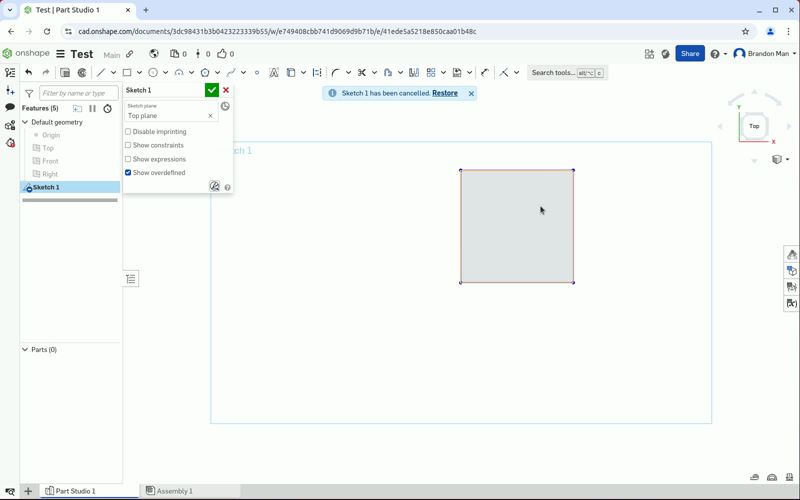
click(540, 205)
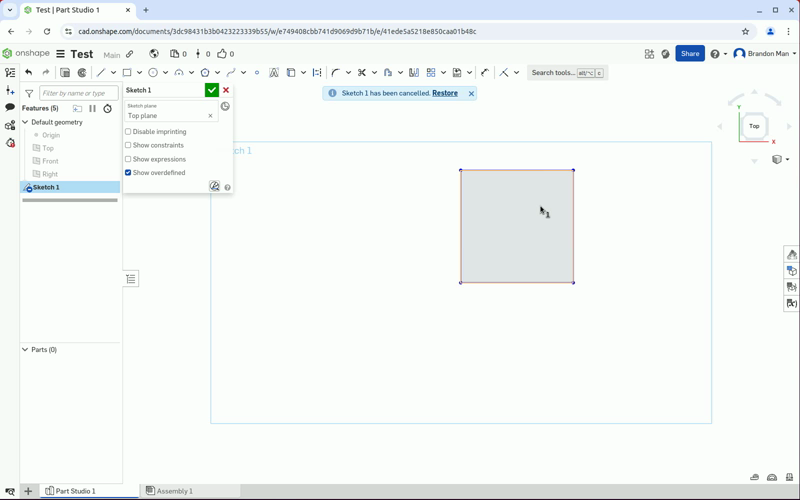
mouse_move(73, 352)
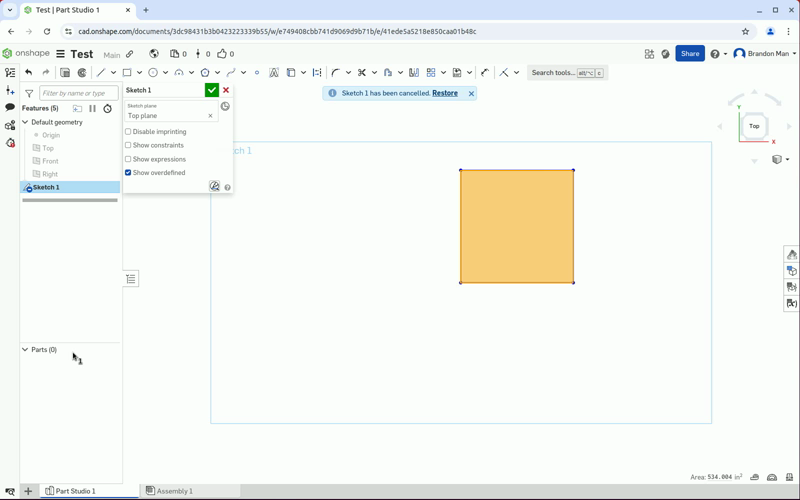
key(shift+y)
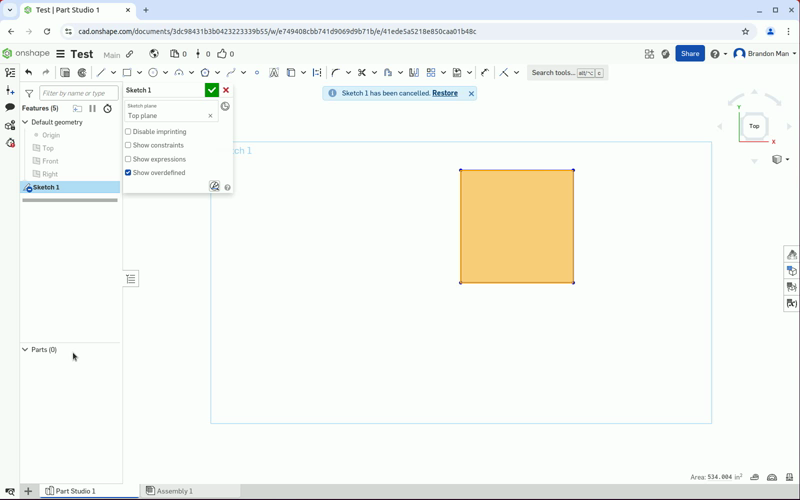
key(shift+e)
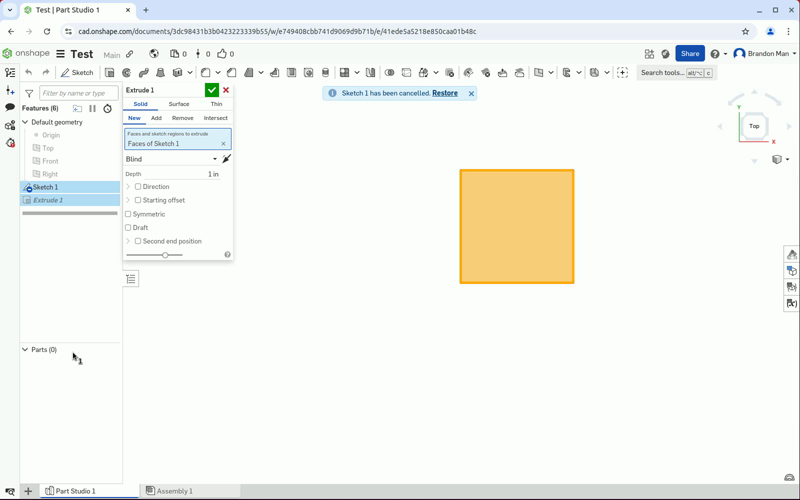
mouse_move(143, 106)
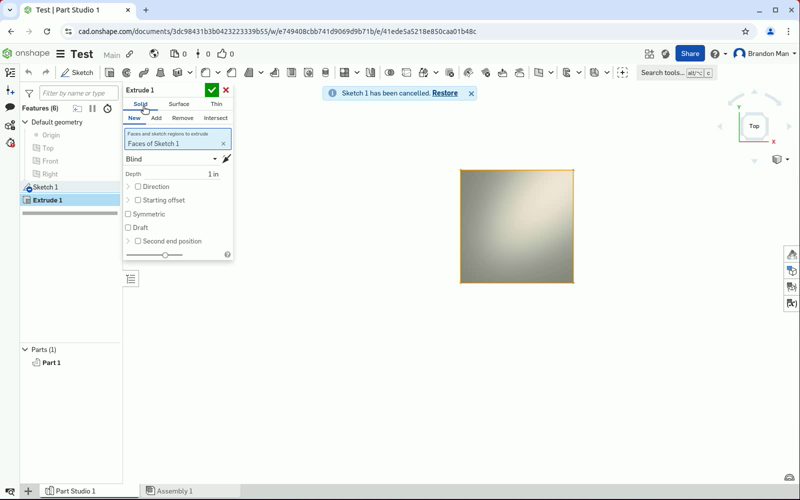
click(143, 106)
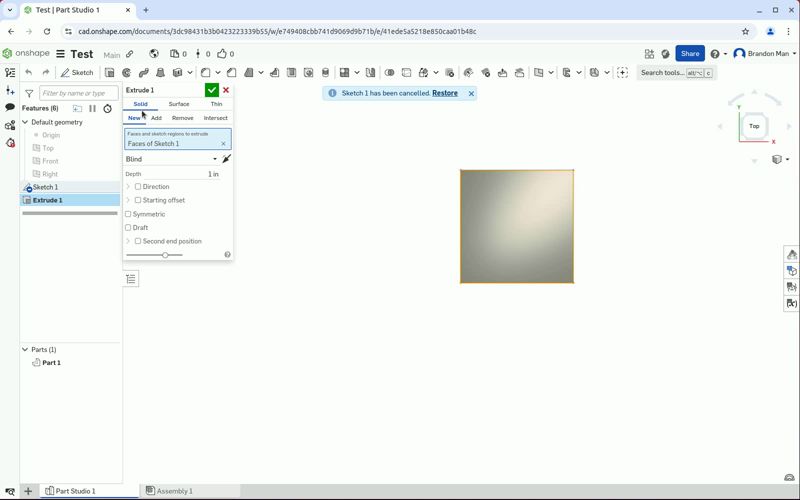
mouse_move(137, 120)
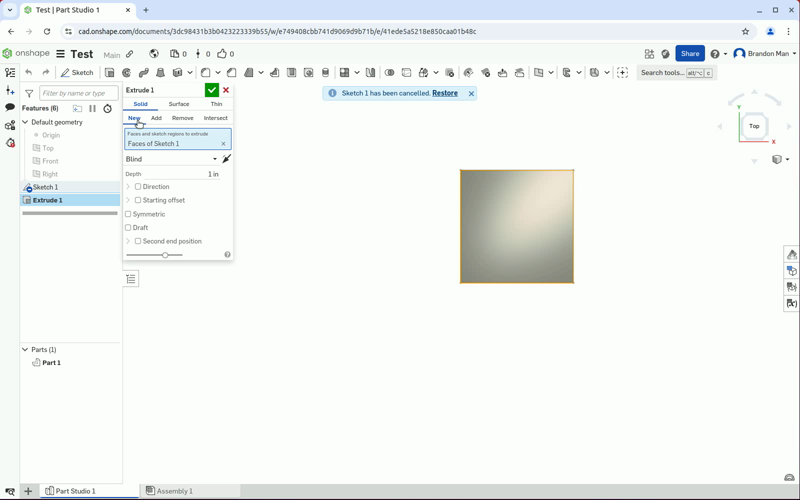
click(137, 120)
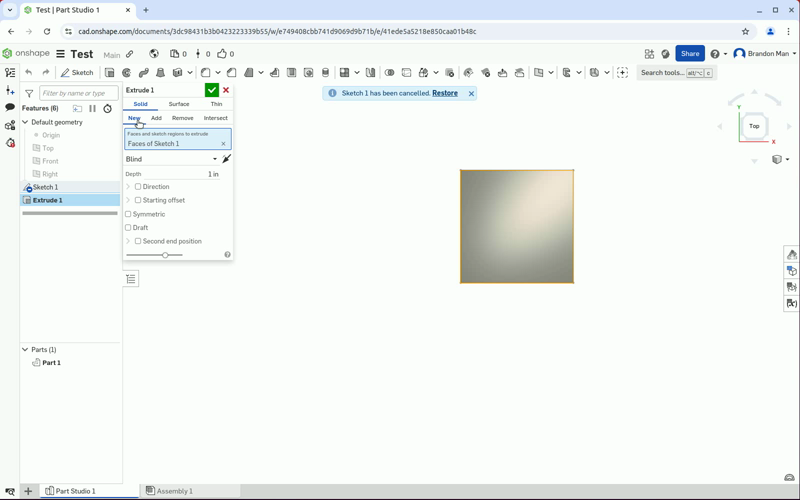
key(tab, 4)
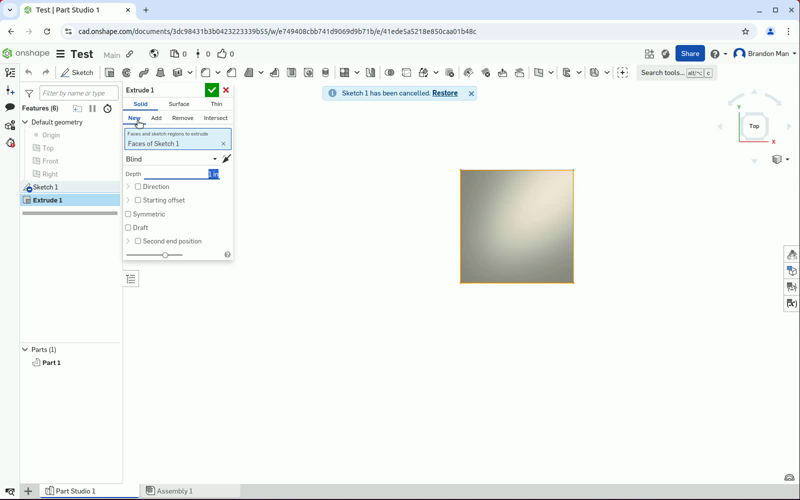
text(6.981)
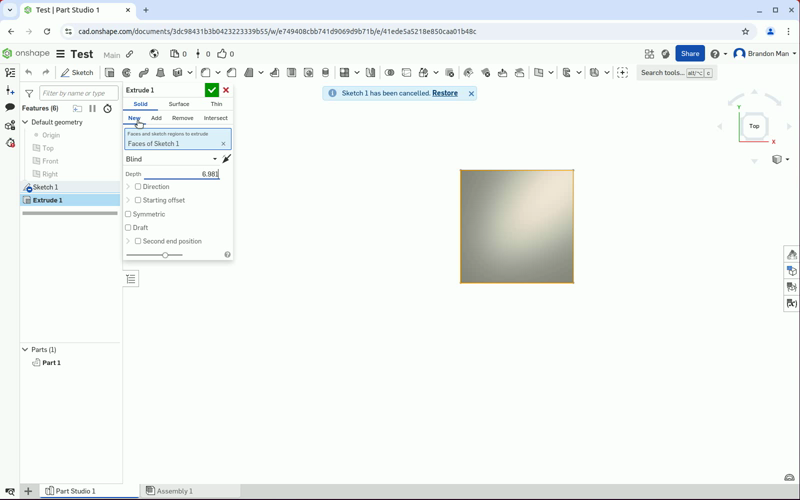
key(enter)
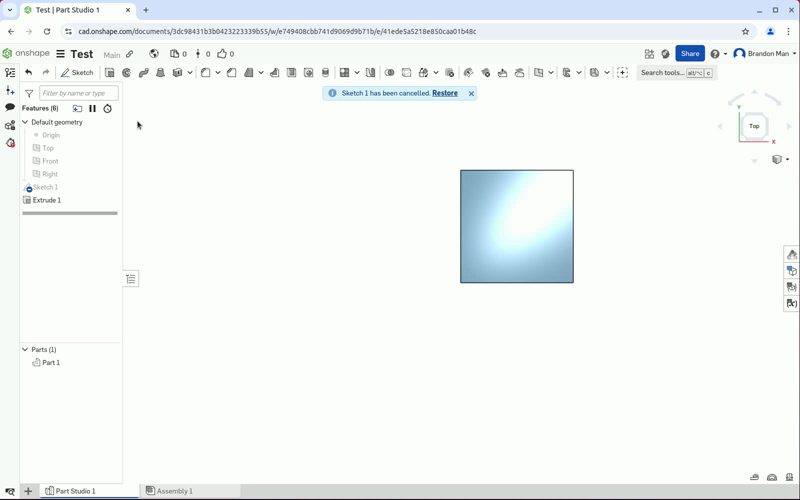
key(shift+h)
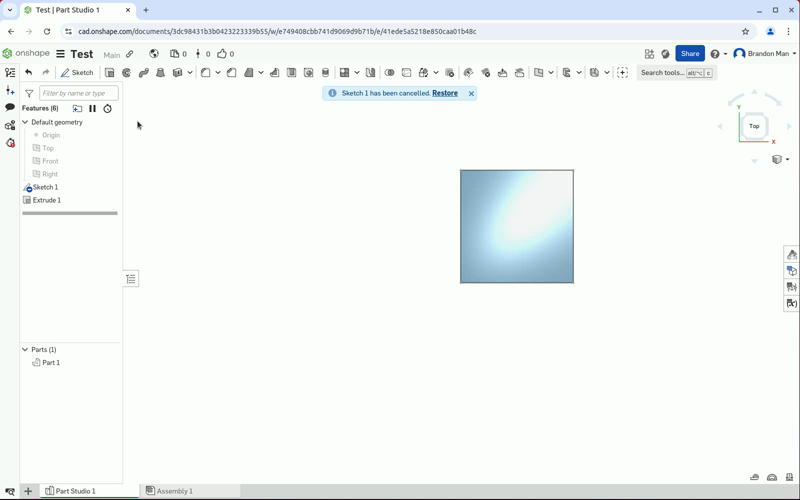
key(shift+h)
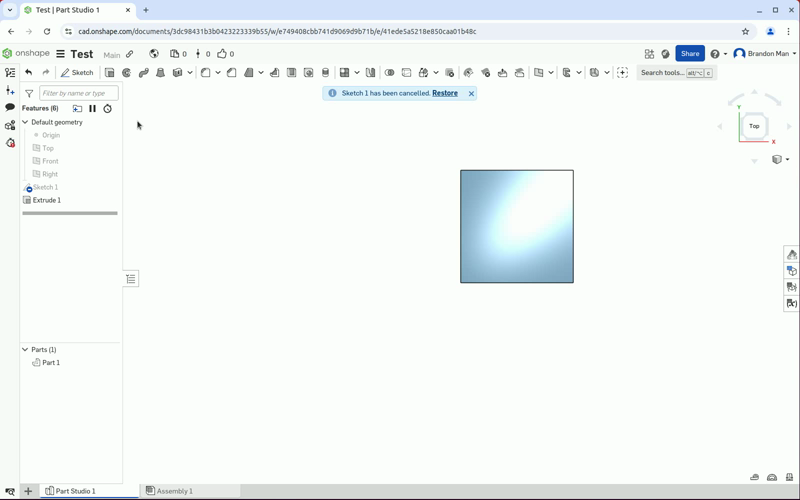
mouse_move(73, 189)
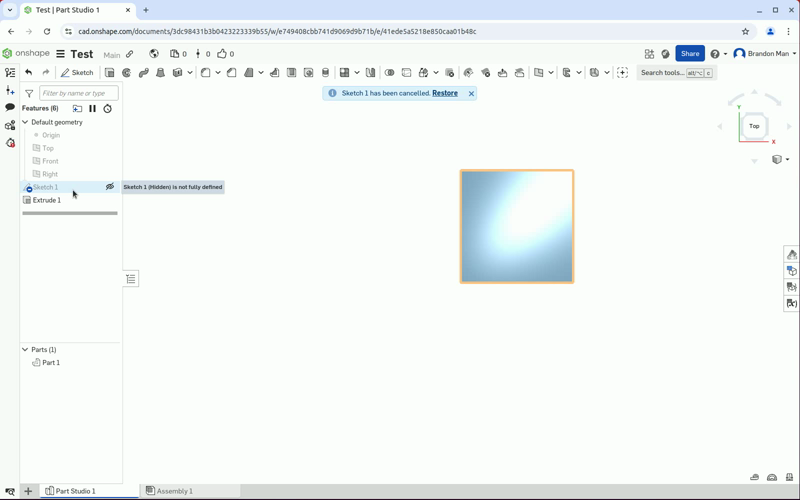
click(73, 189)
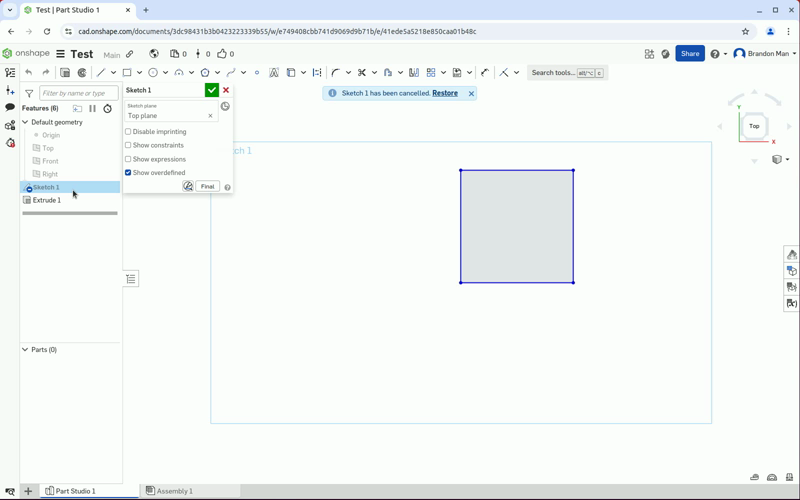
mouse_move(229, 92)
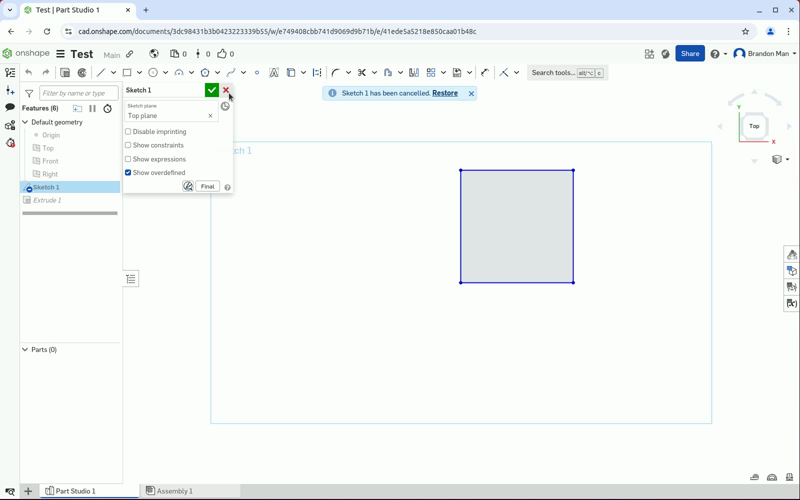
click(229, 92)
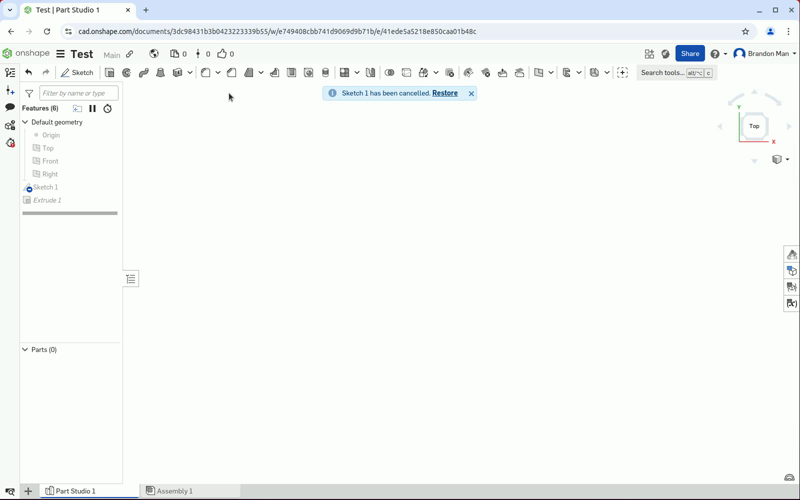
mouse_move(541, 75)
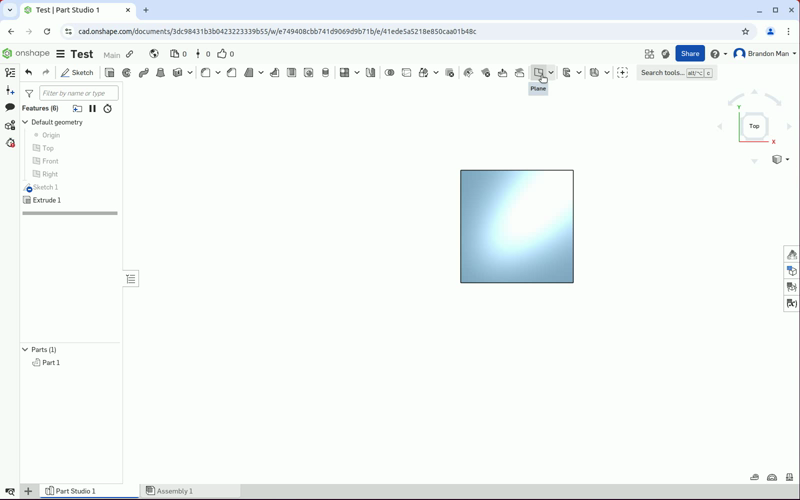
click(541, 75)
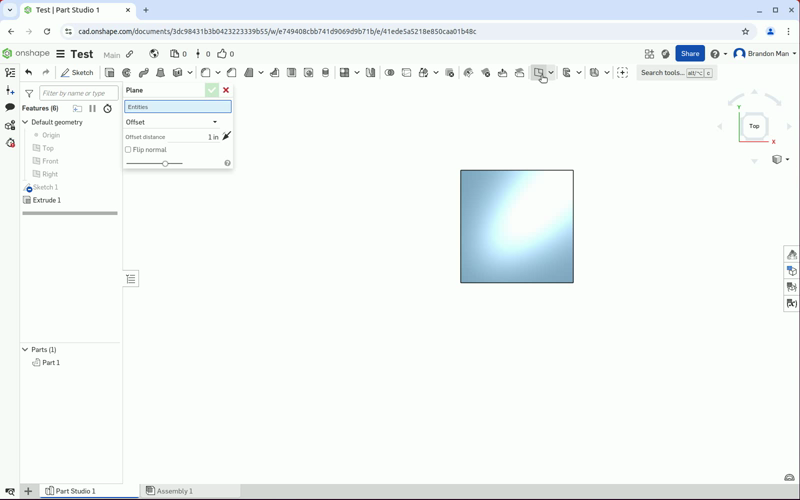
mouse_move(73, 150)
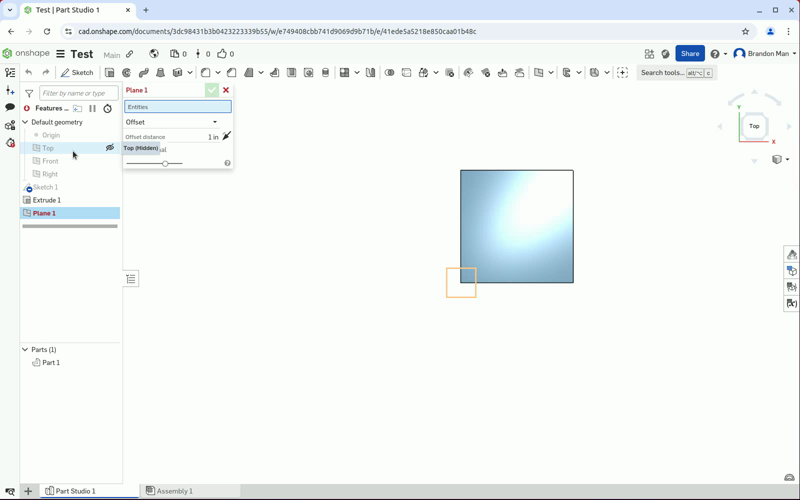
click(73, 150)
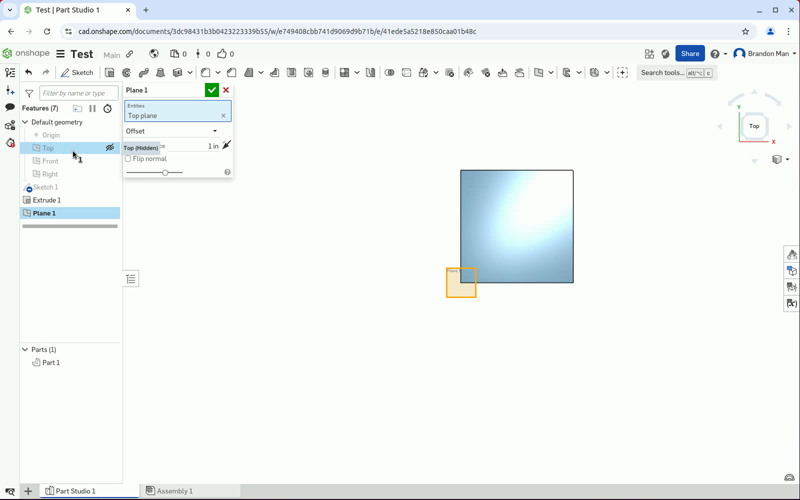
key(tab, 2)
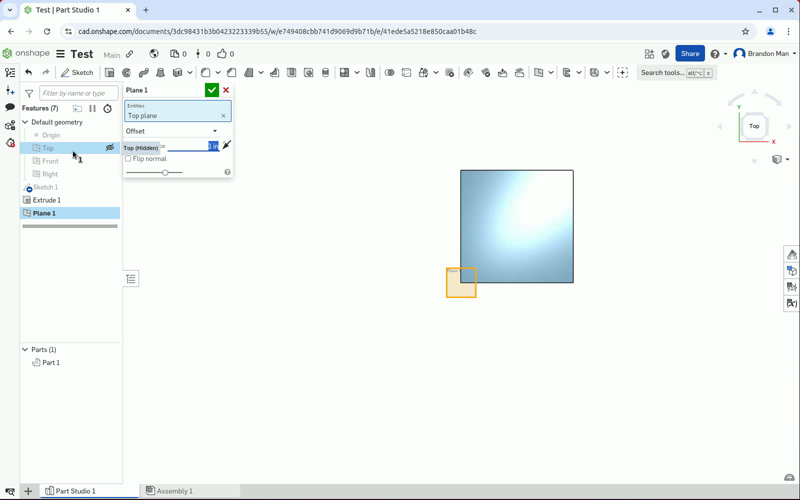
text(6.994)
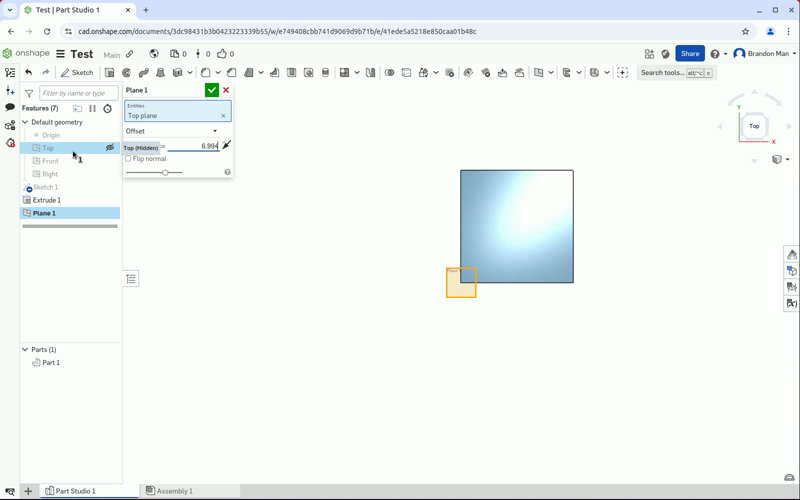
key(enter, 2)
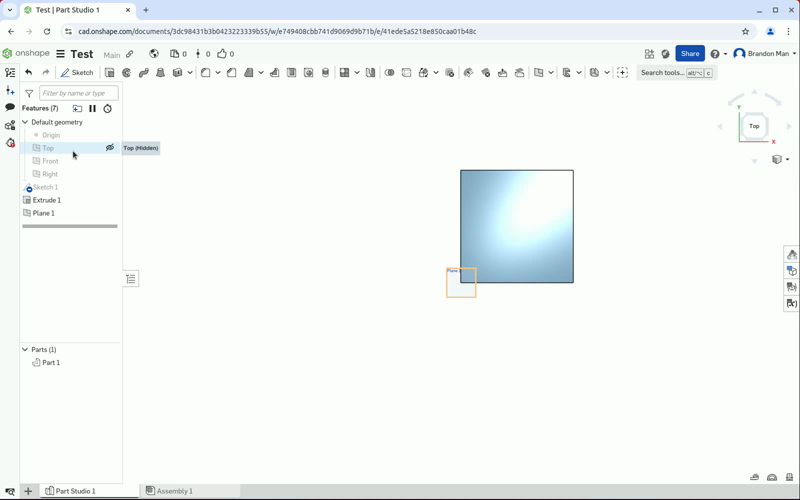
key(shift+s)
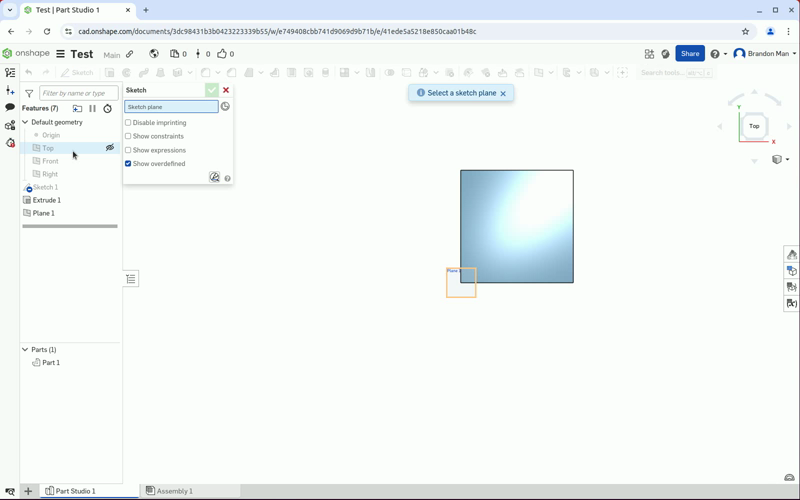
mouse_move(73, 215)
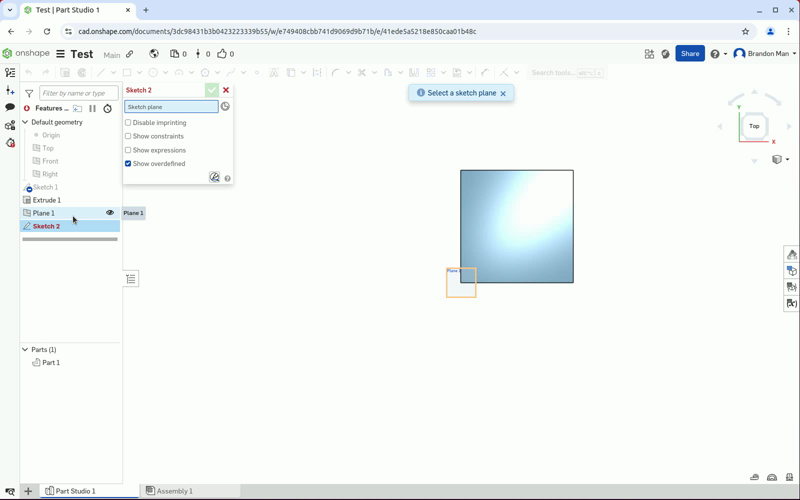
click(73, 215)
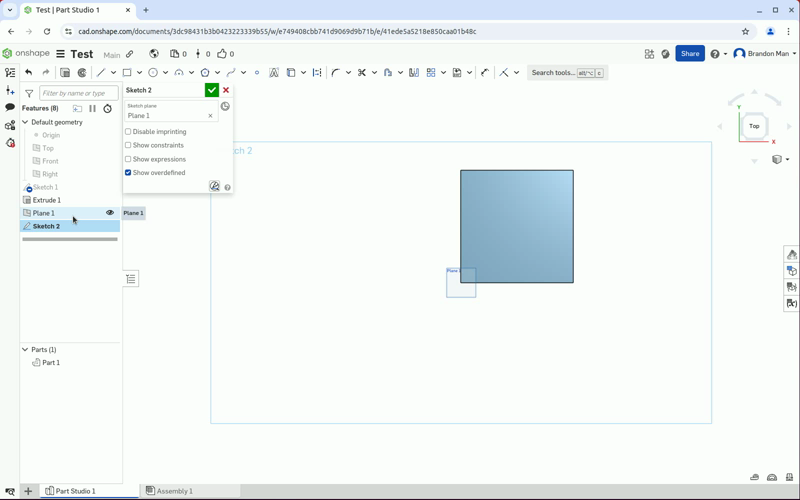
mouse_move(73, 352)
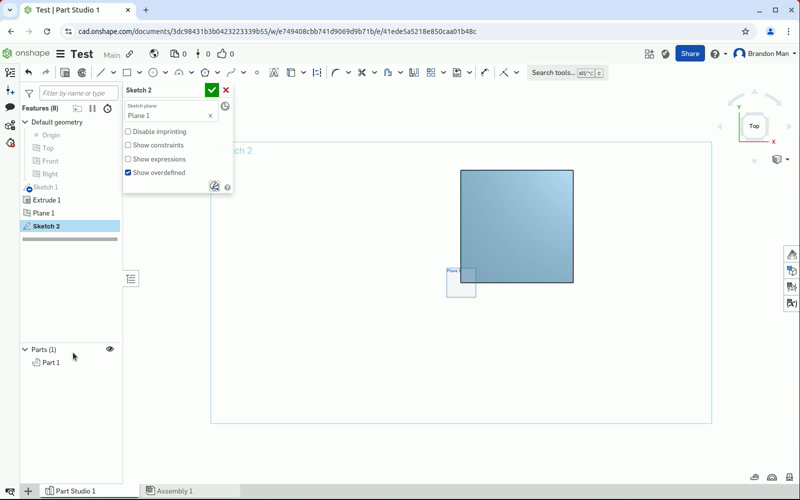
key(y)
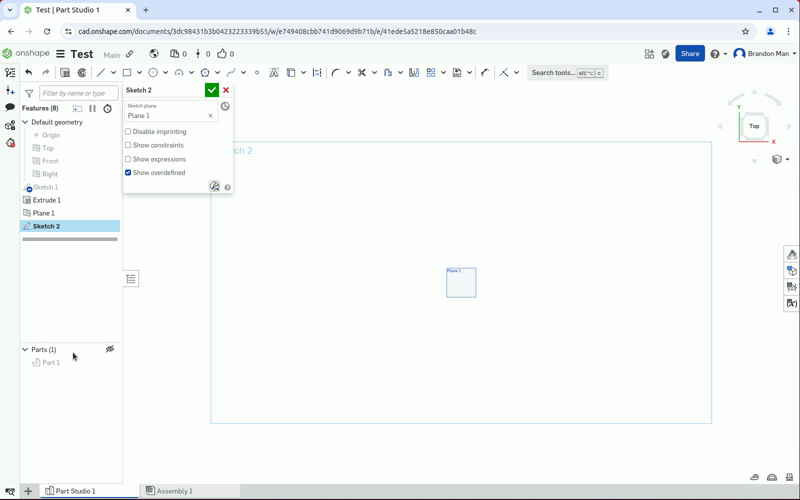
key(c)
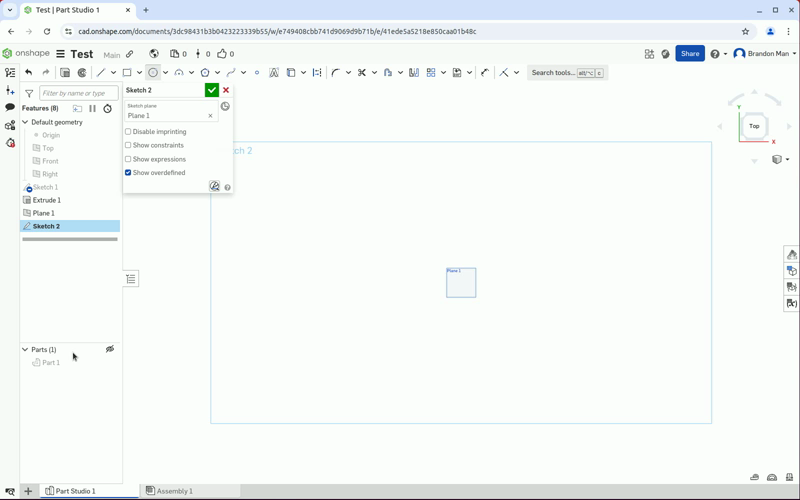
key_down(shift)
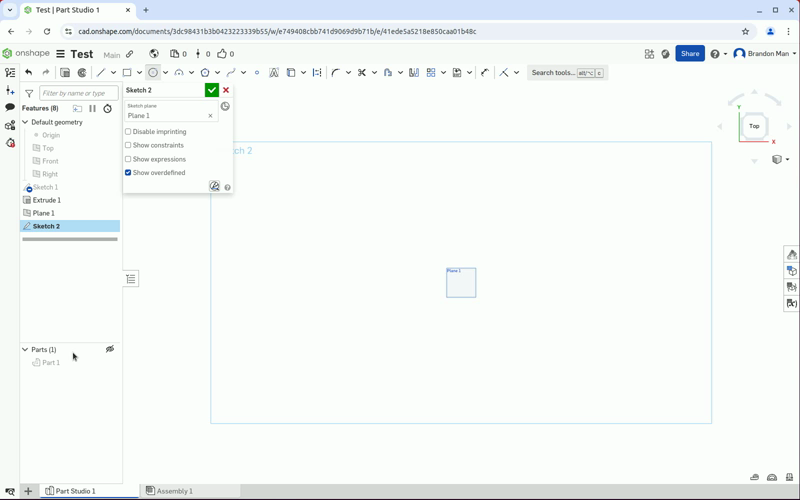
mouse_move(560, 184)
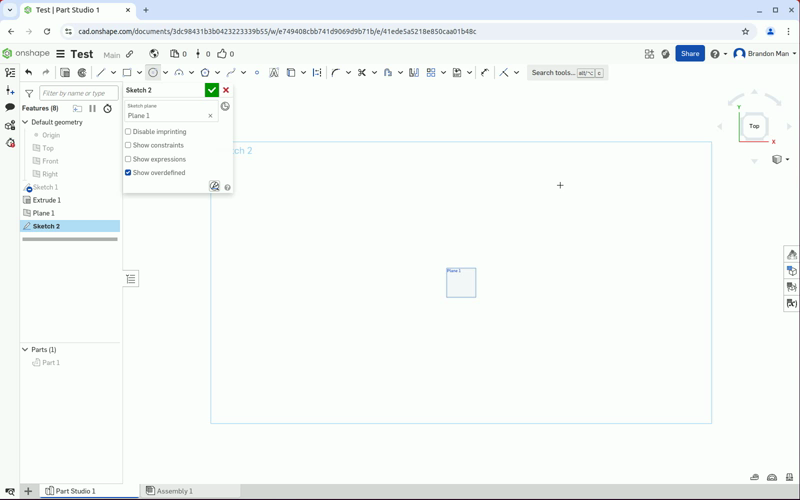
click(560, 184)
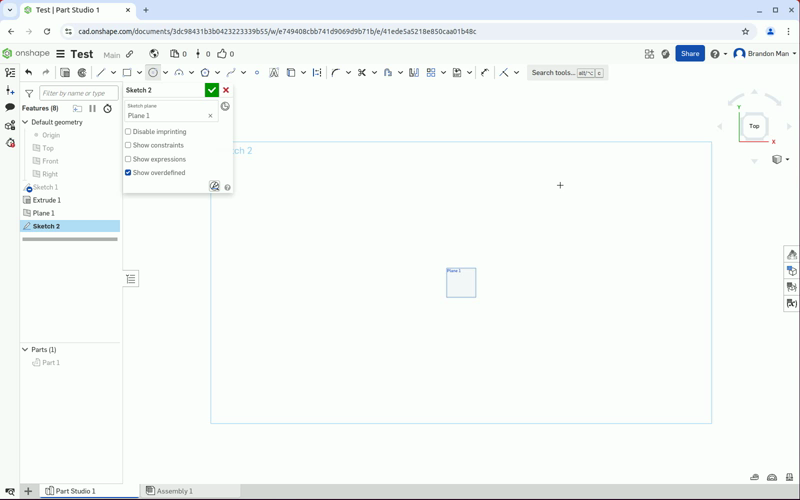
key_up(shift)
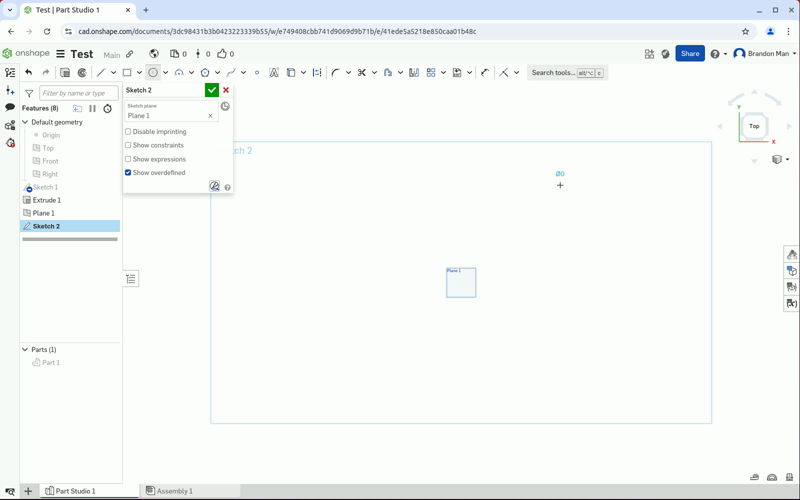
mouse_move(566, 184)
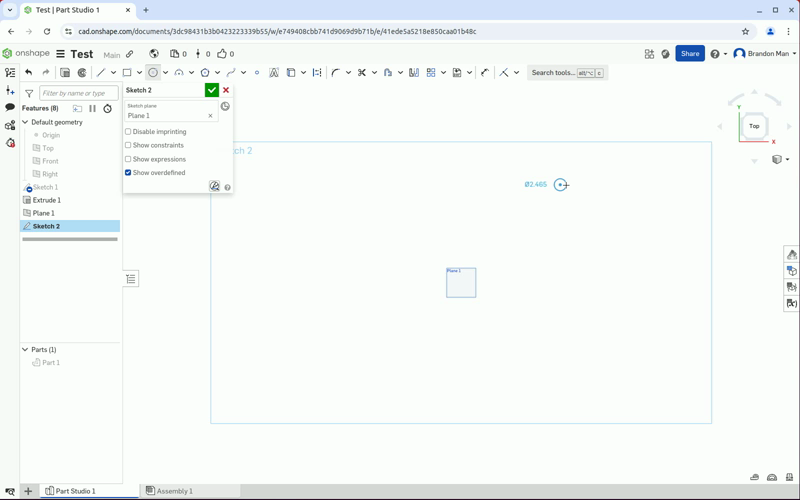
click(566, 184)
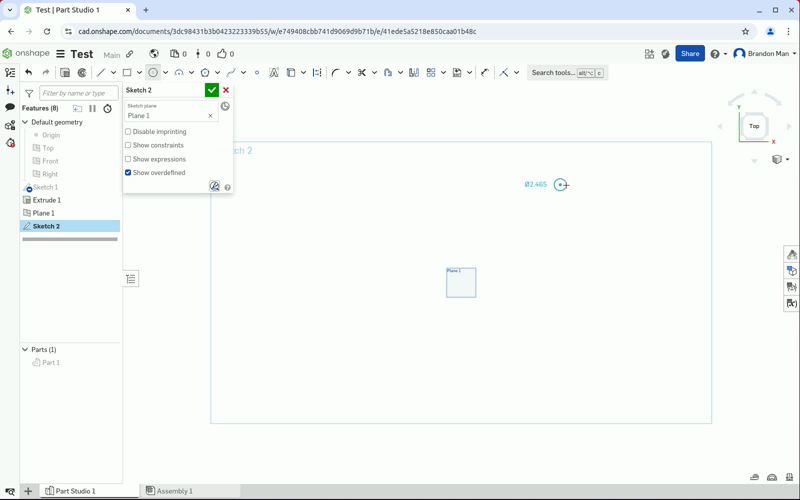
key(esc)
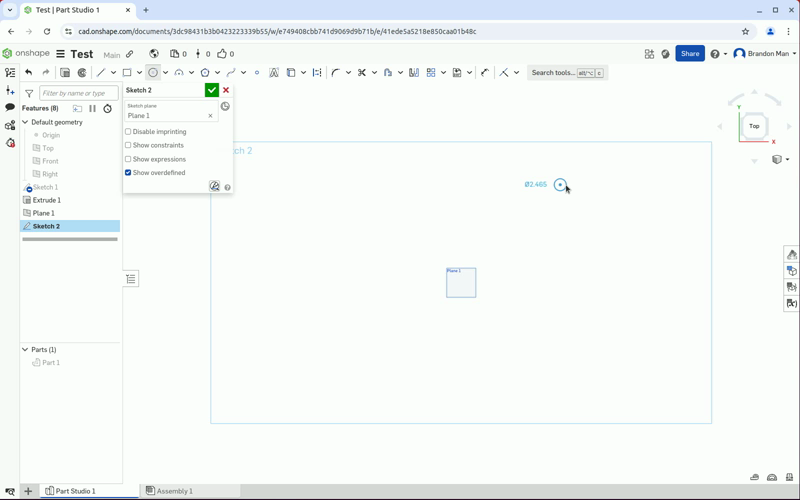
mouse_move(561, 183)
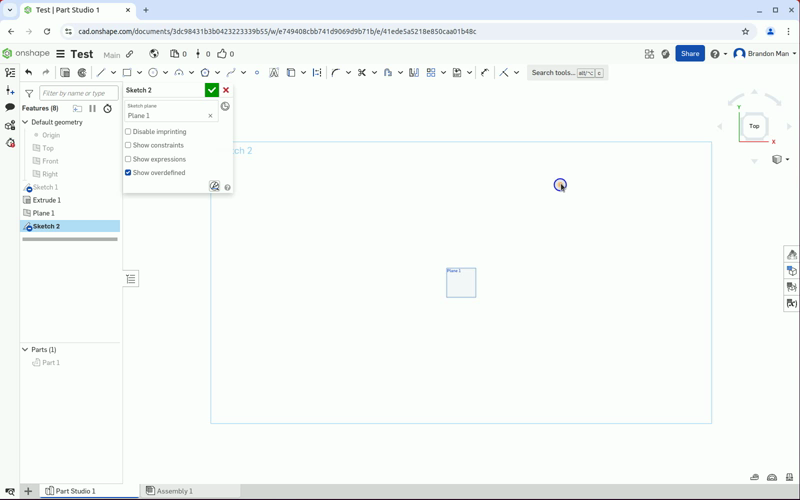
scroll(6)
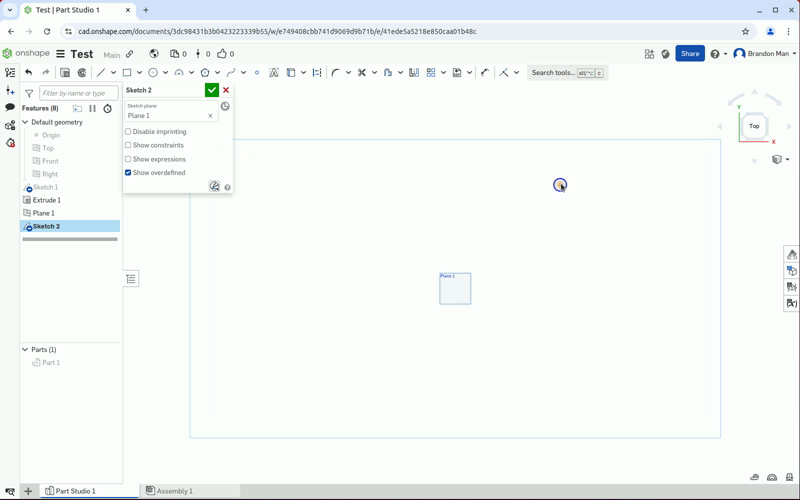
scroll(6)
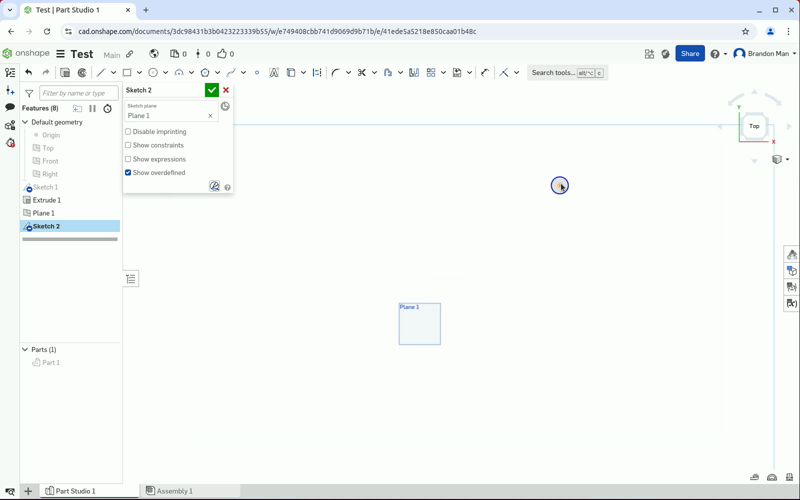
scroll(6)
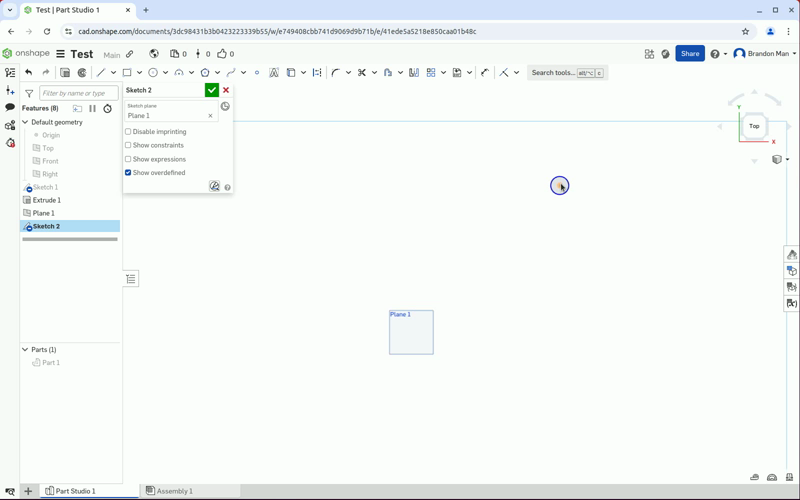
scroll(6)
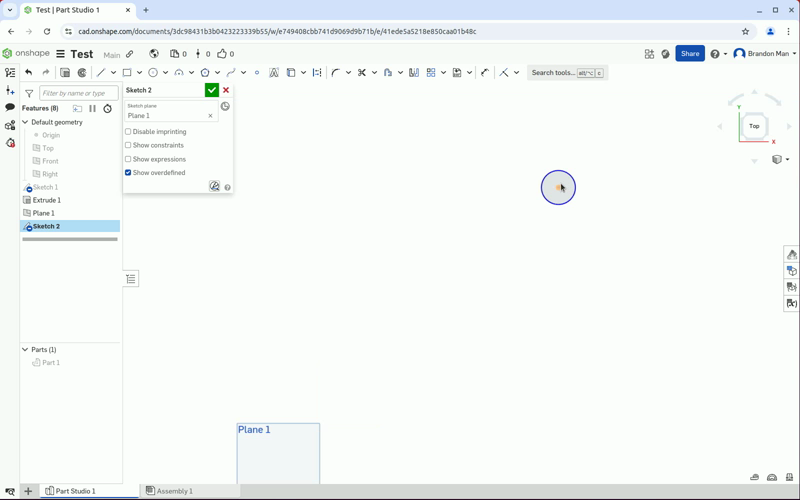
scroll(6)
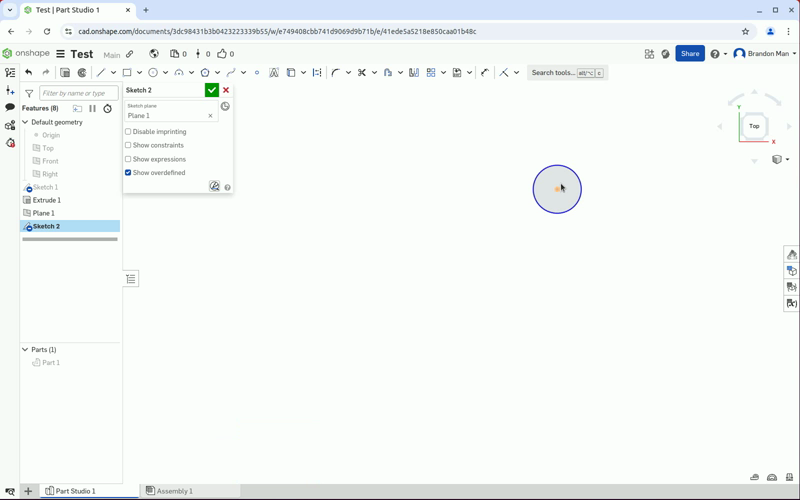
scroll(6)
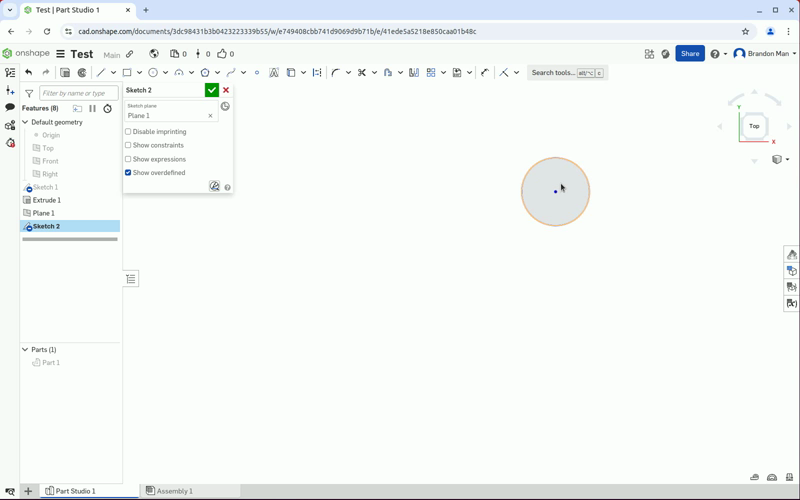
scroll(6)
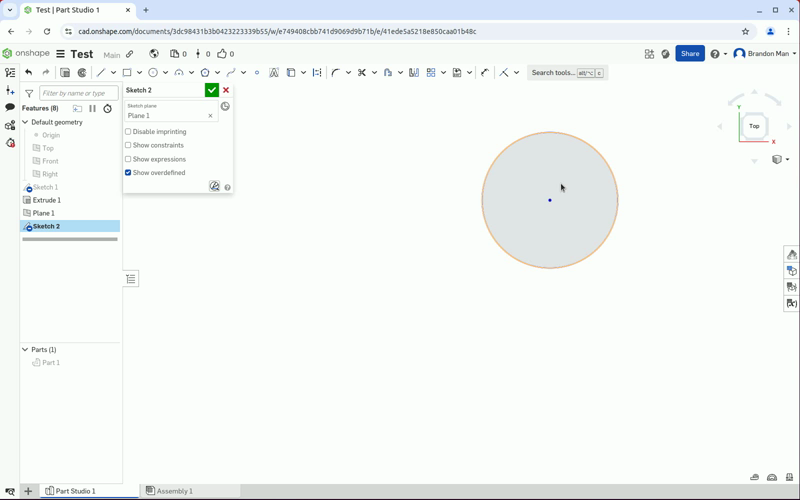
click(561, 183)
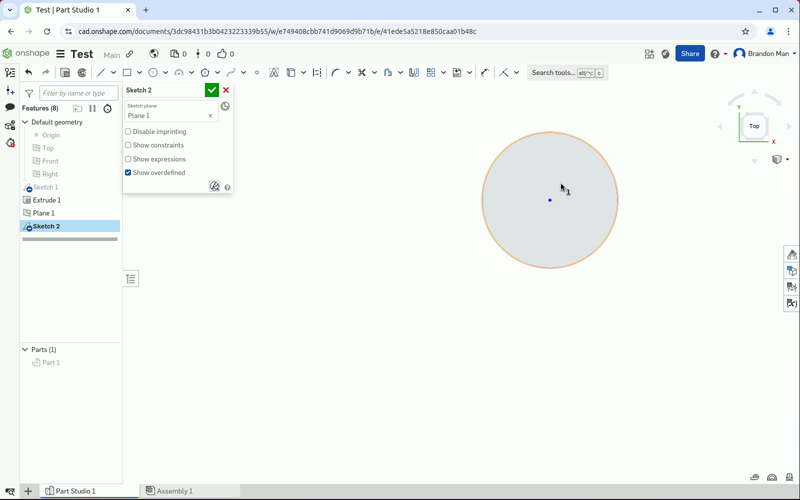
scroll(-6)
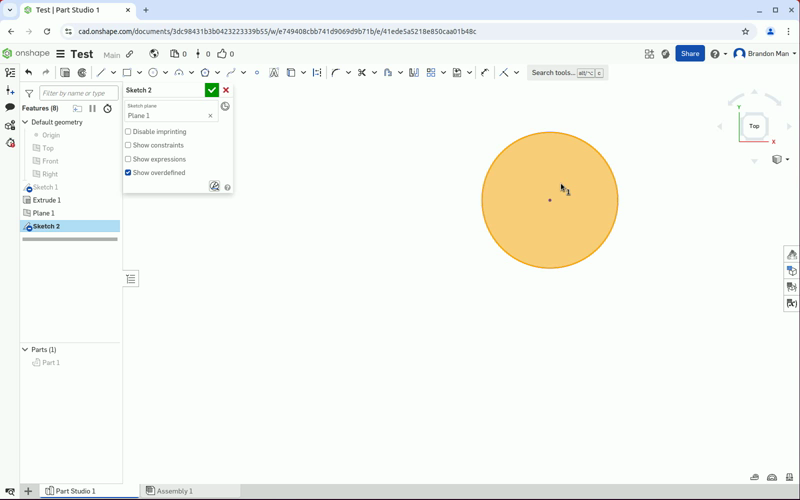
scroll(-6)
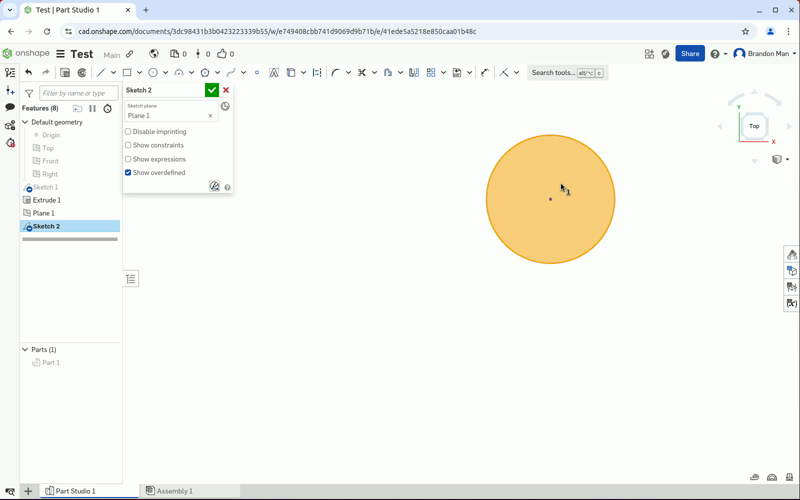
scroll(-6)
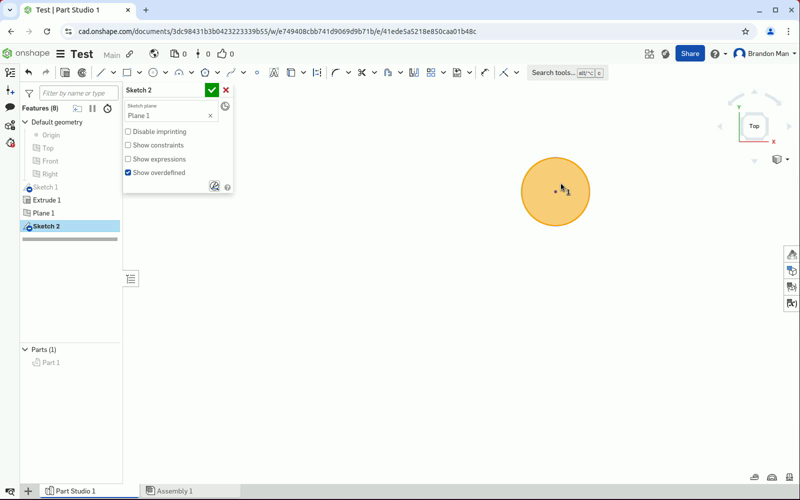
scroll(-6)
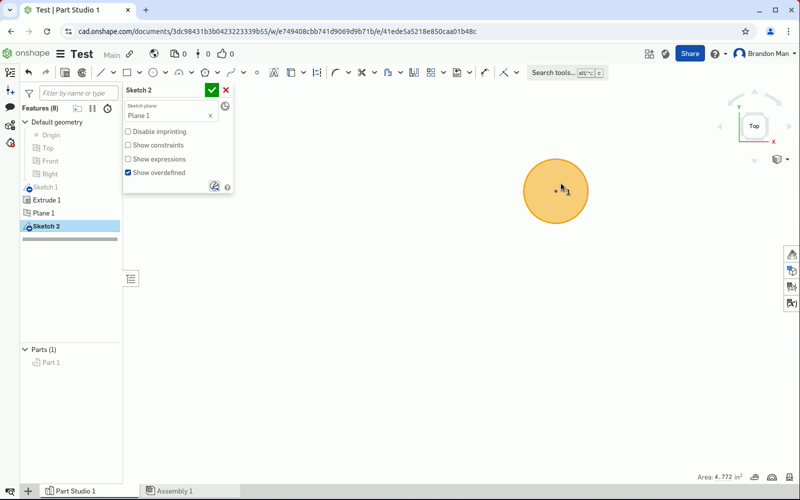
scroll(-6)
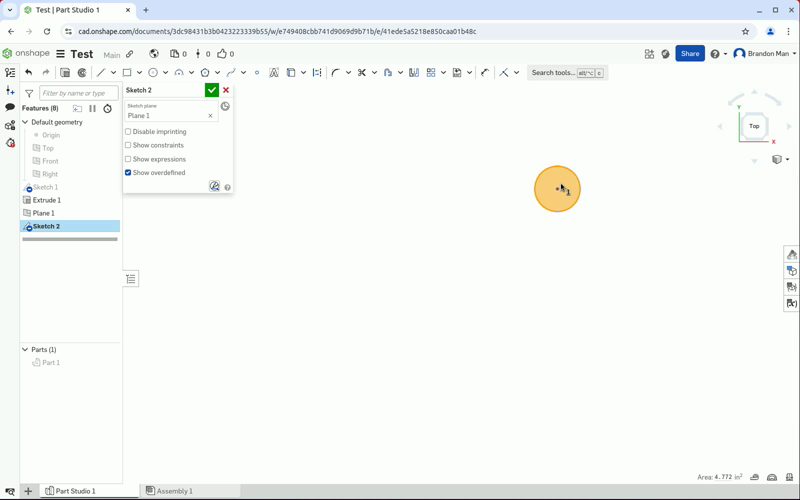
scroll(-6)
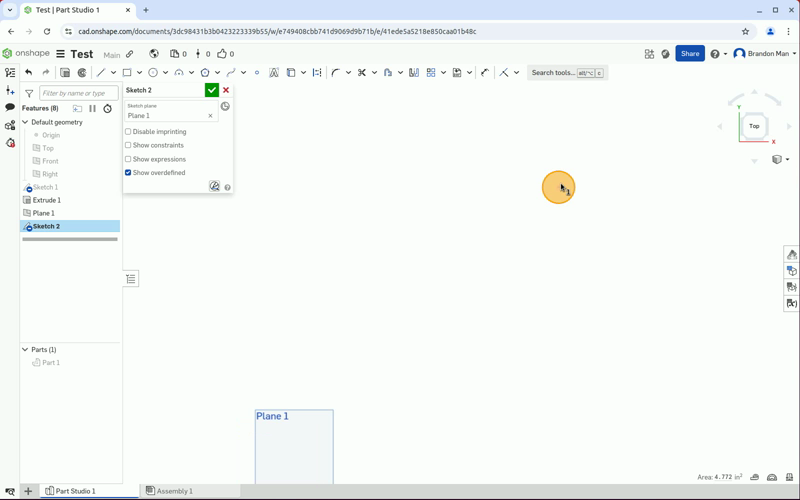
scroll(-6)
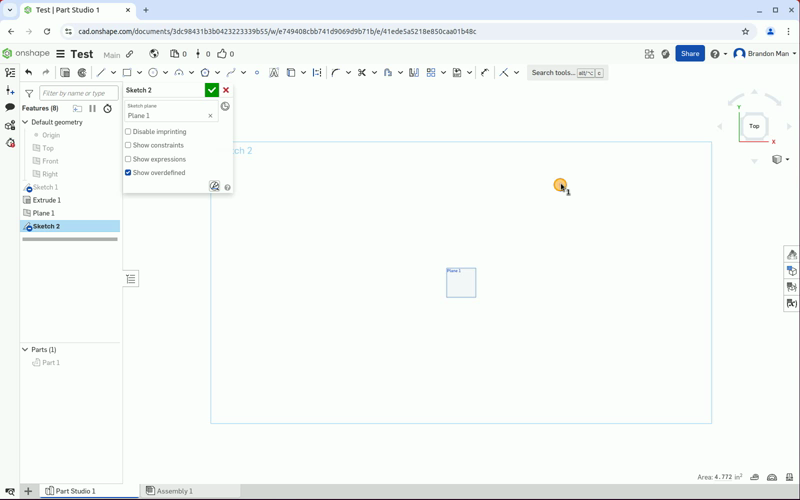
mouse_move(73, 352)
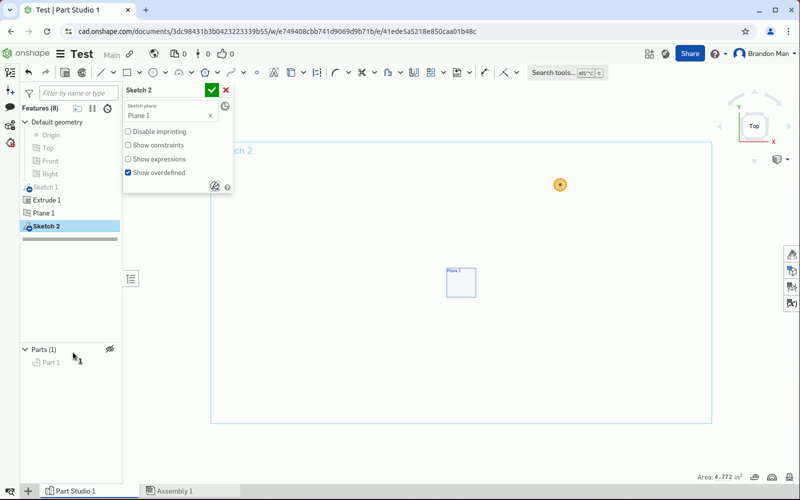
key(shift+y)
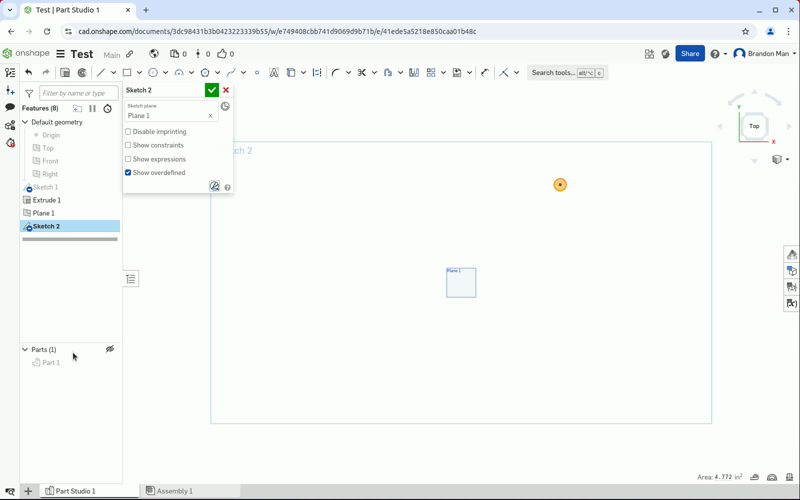
key(shift+e)
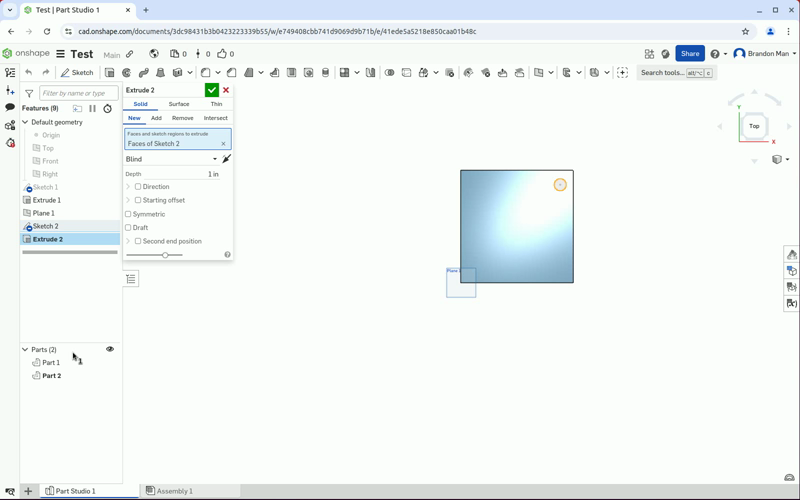
mouse_move(143, 106)
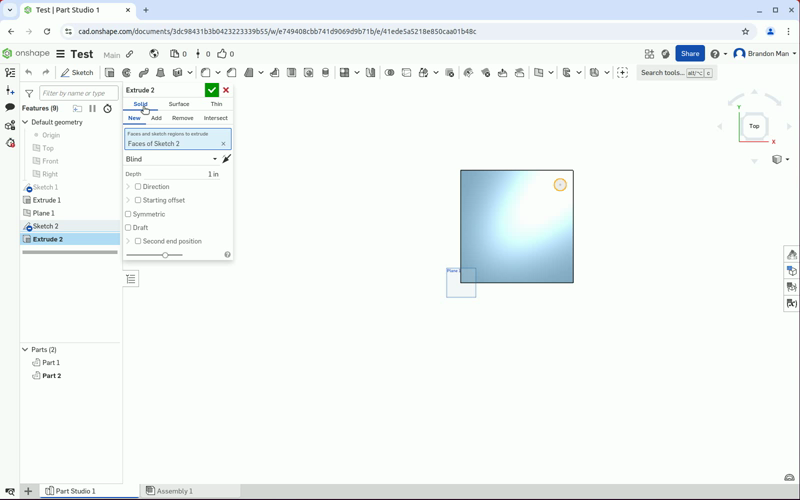
click(143, 106)
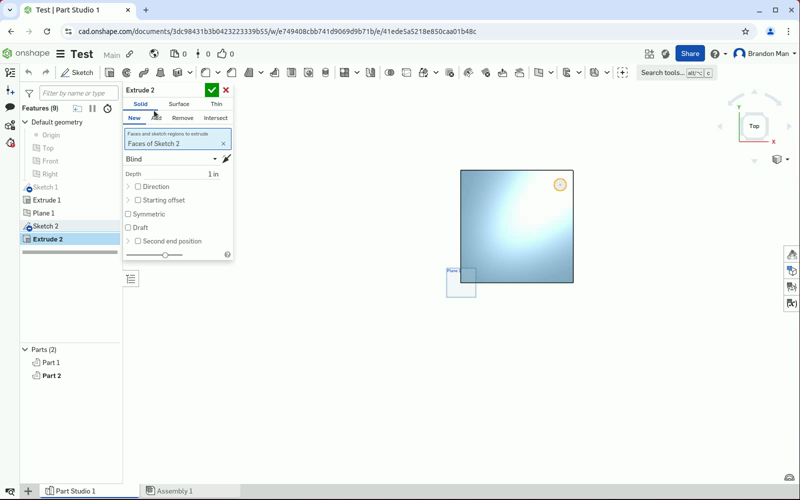
mouse_move(186, 120)
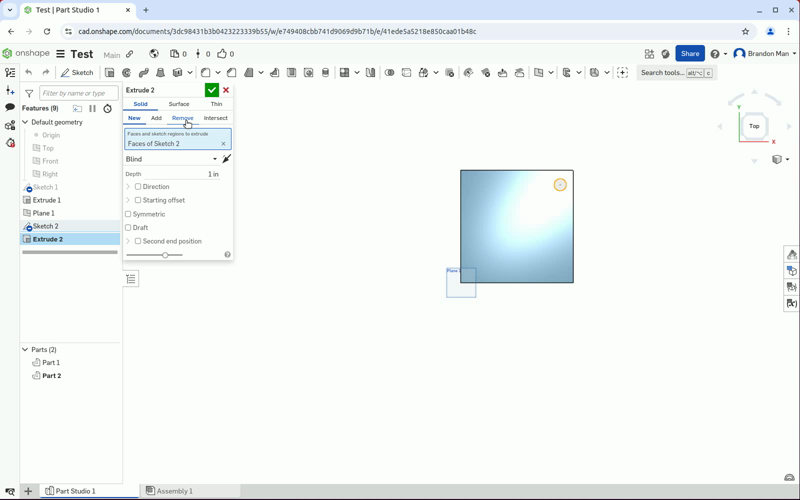
click(186, 120)
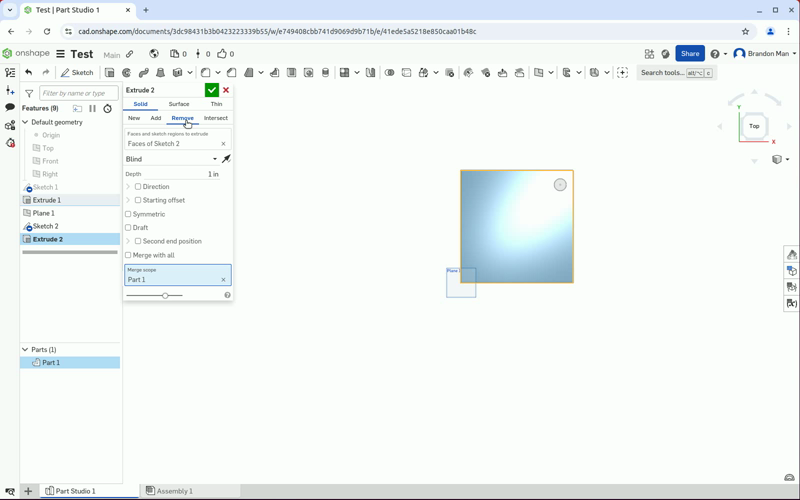
key(tab, 4)
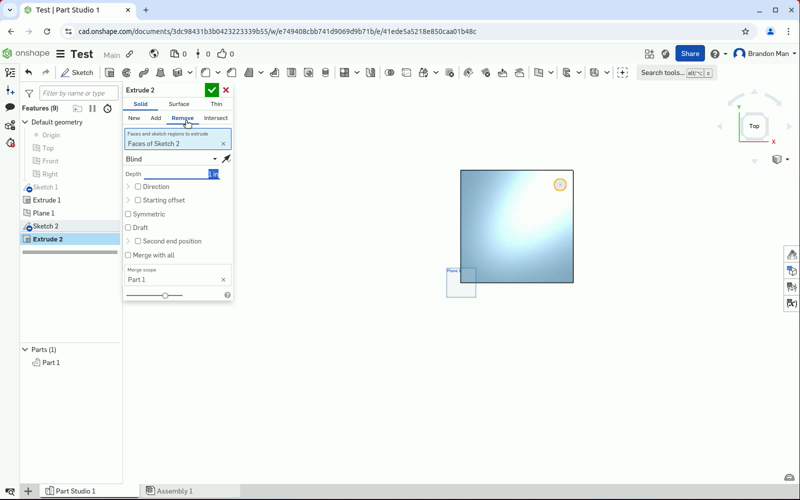
text(13.961)
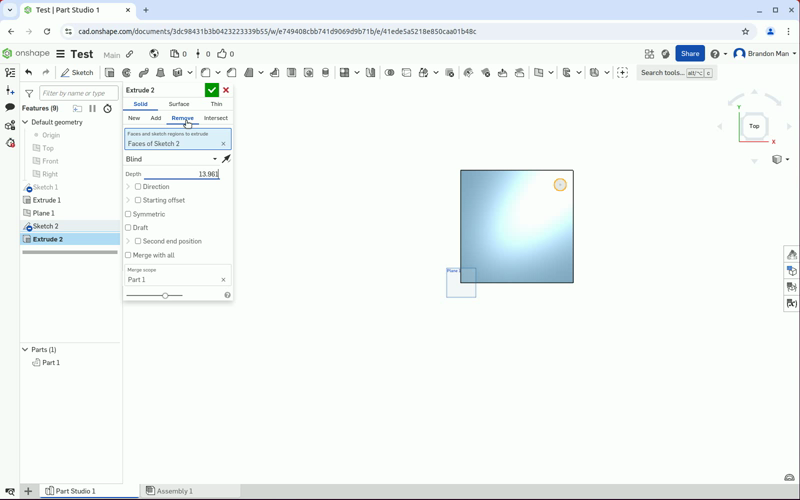
key(tab, 6)
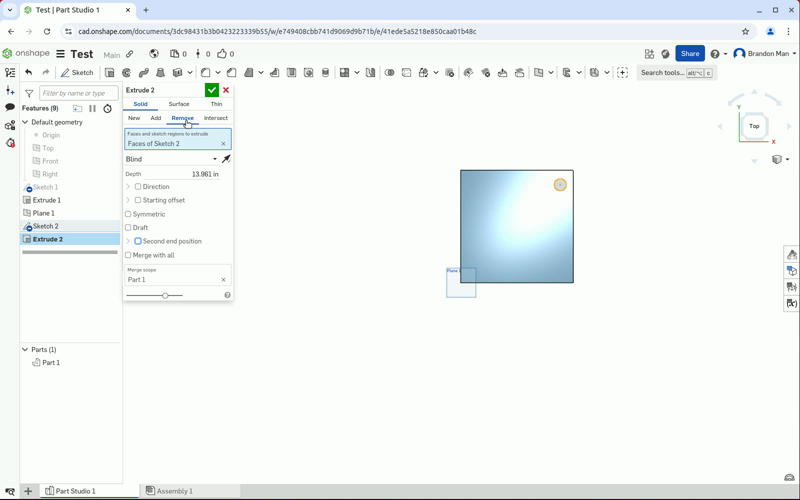
key(space)
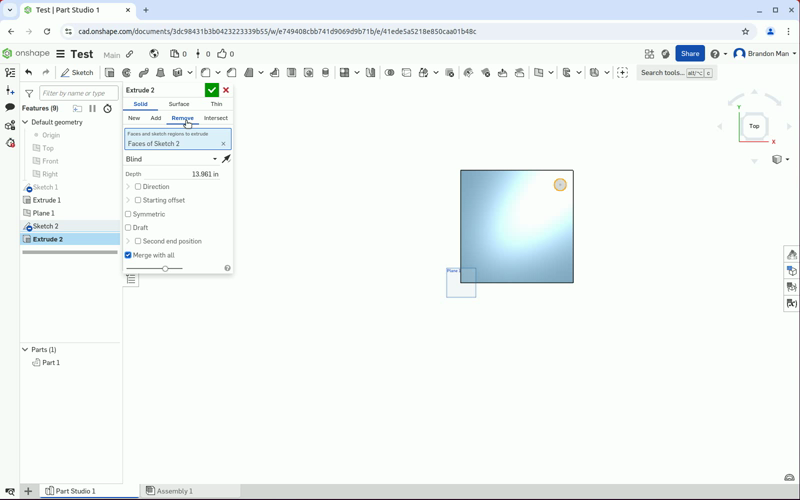
key(enter)
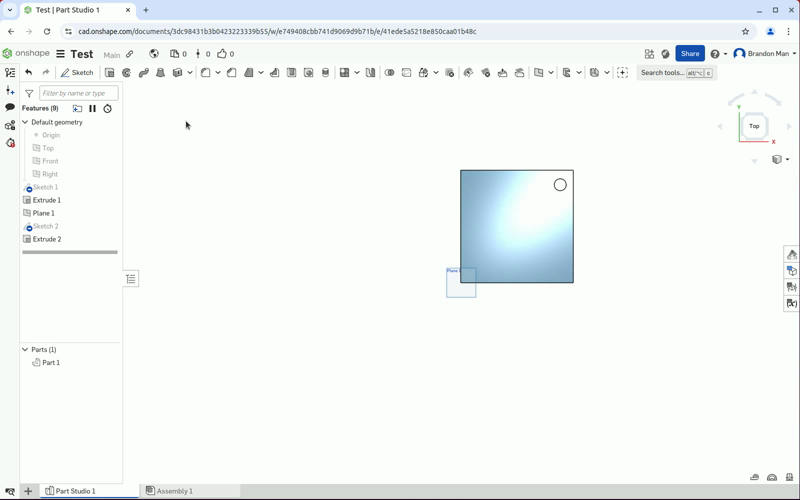
key(shift+h)
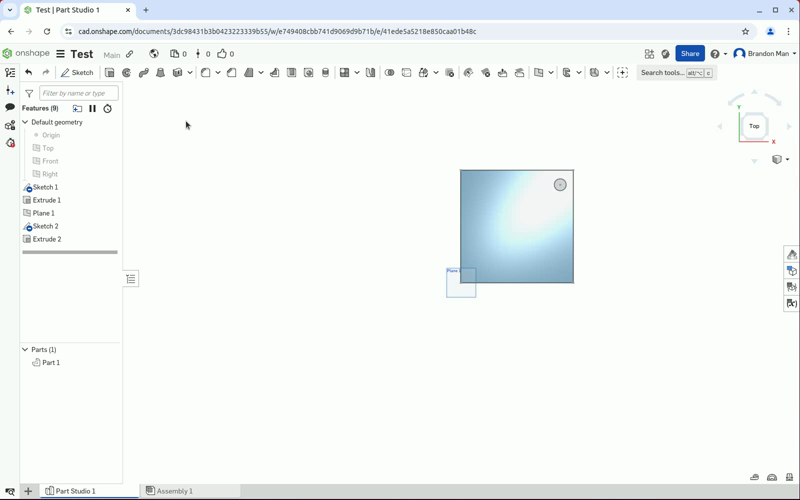
key(shift+h)
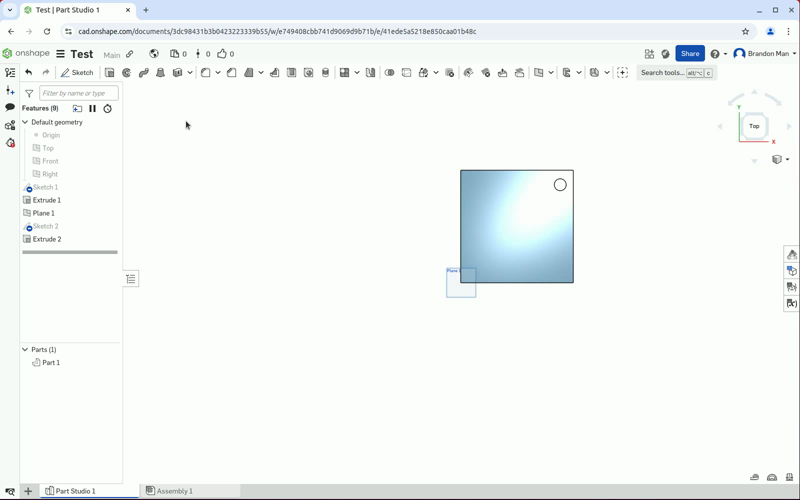
mouse_move(73, 189)
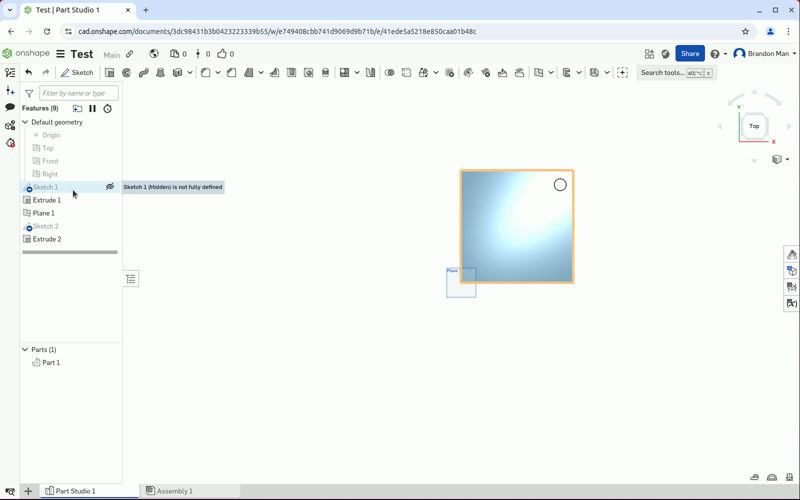
click(73, 189)
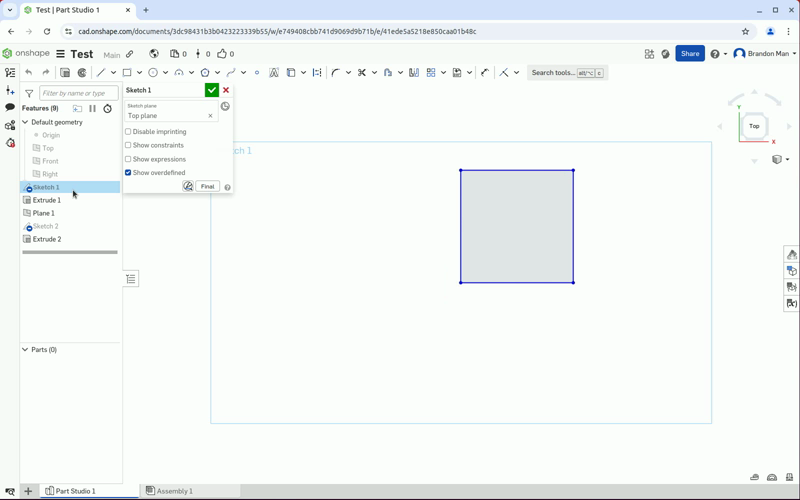
mouse_move(229, 92)
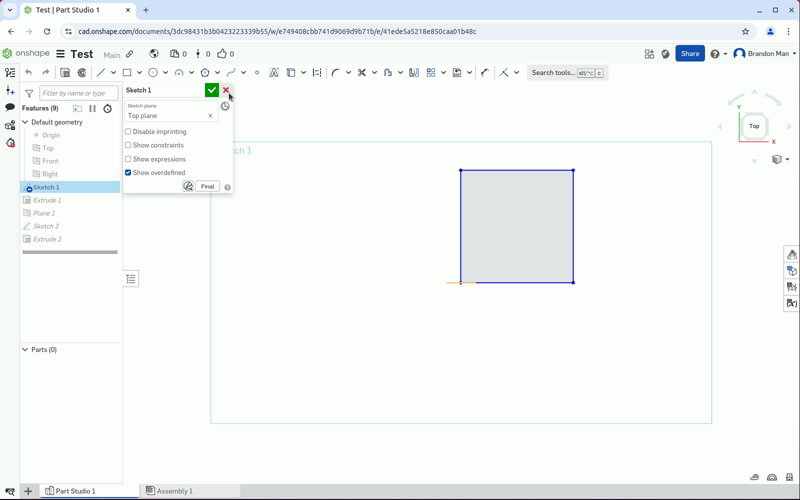
click(229, 92)
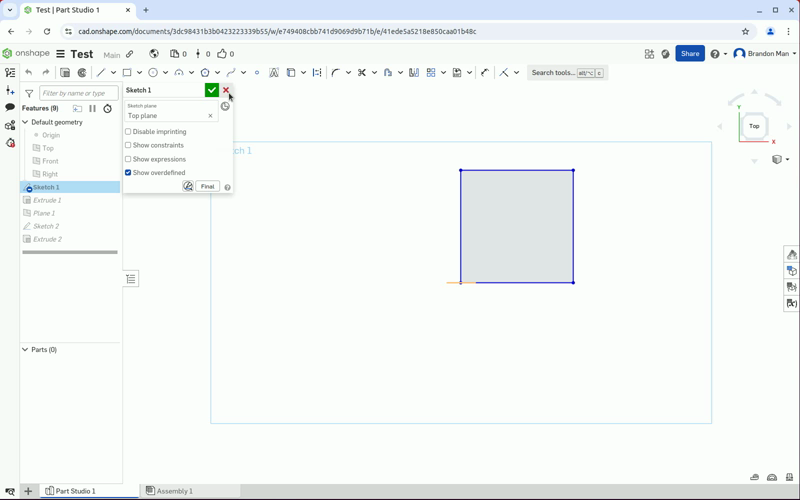
key(shift+s)
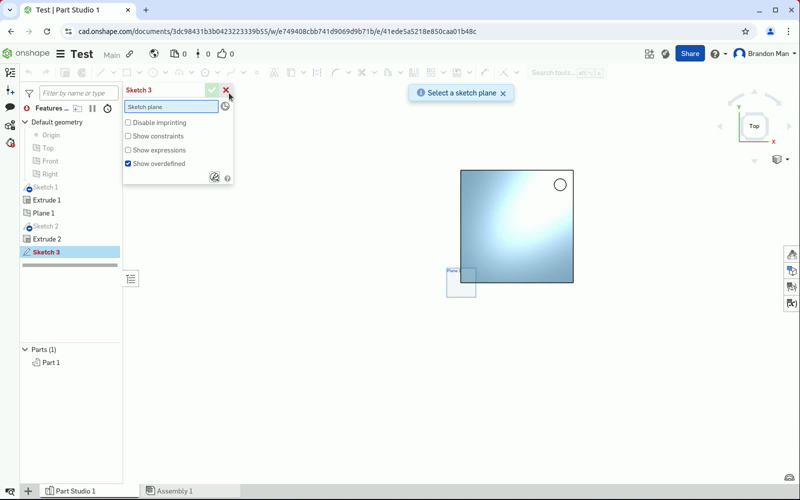
mouse_move(73, 215)
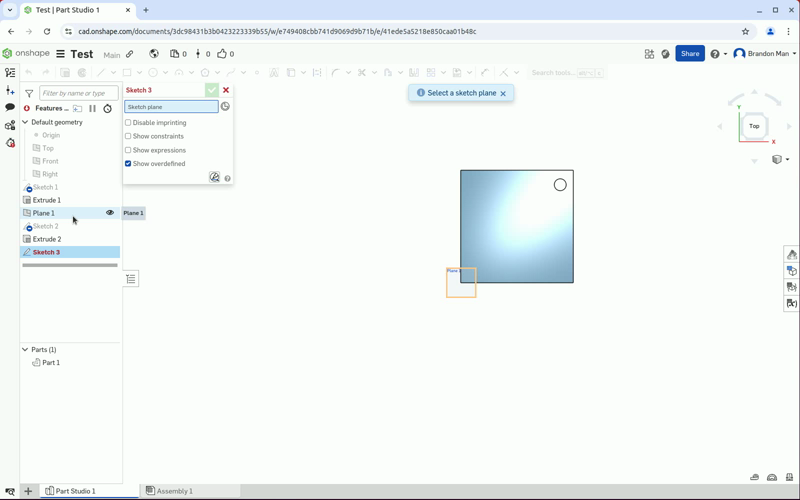
click(73, 215)
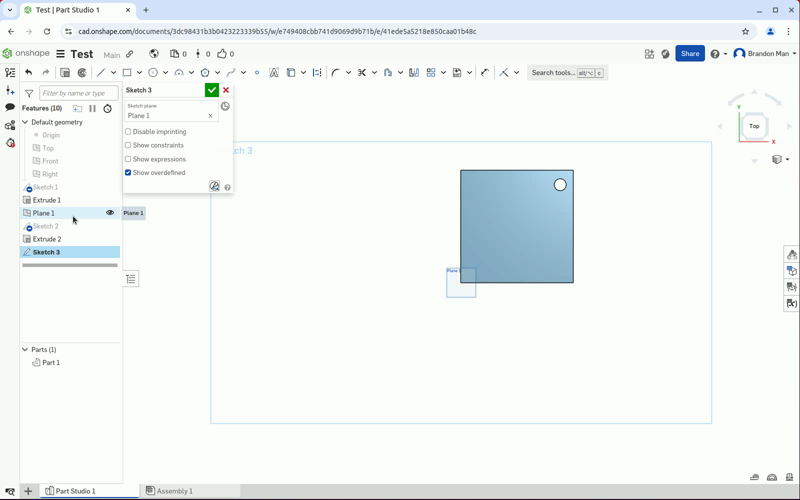
mouse_move(73, 352)
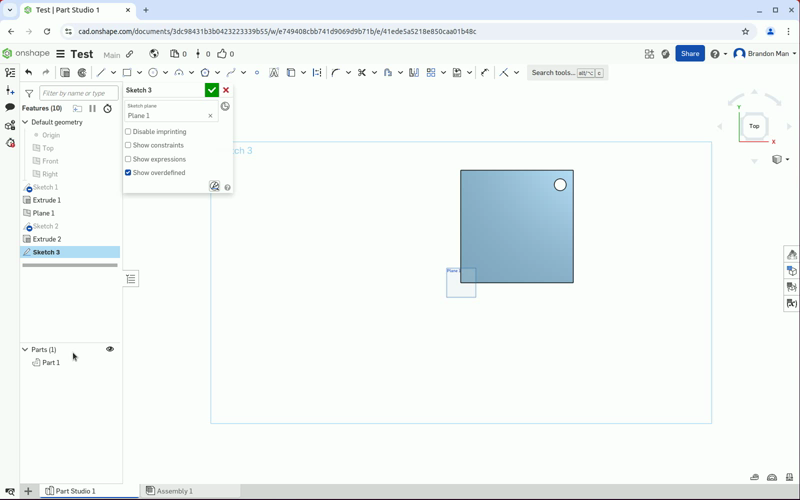
key(y)
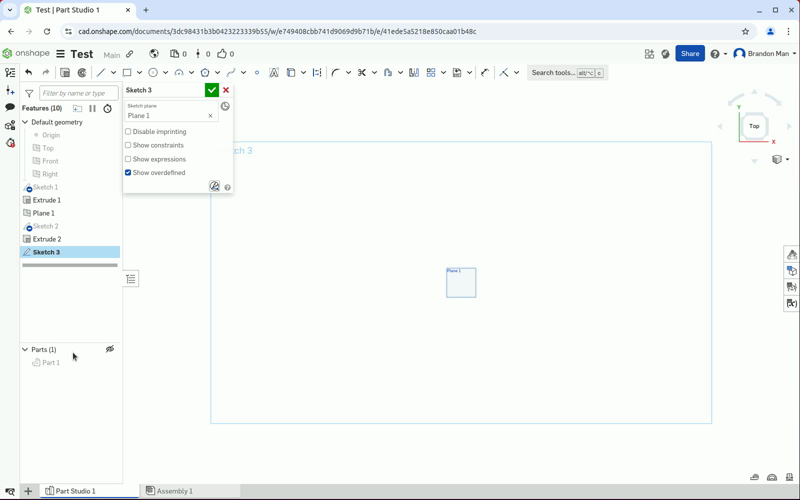
key(c)
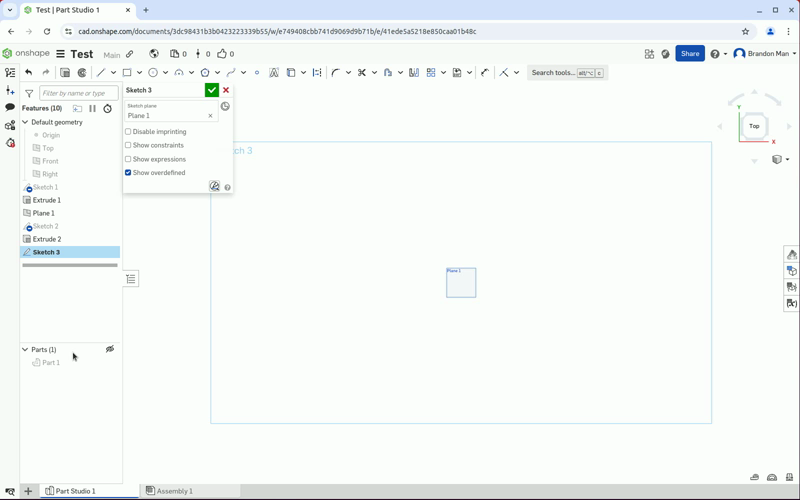
key_down(shift)
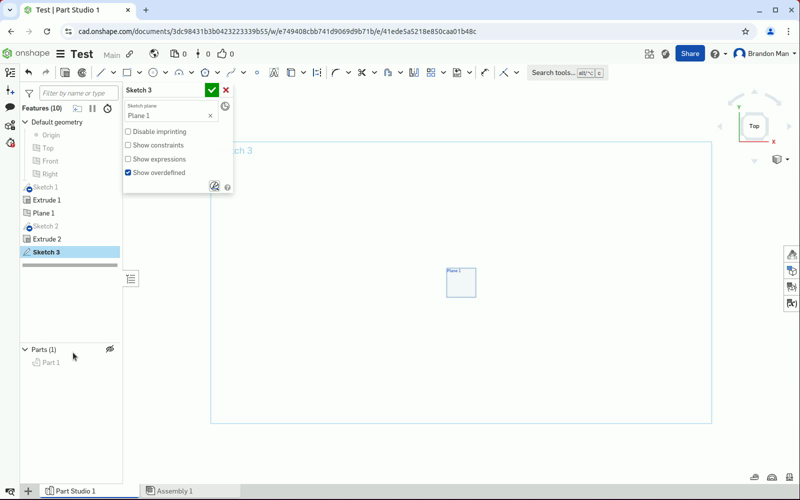
mouse_move(474, 268)
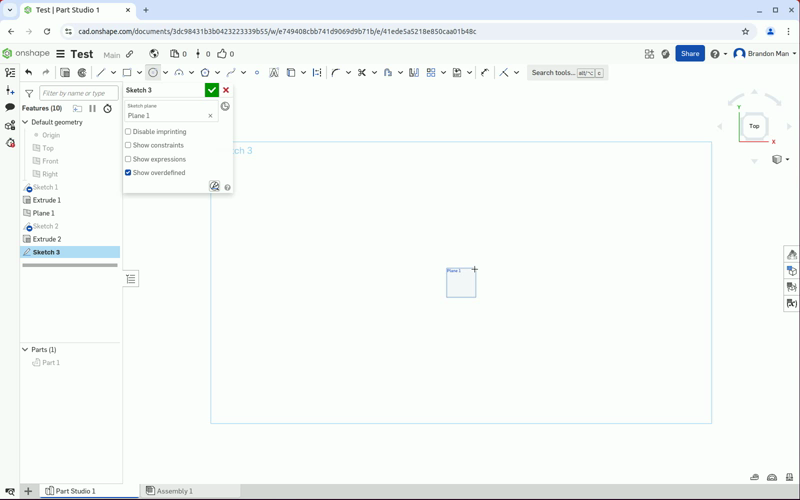
click(474, 268)
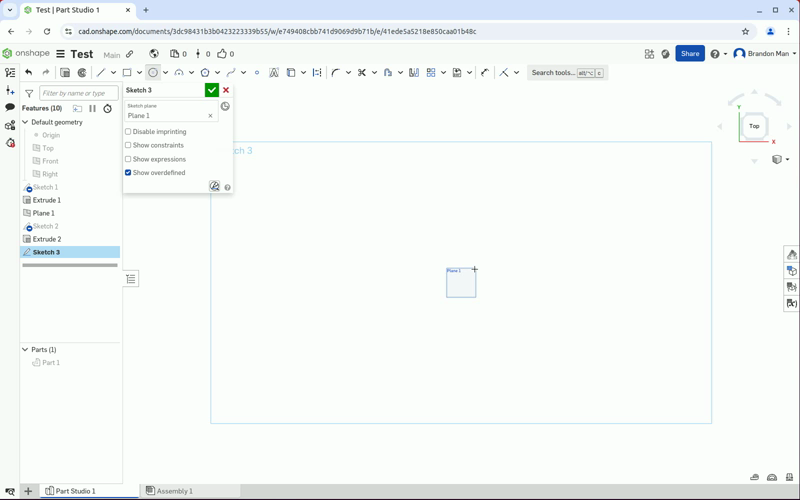
key_up(shift)
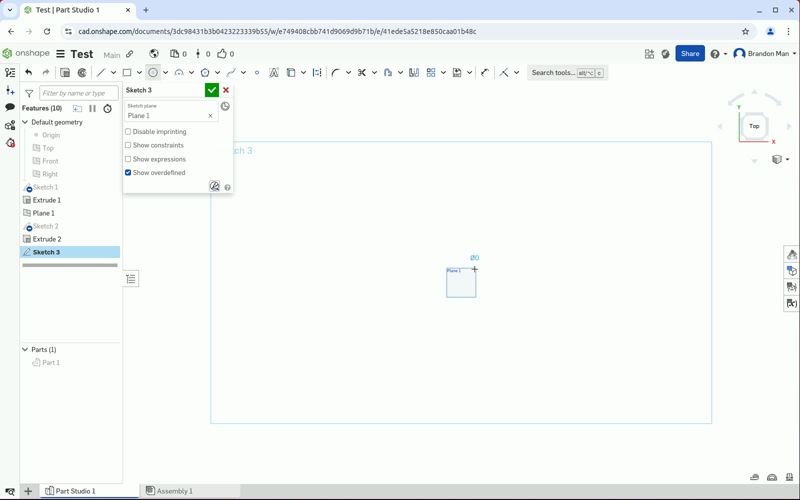
mouse_move(480, 268)
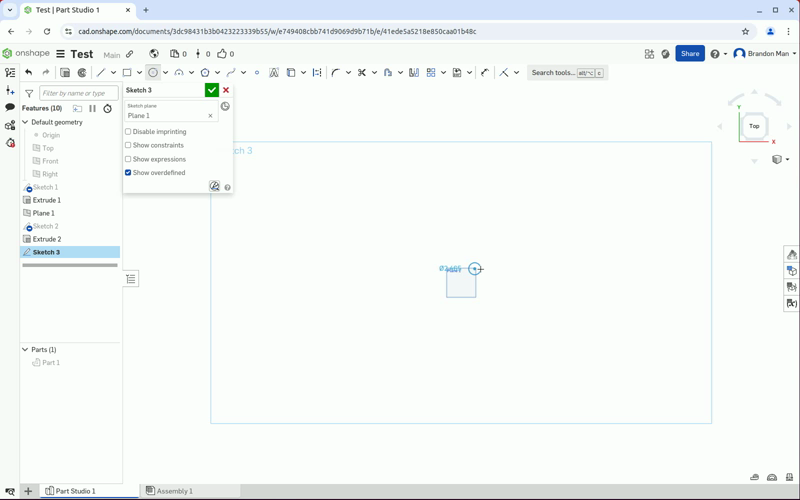
click(480, 268)
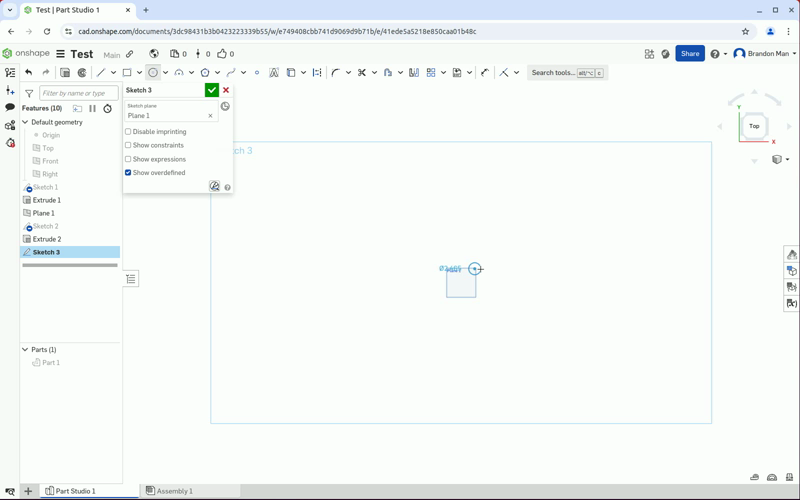
key(esc)
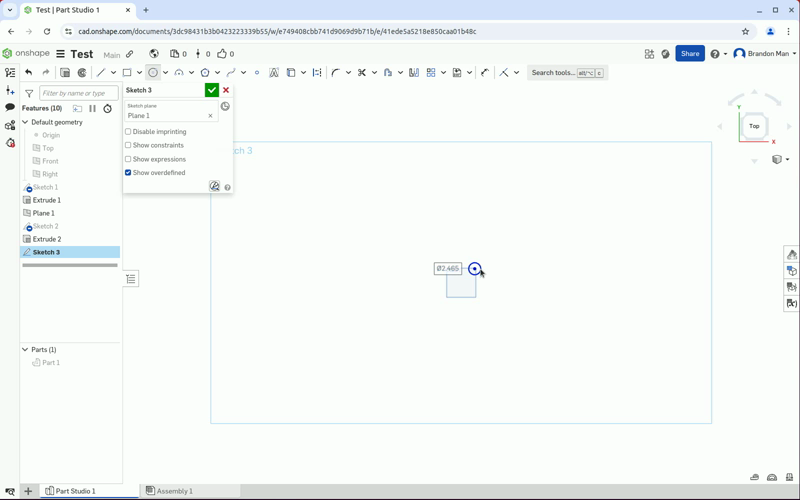
mouse_move(476, 274)
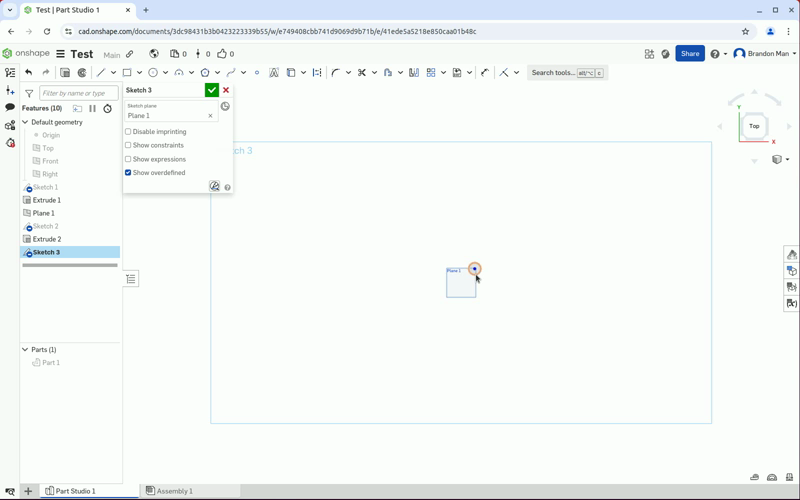
scroll(6)
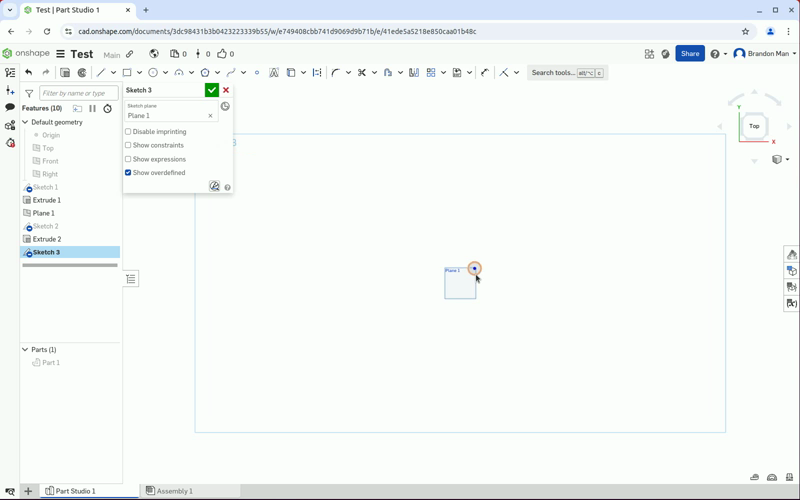
scroll(6)
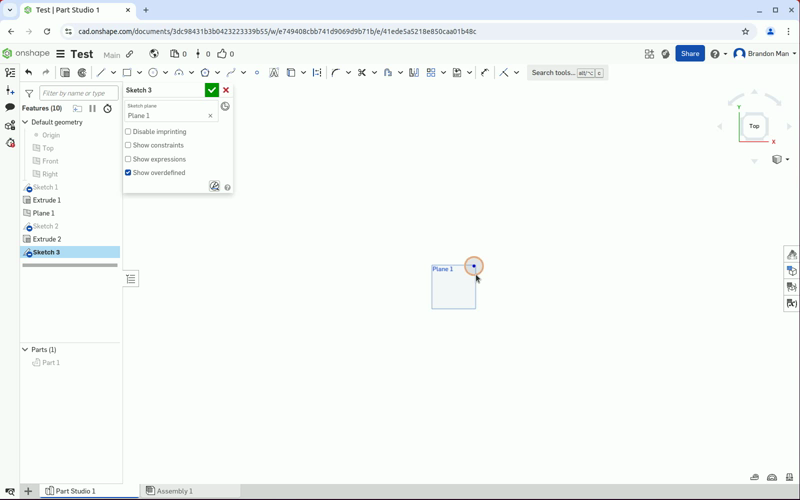
scroll(6)
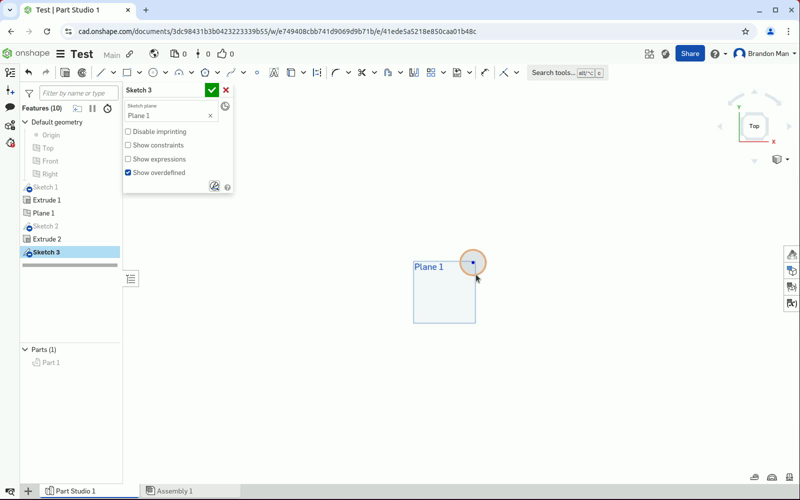
scroll(6)
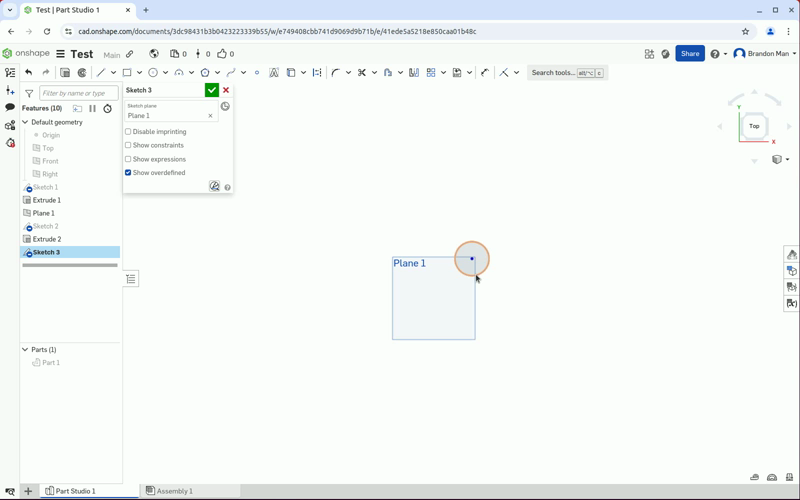
scroll(6)
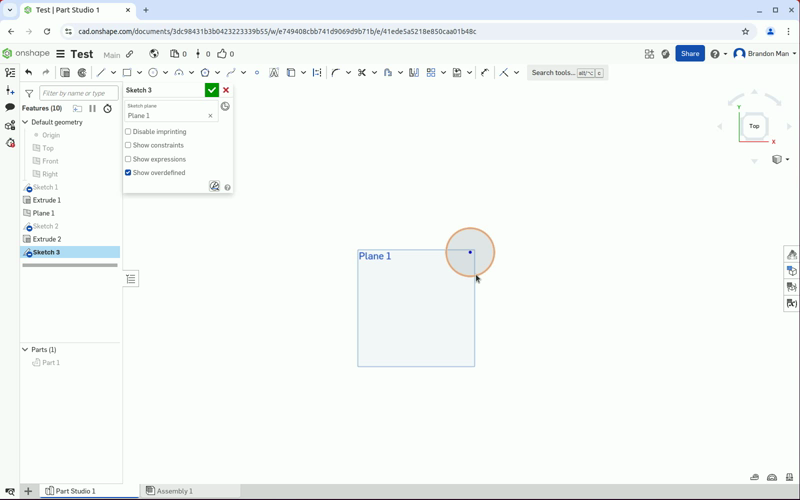
scroll(6)
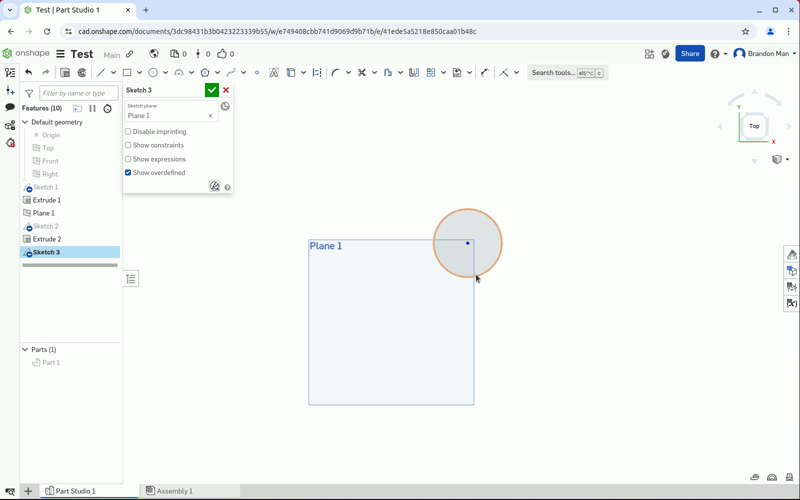
scroll(6)
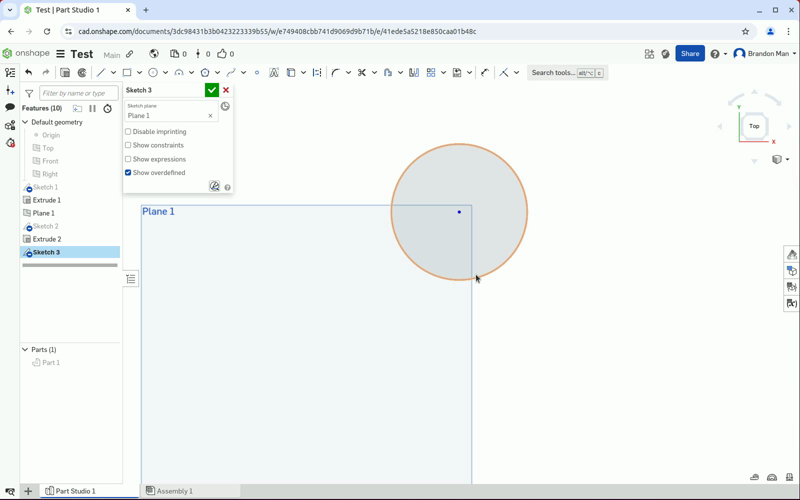
click(476, 274)
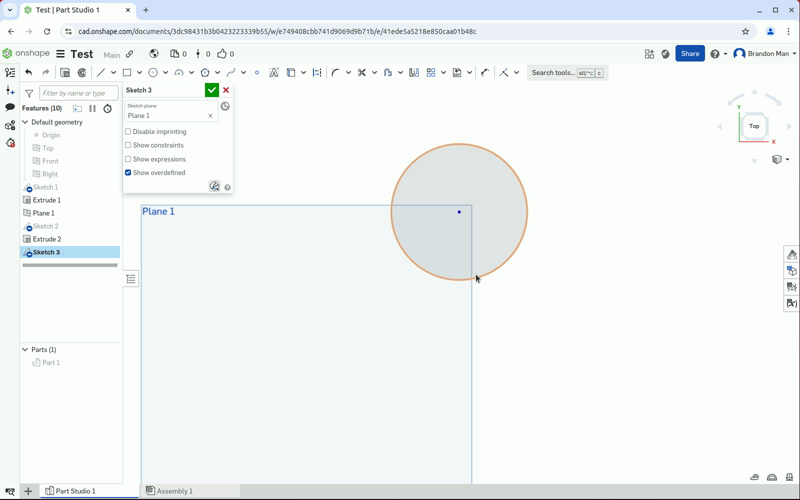
scroll(-6)
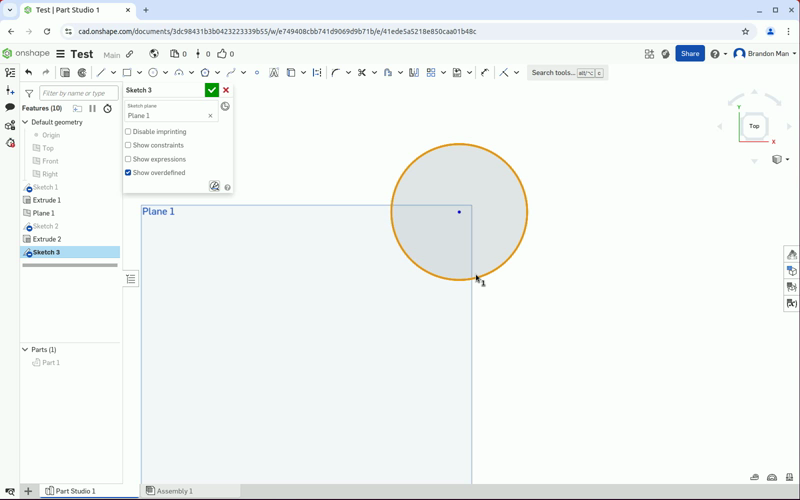
scroll(-6)
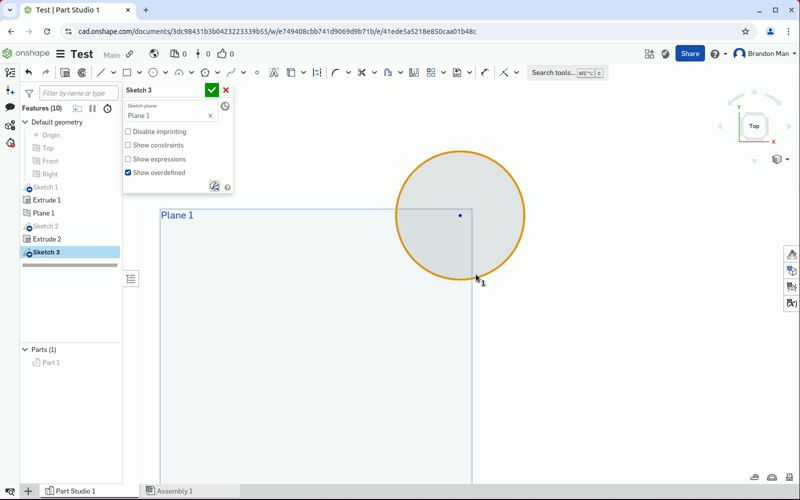
scroll(-6)
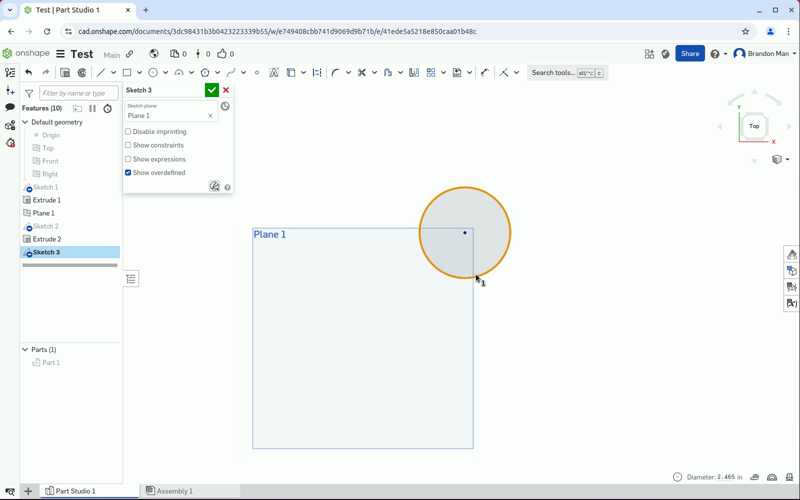
scroll(-6)
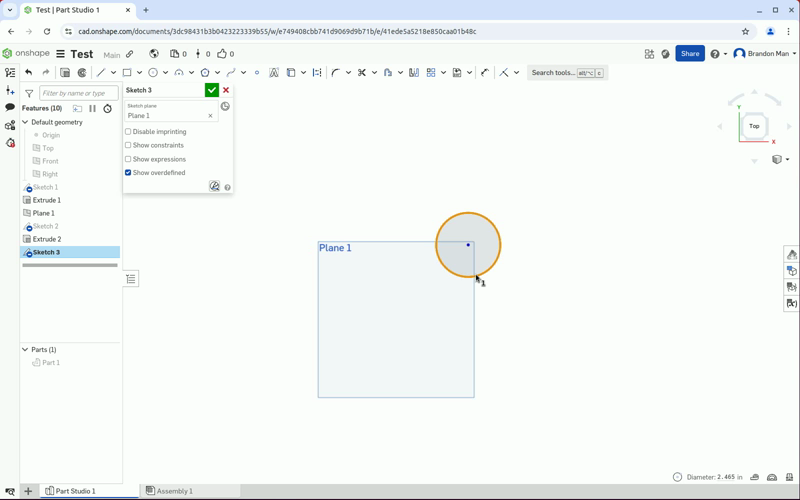
scroll(-6)
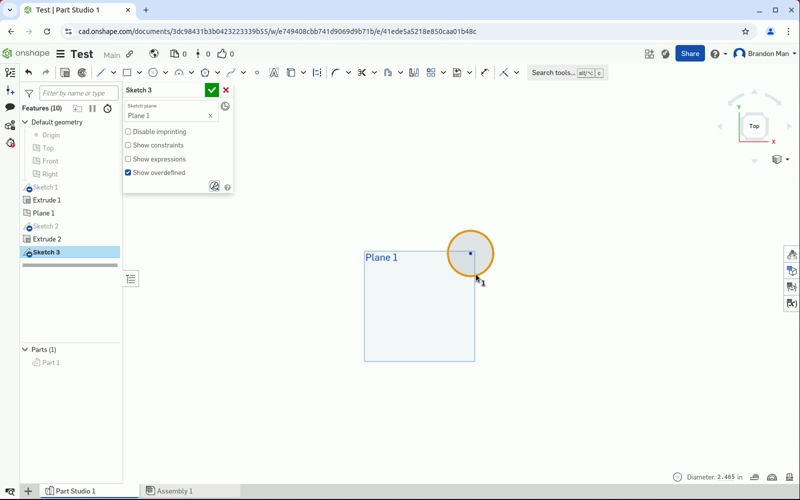
scroll(-6)
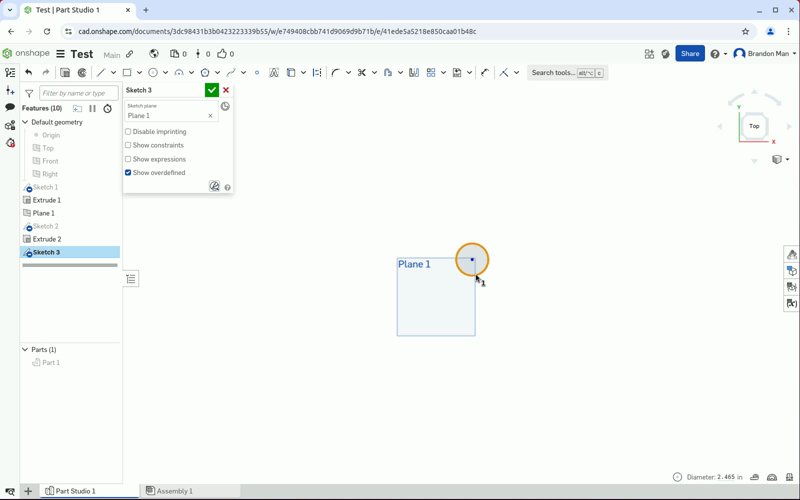
scroll(-6)
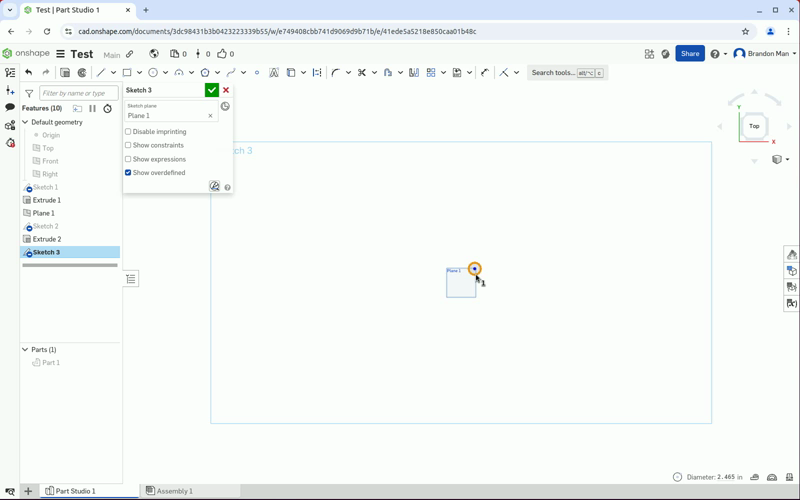
mouse_move(73, 352)
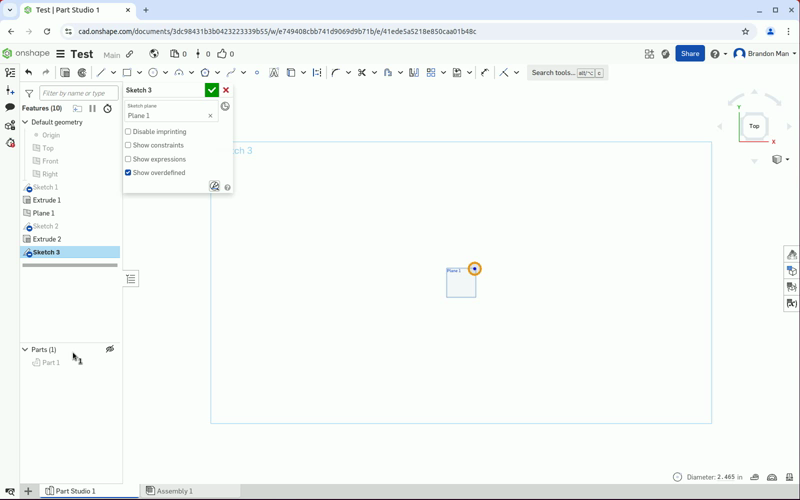
key(shift+y)
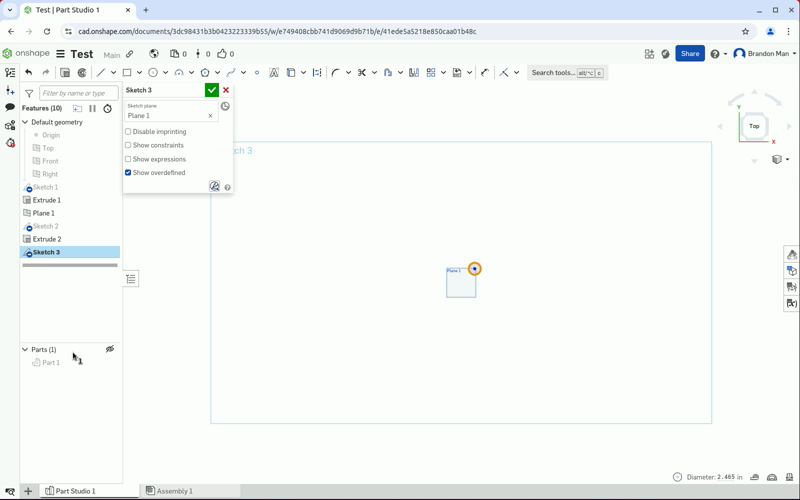
key(shift+e)
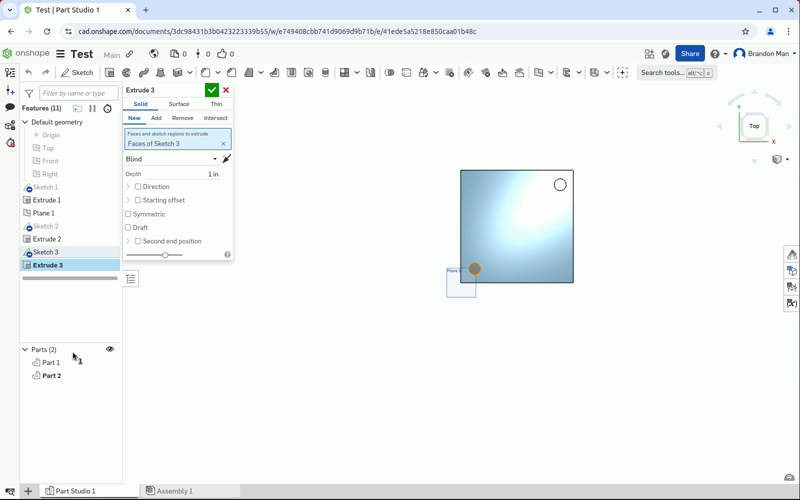
mouse_move(143, 106)
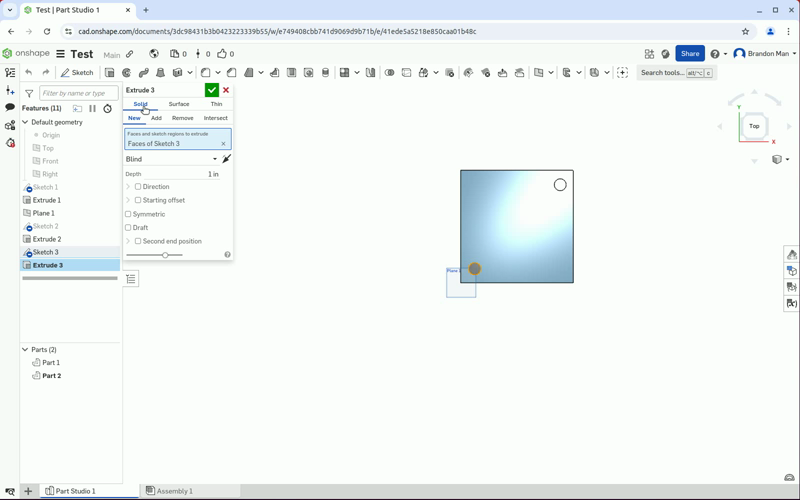
click(143, 106)
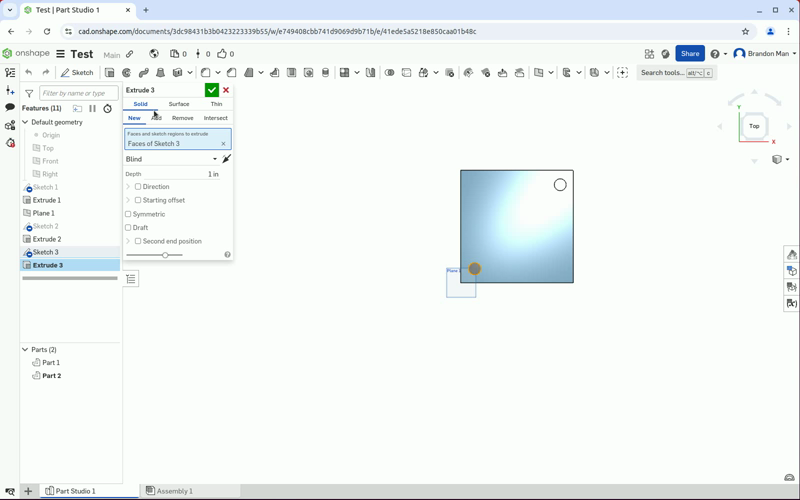
mouse_move(186, 120)
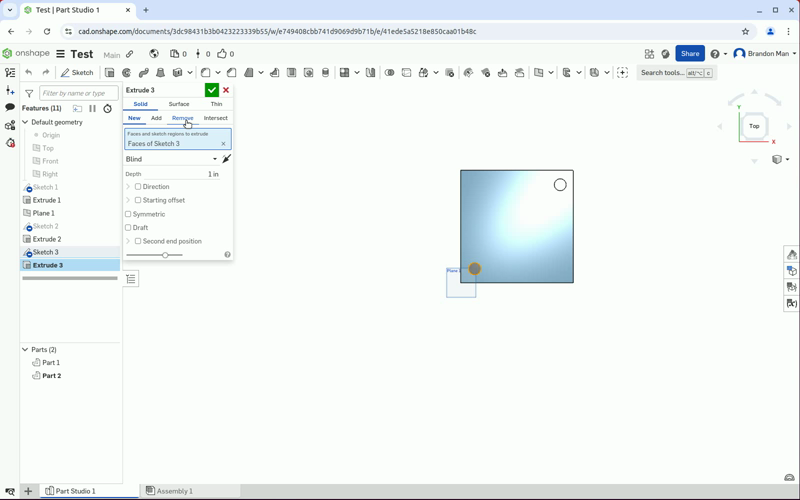
click(186, 120)
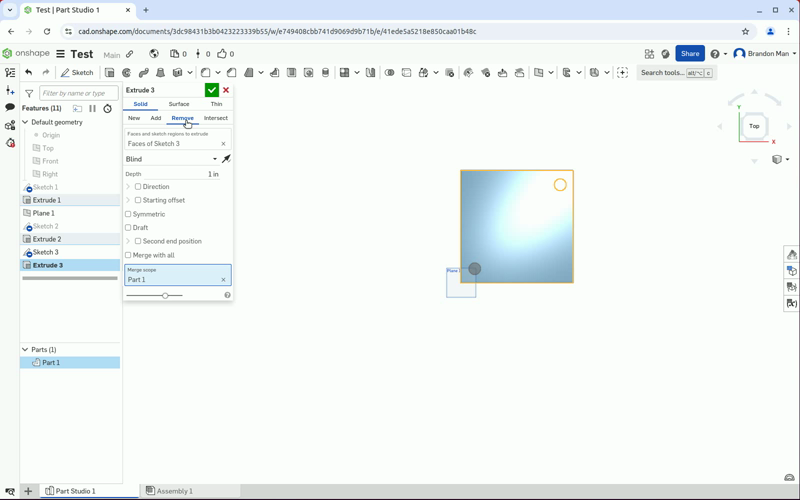
key(tab, 4)
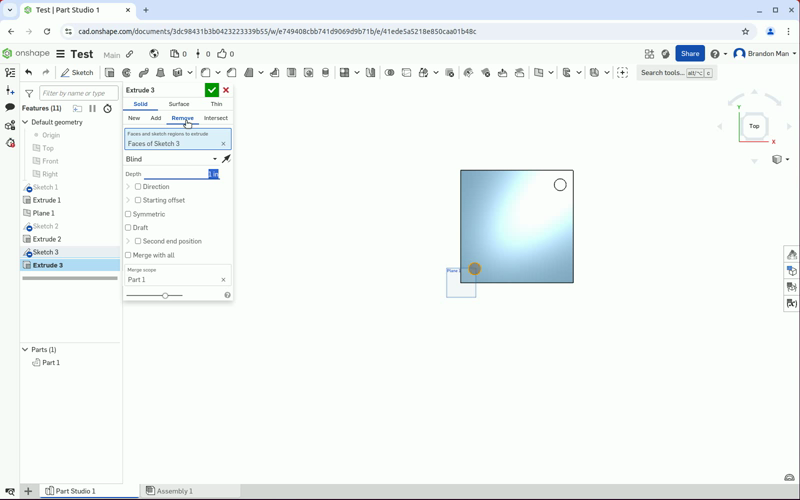
text(13.961)
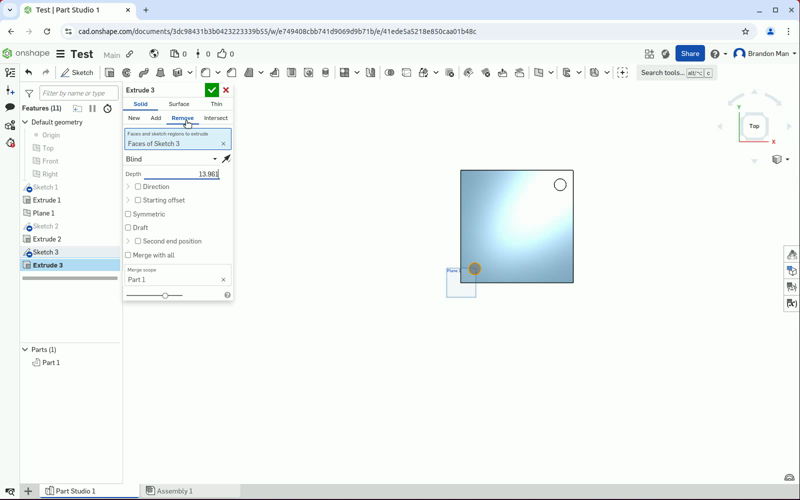
key(tab, 6)
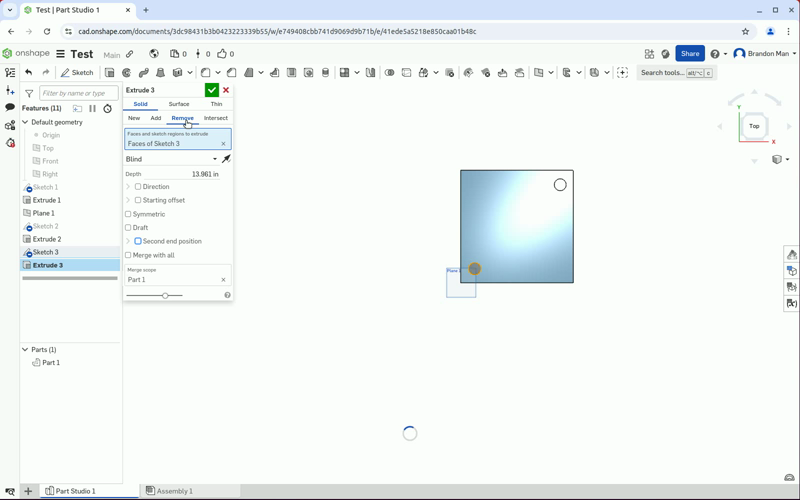
key(space)
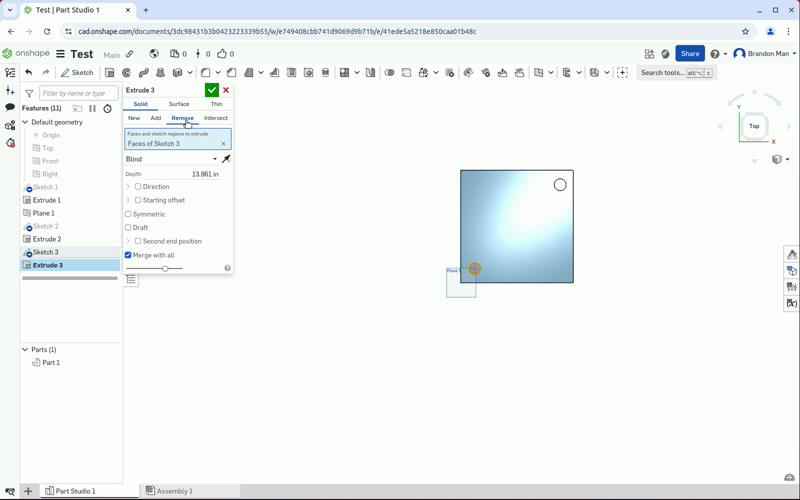
key(enter)
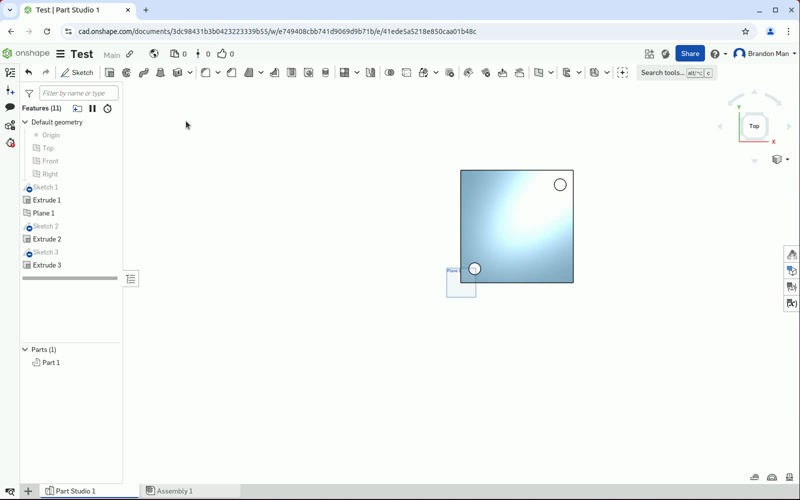
key(shift+h)
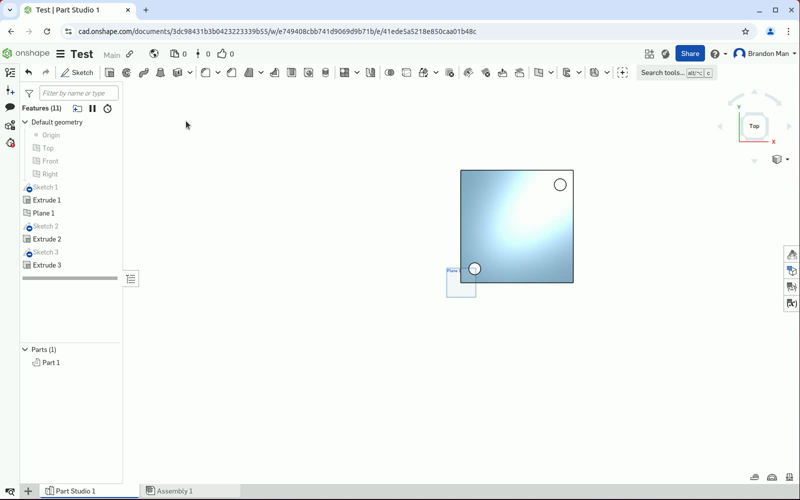
key(shift+h)
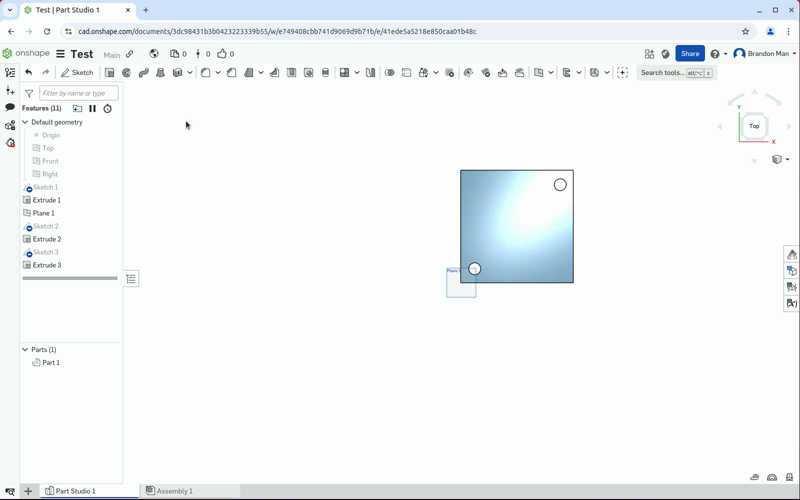
mouse_move(73, 189)
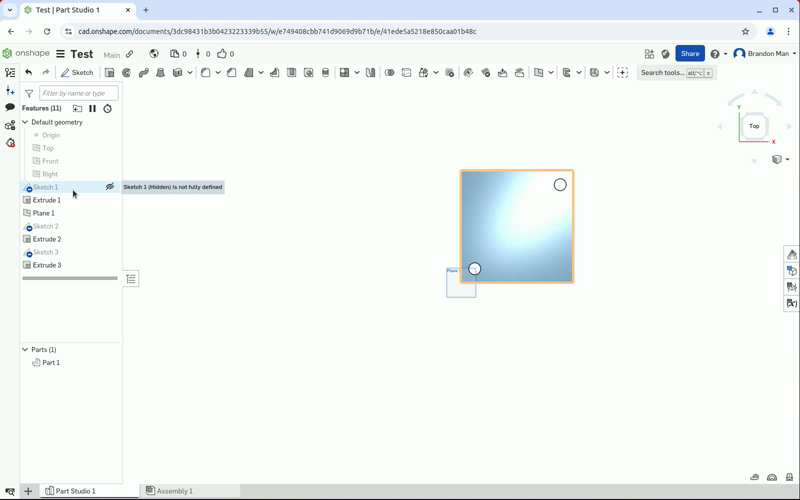
click(73, 189)
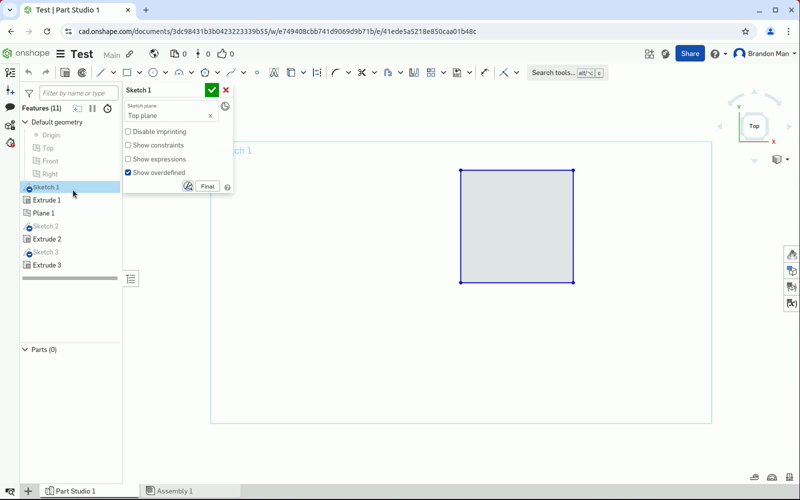
mouse_move(229, 92)
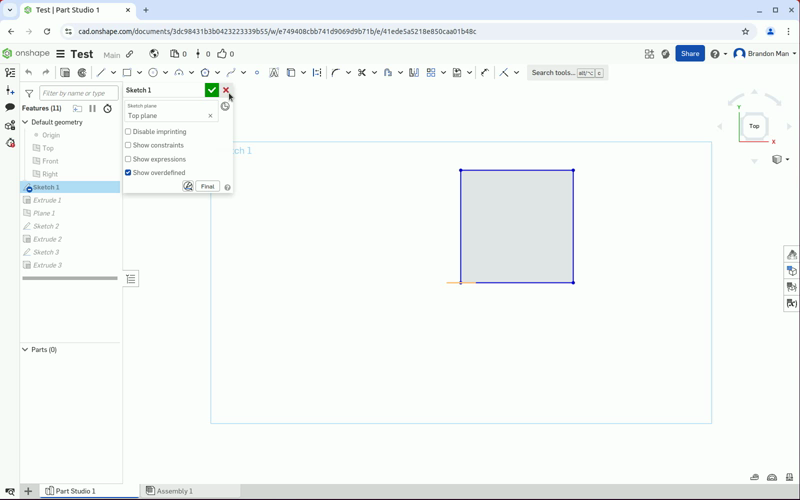
click(229, 92)
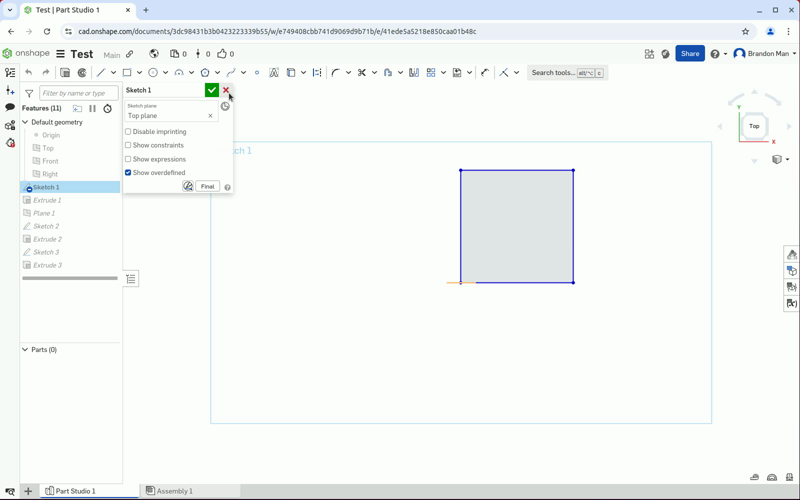
key(shift+s)
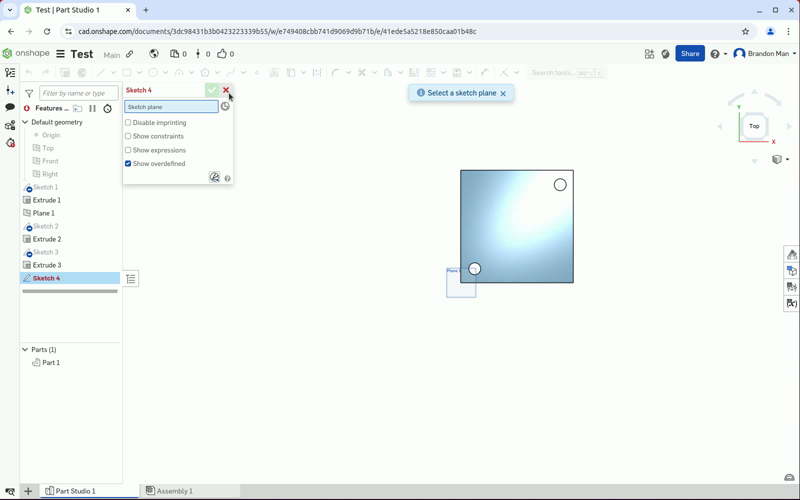
mouse_move(73, 215)
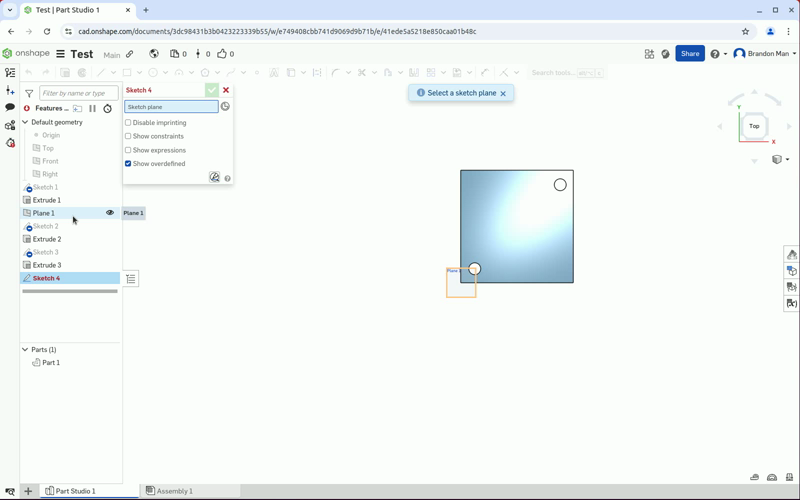
click(73, 215)
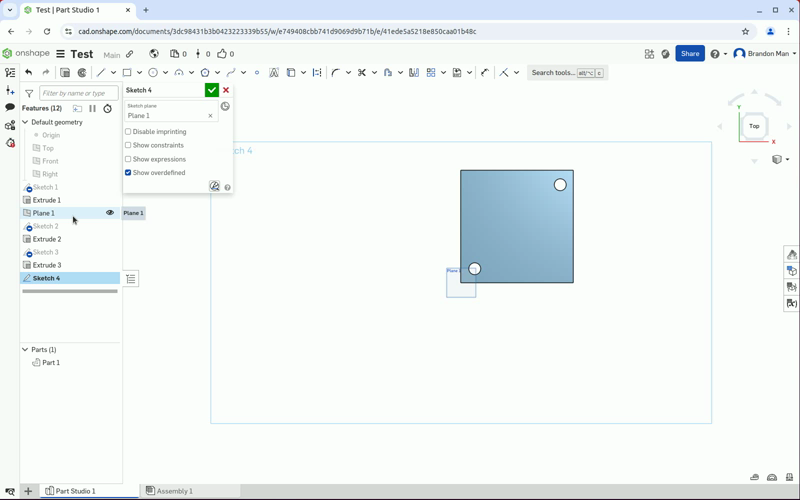
mouse_move(73, 352)
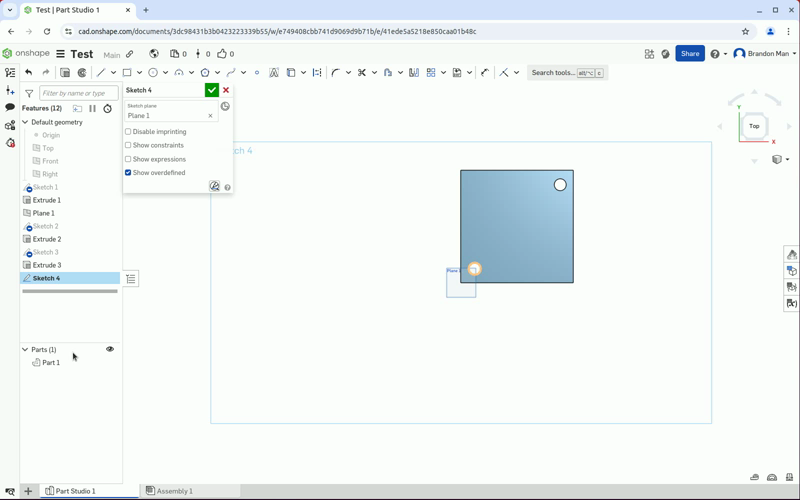
key(y)
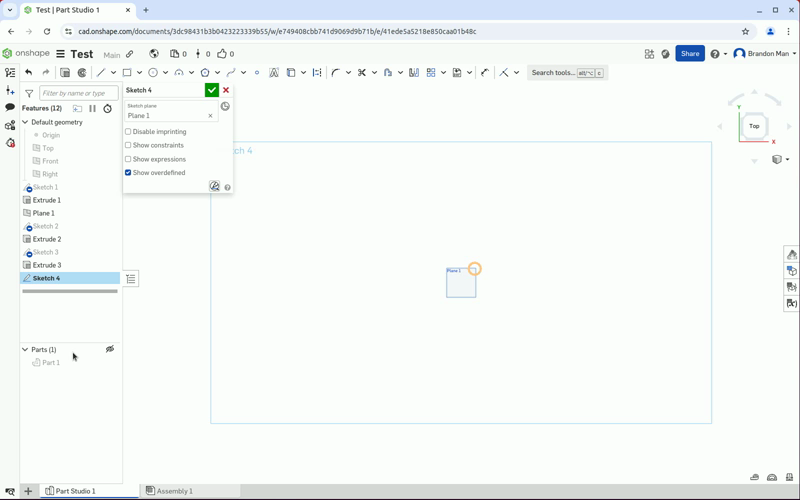
key(c)
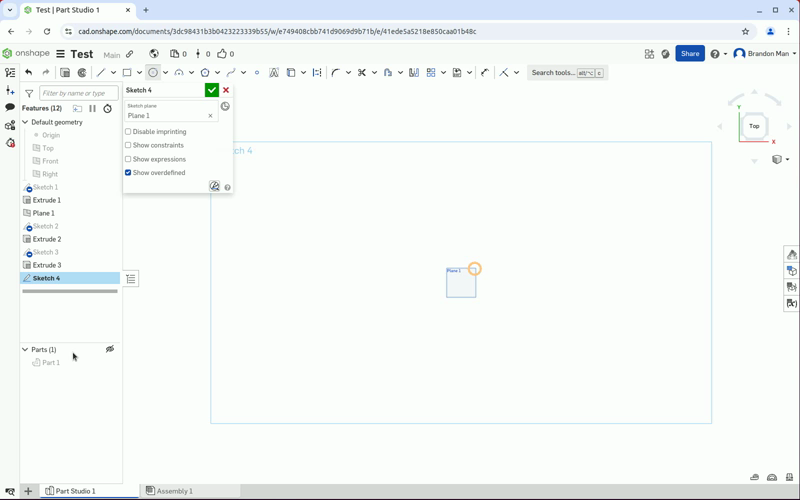
key_down(shift)
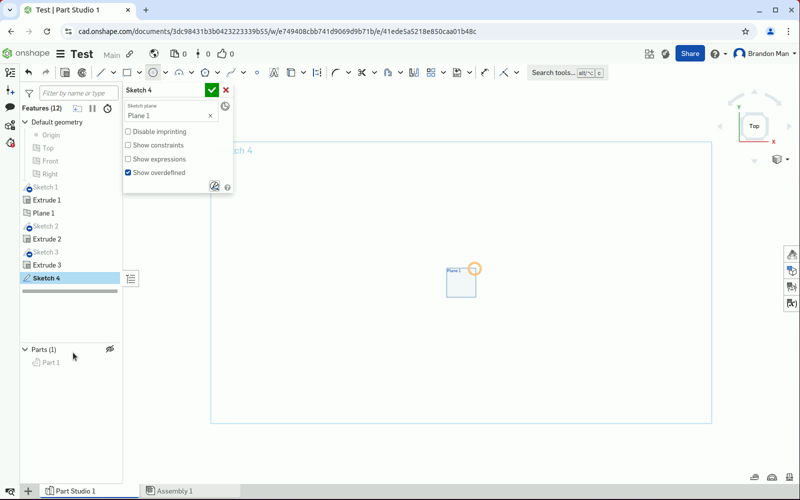
mouse_move(474, 184)
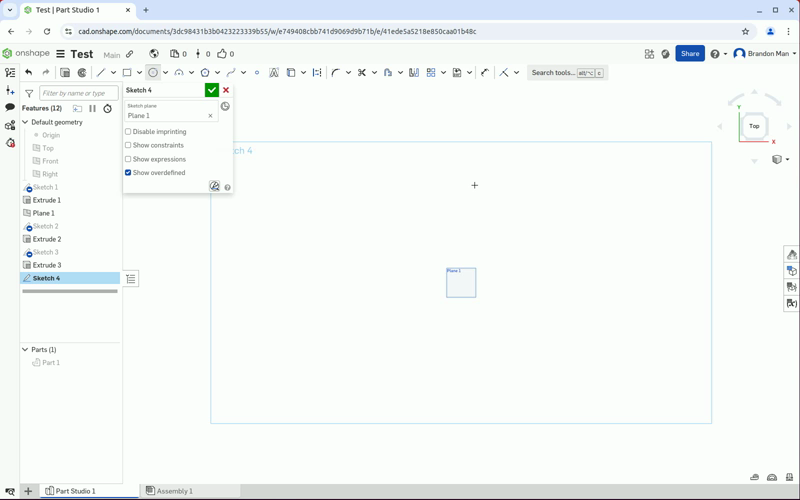
click(474, 184)
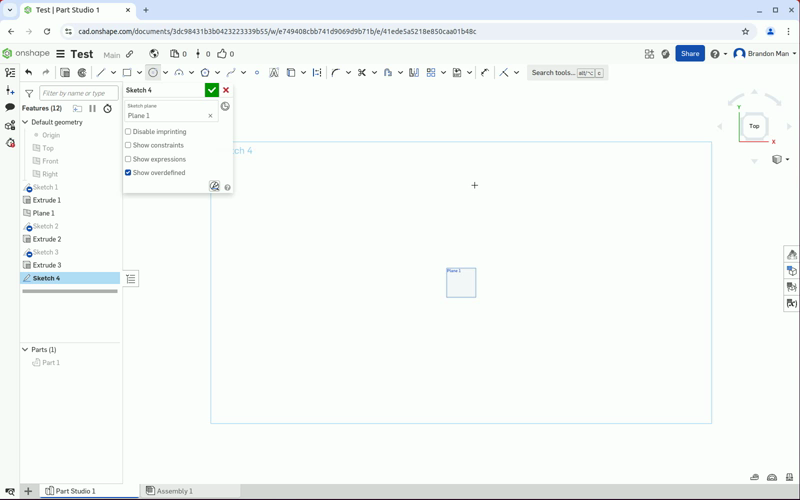
key_up(shift)
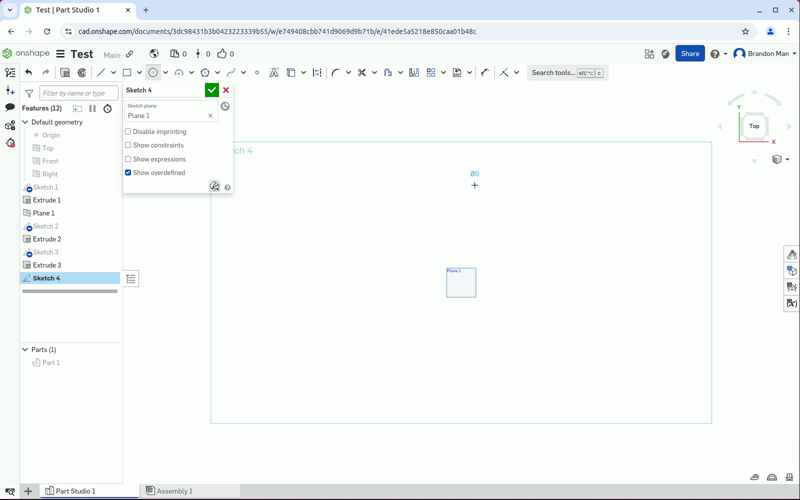
mouse_move(480, 184)
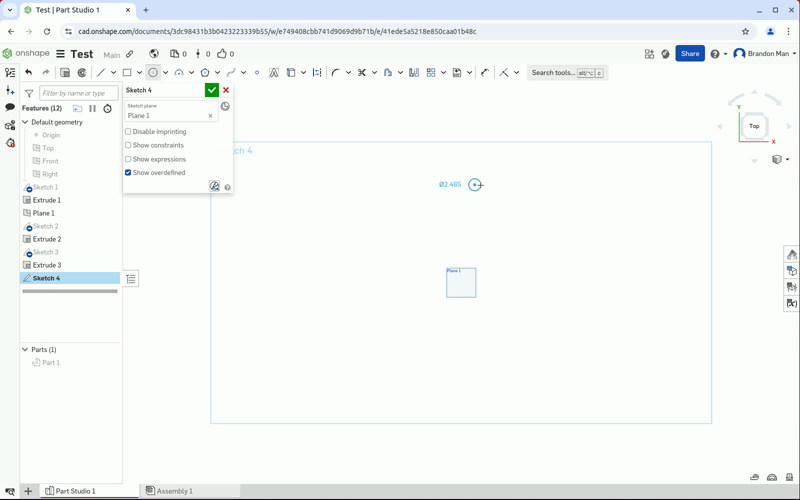
click(480, 184)
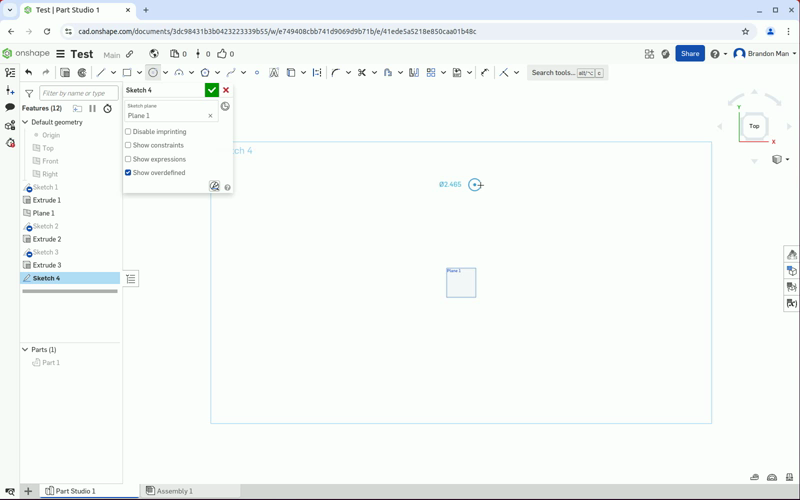
key(esc)
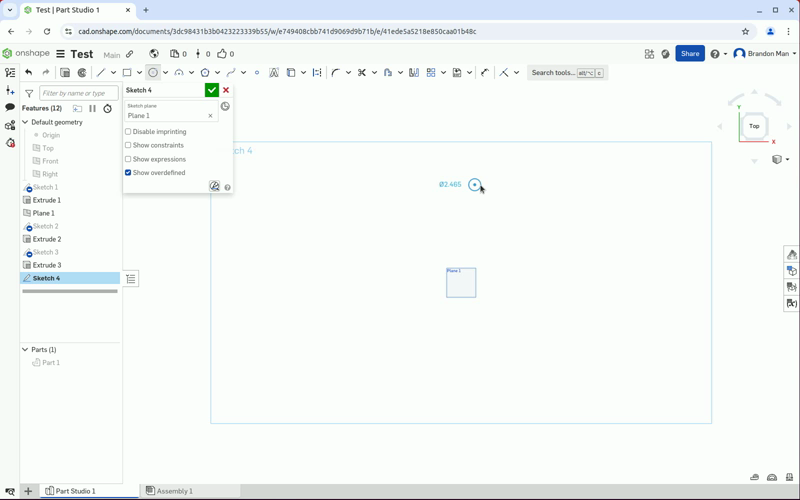
mouse_move(478, 185)
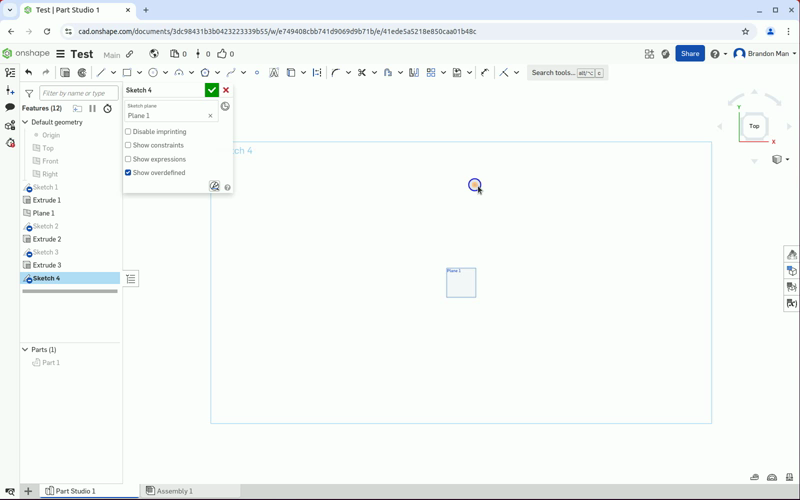
scroll(6)
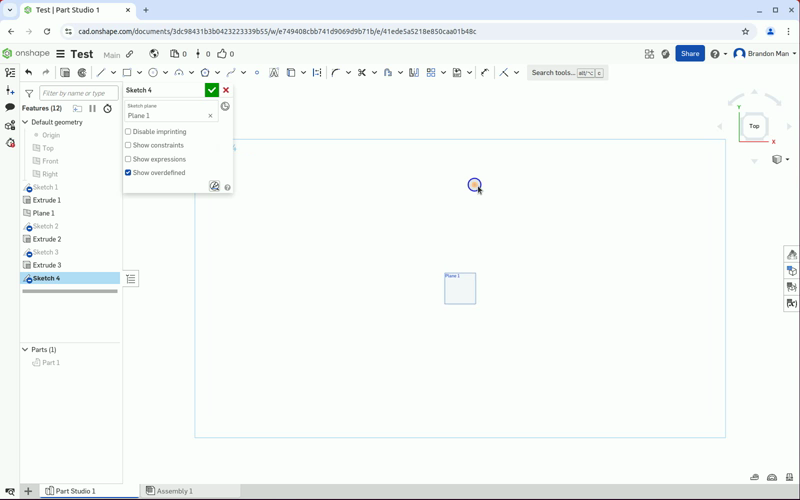
scroll(6)
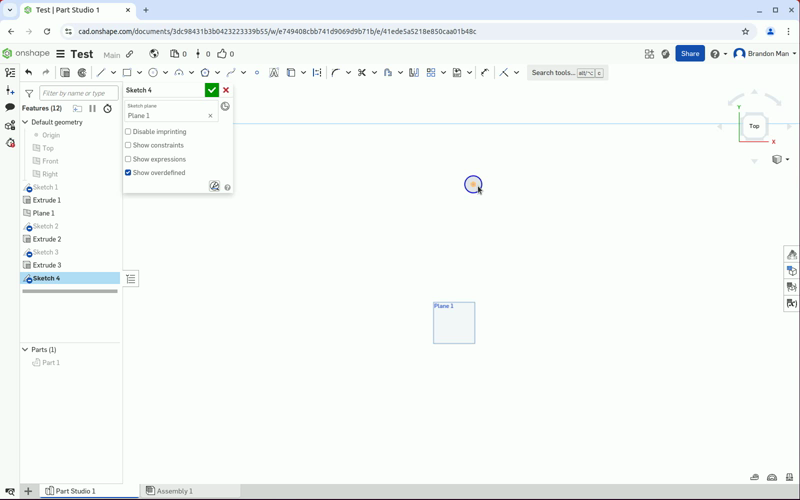
scroll(6)
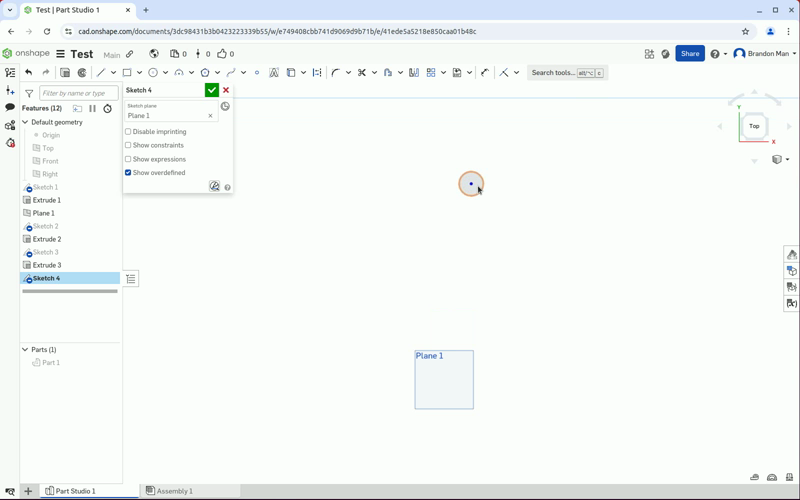
scroll(6)
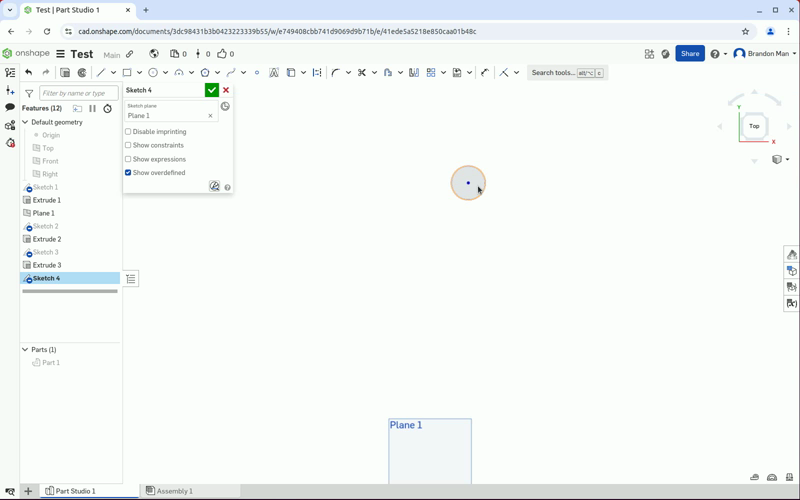
scroll(6)
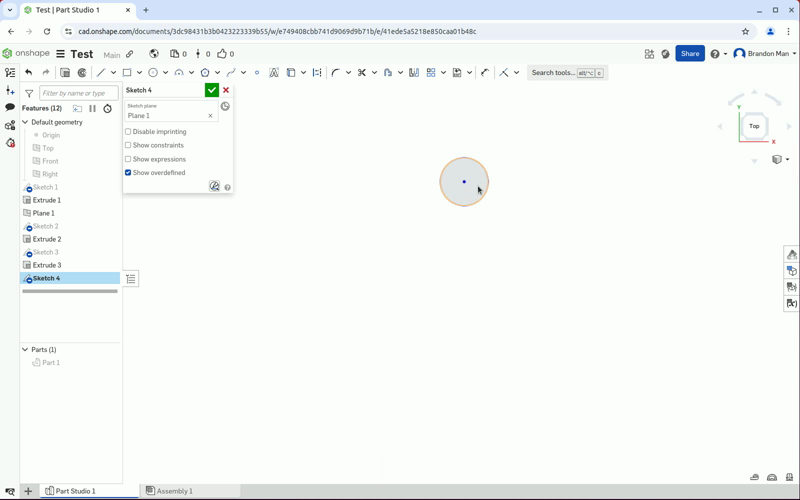
scroll(6)
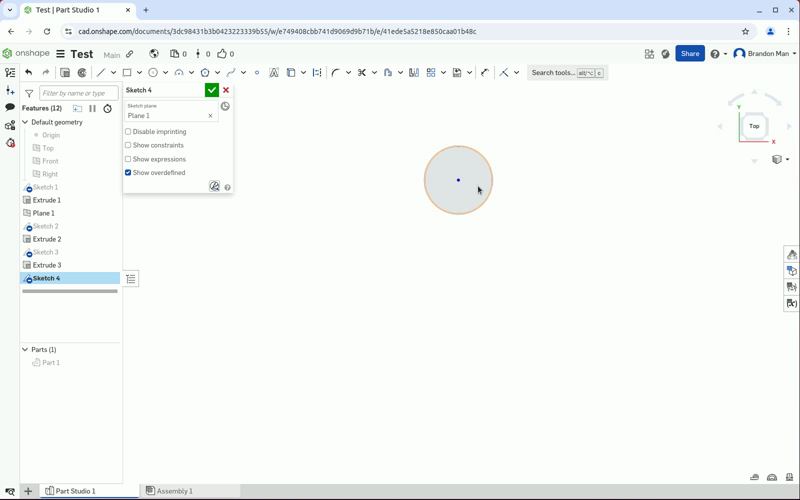
scroll(6)
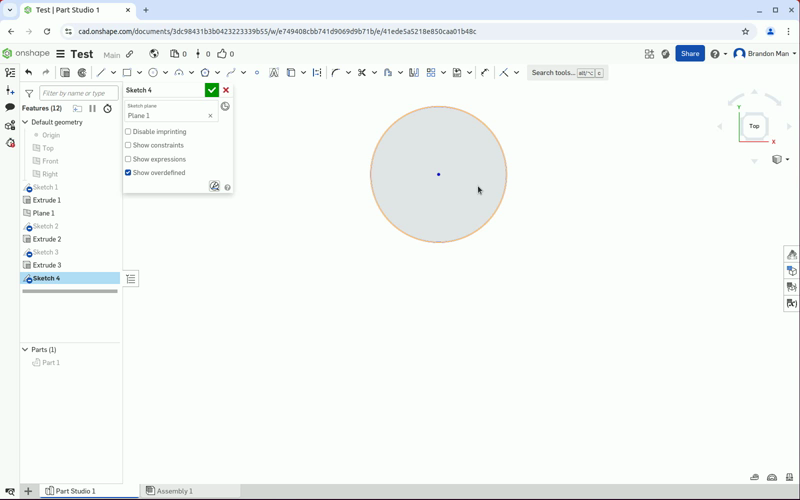
click(478, 185)
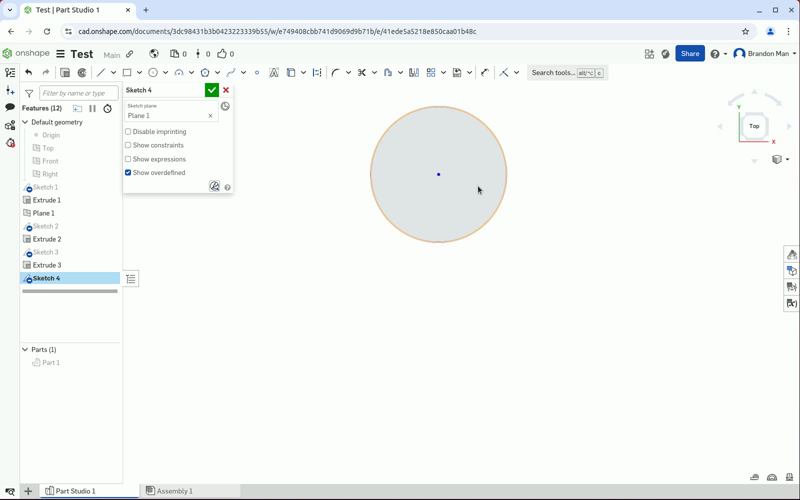
scroll(-6)
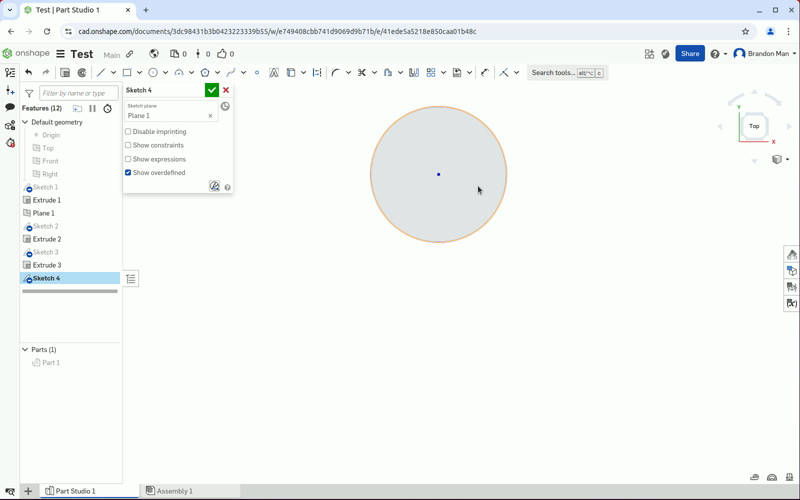
scroll(-6)
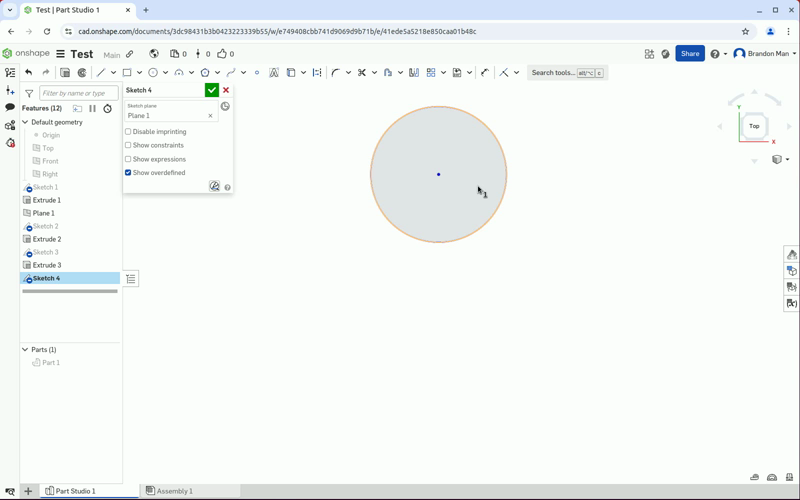
scroll(-6)
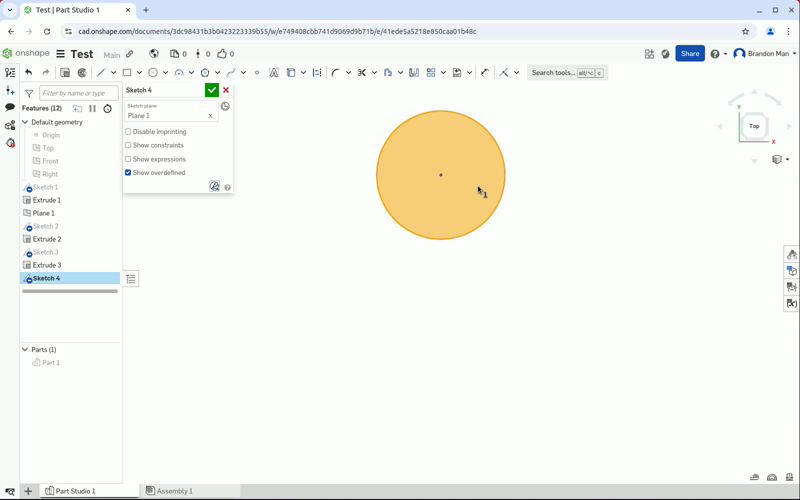
scroll(-6)
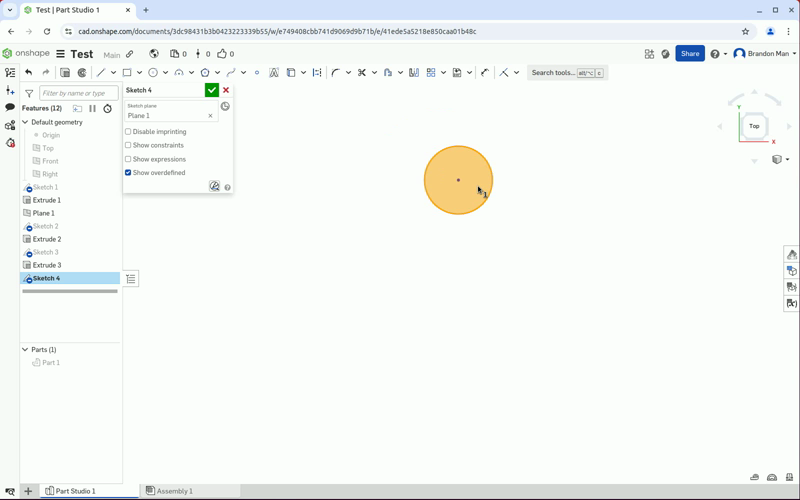
scroll(-6)
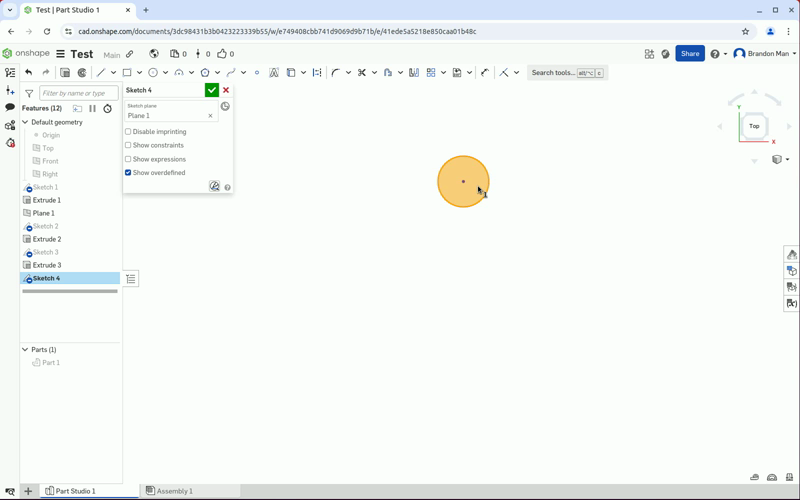
scroll(-6)
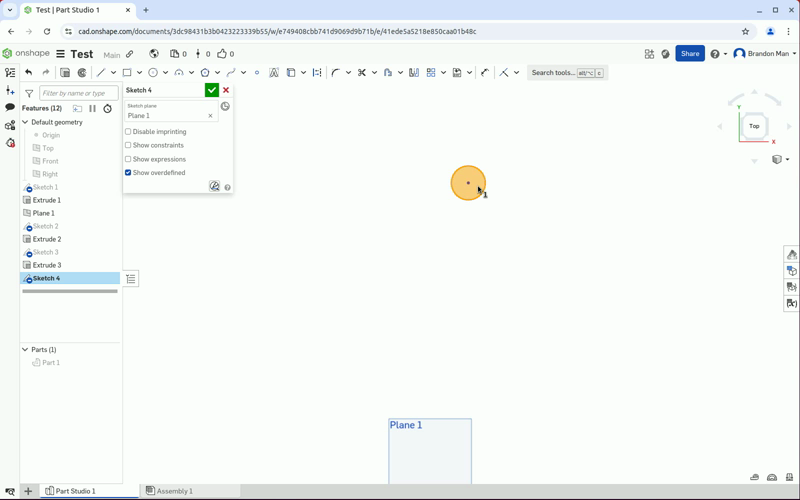
scroll(-6)
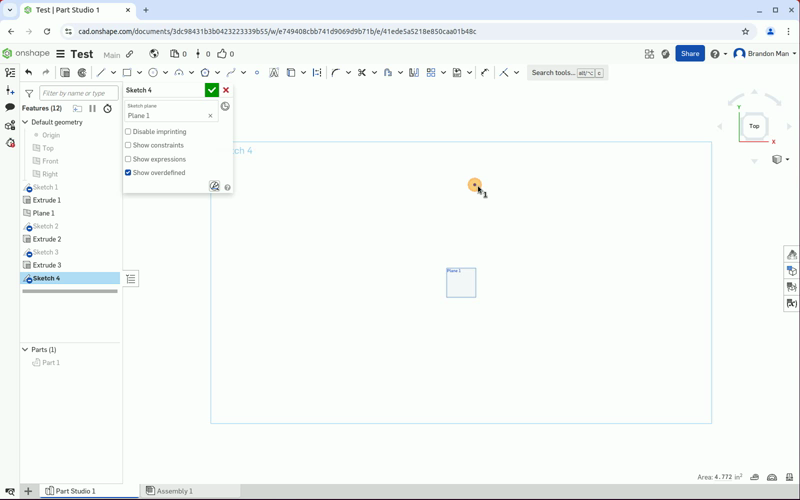
mouse_move(73, 352)
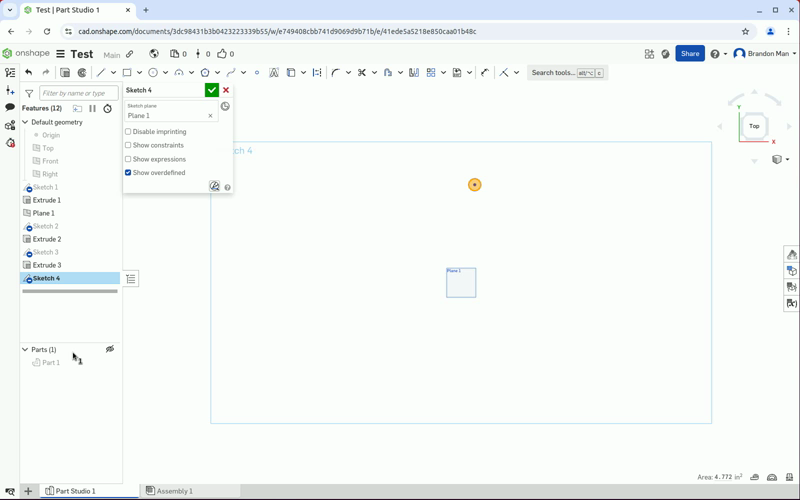
key(shift+y)
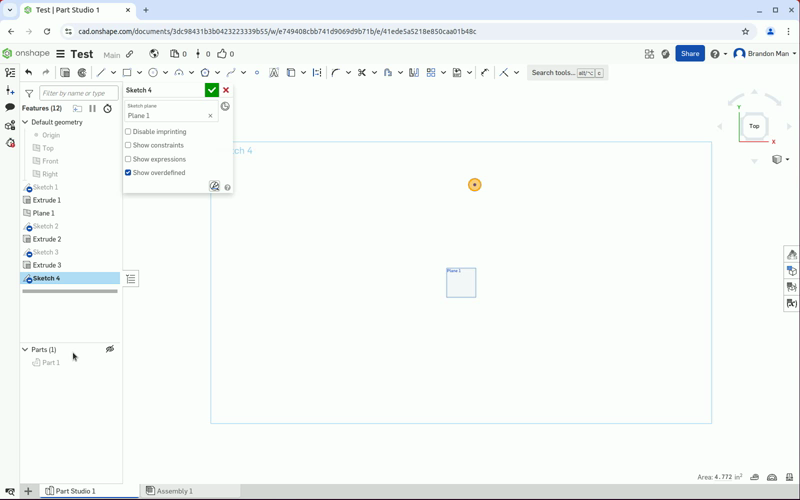
key(shift+e)
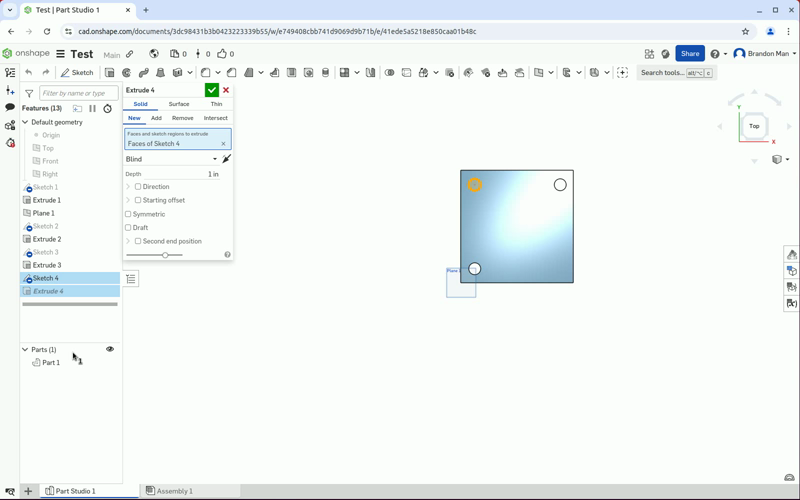
mouse_move(143, 106)
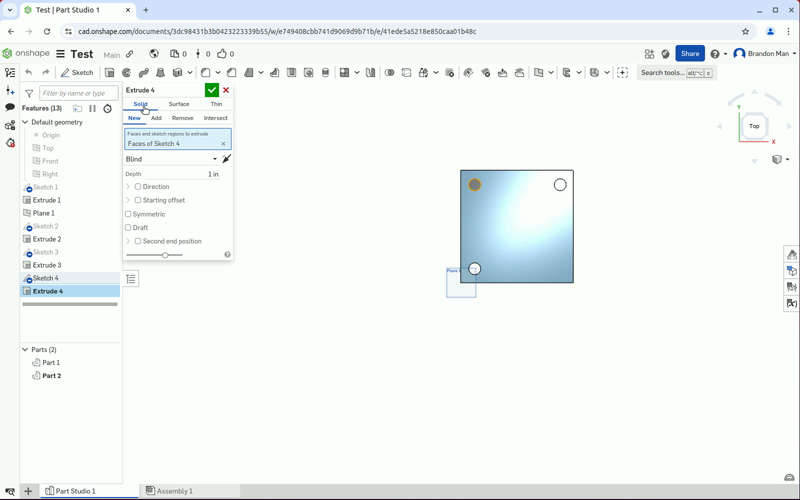
click(143, 106)
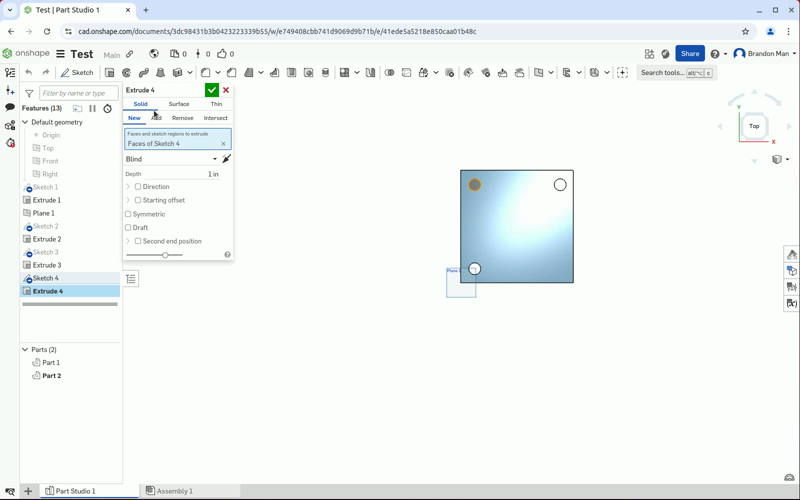
mouse_move(186, 120)
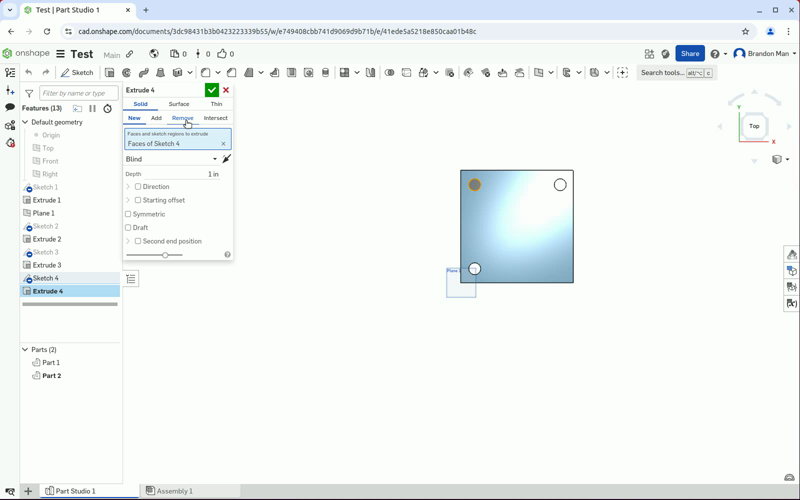
click(186, 120)
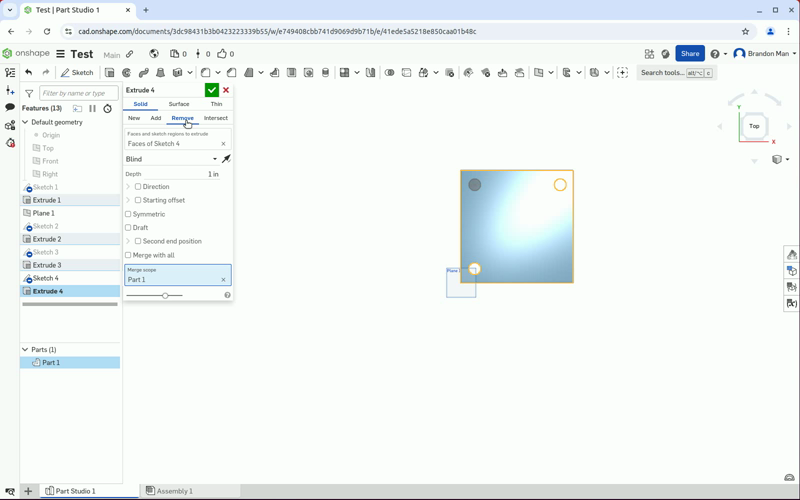
key(tab, 4)
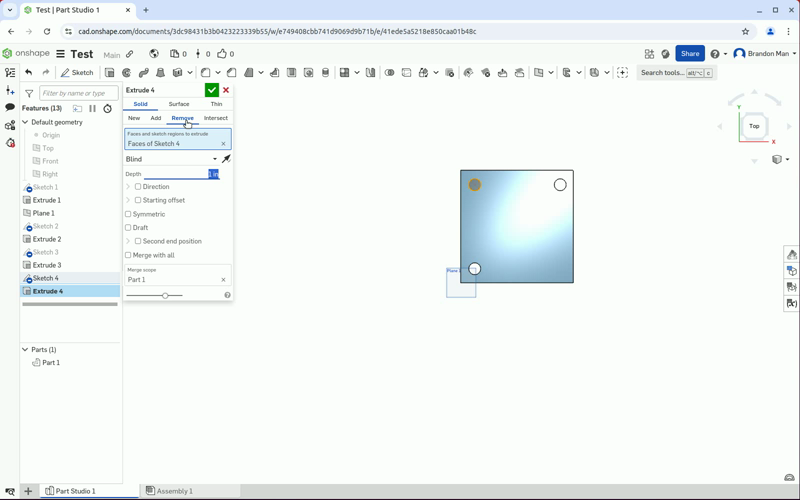
text(13.961)
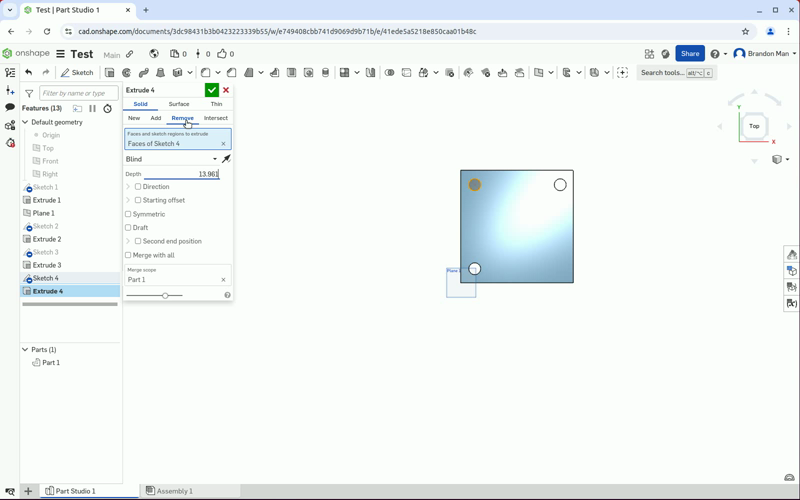
key(tab, 6)
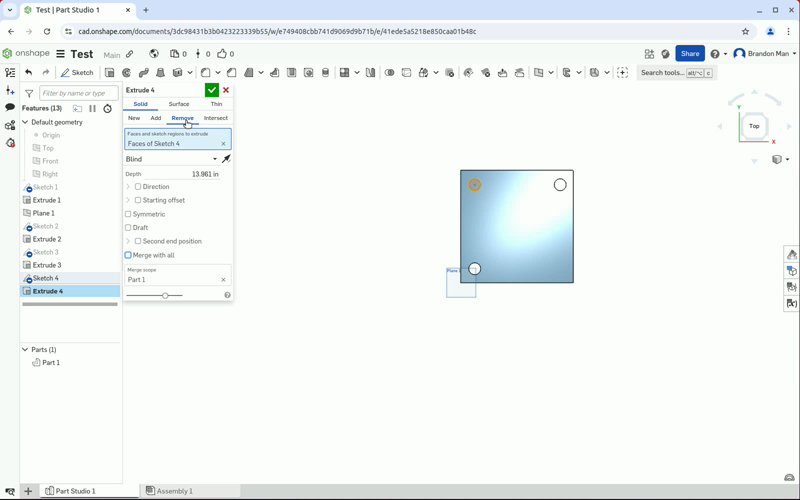
key(space)
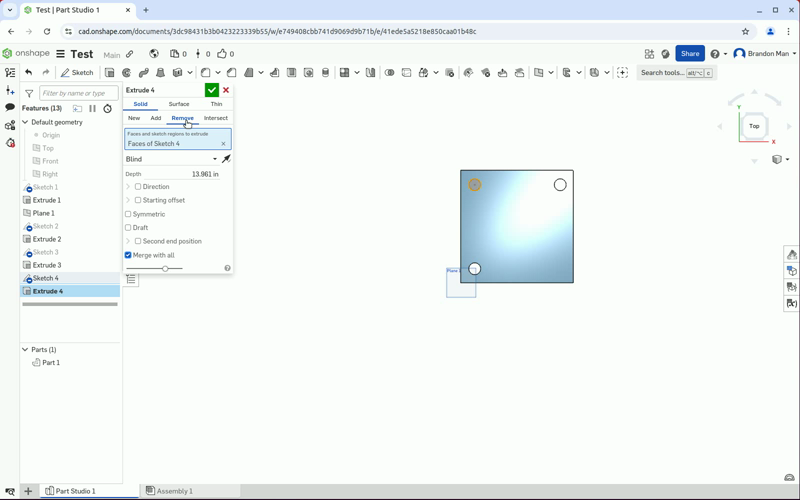
key(enter)
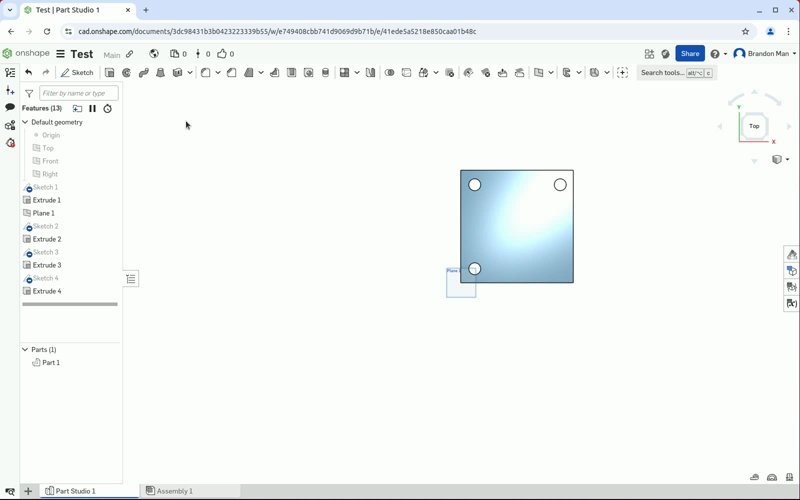
key(shift+h)
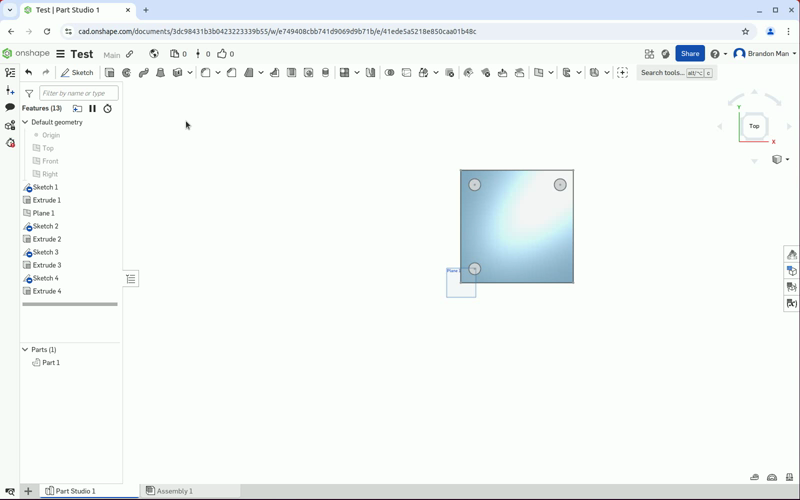
key(shift+h)
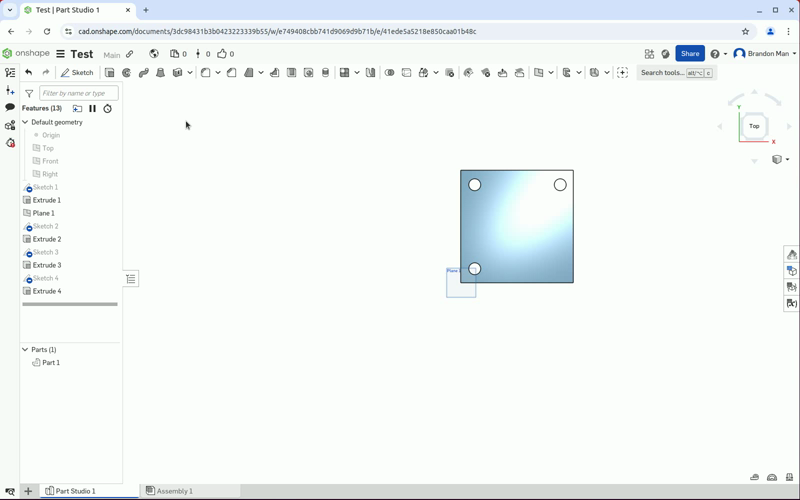
mouse_move(73, 189)
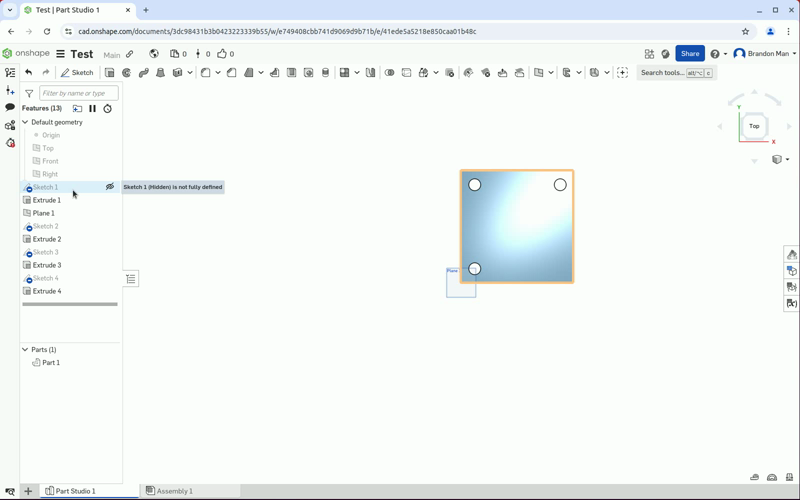
click(73, 189)
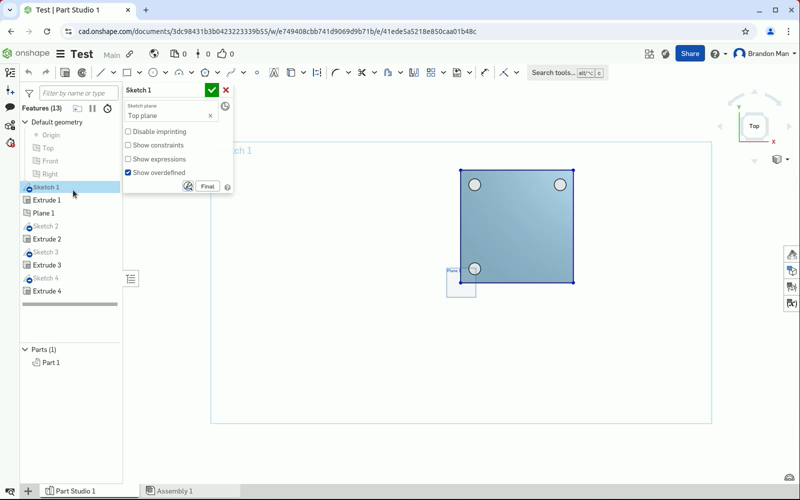
mouse_move(229, 92)
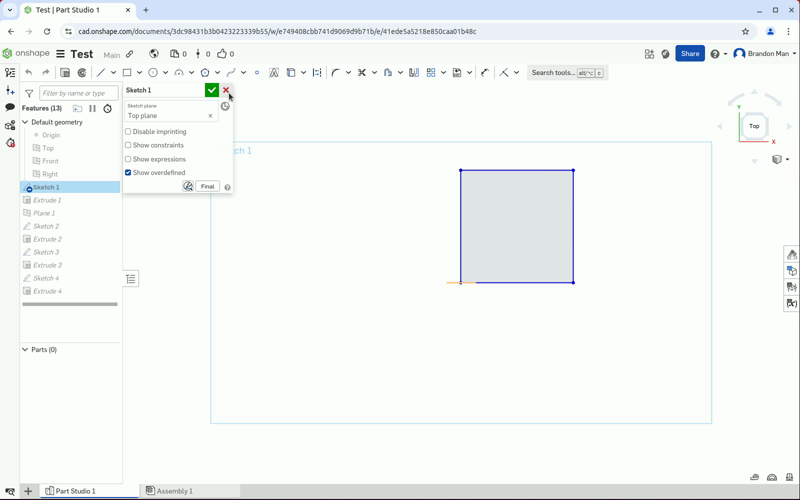
click(229, 92)
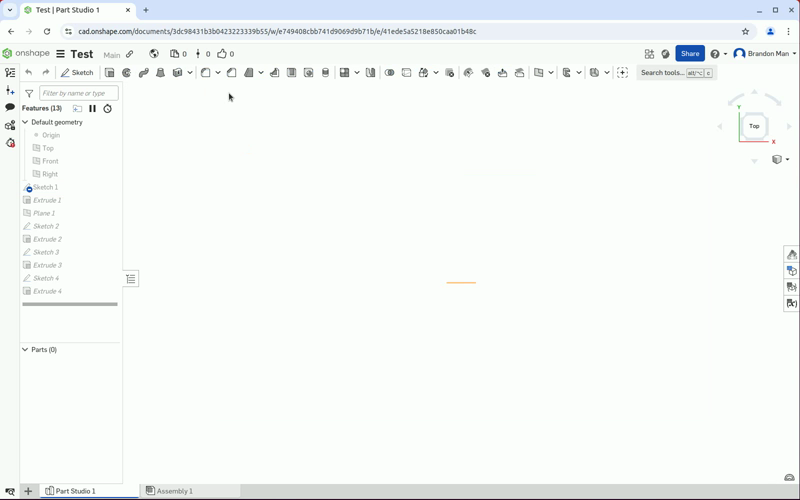
key(shift+s)
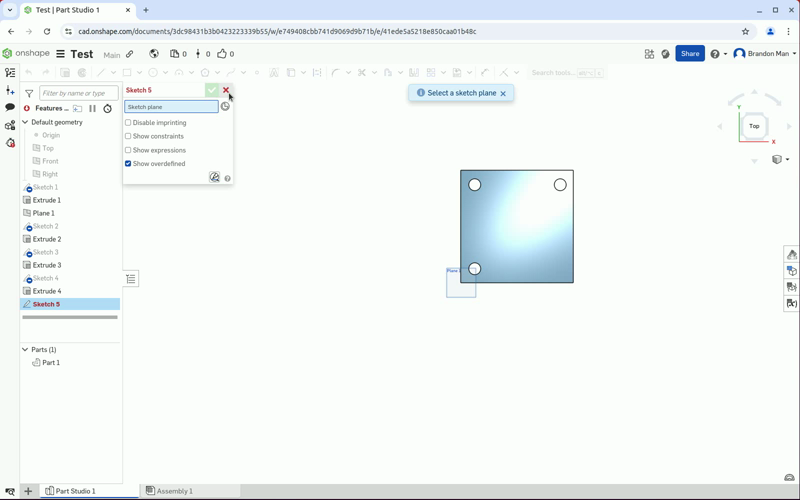
mouse_move(73, 215)
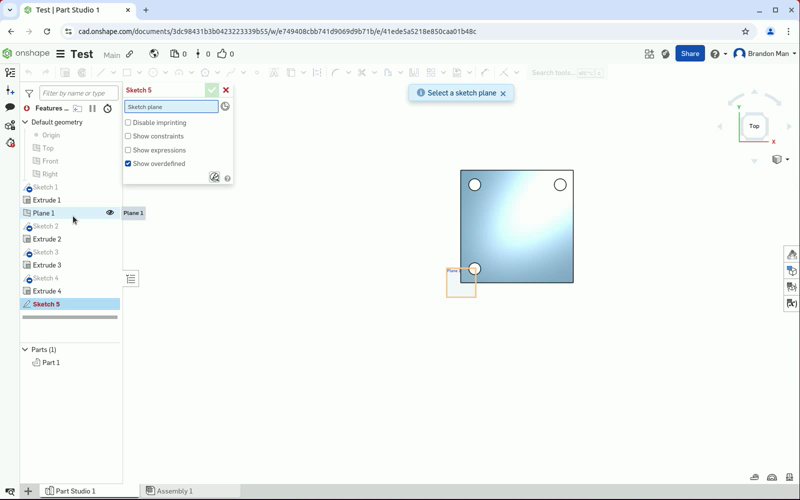
click(73, 215)
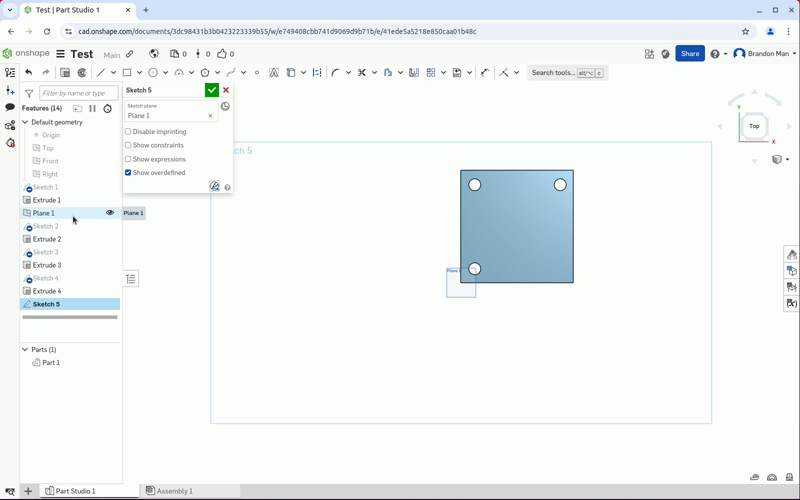
mouse_move(73, 352)
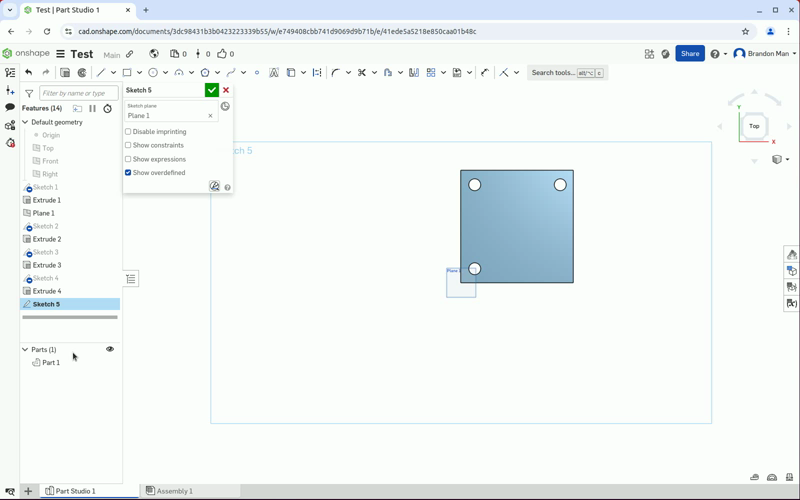
key(y)
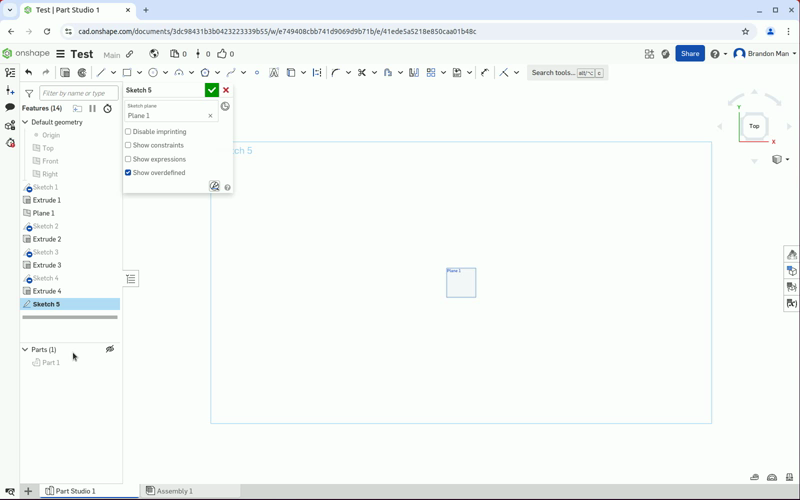
key(c)
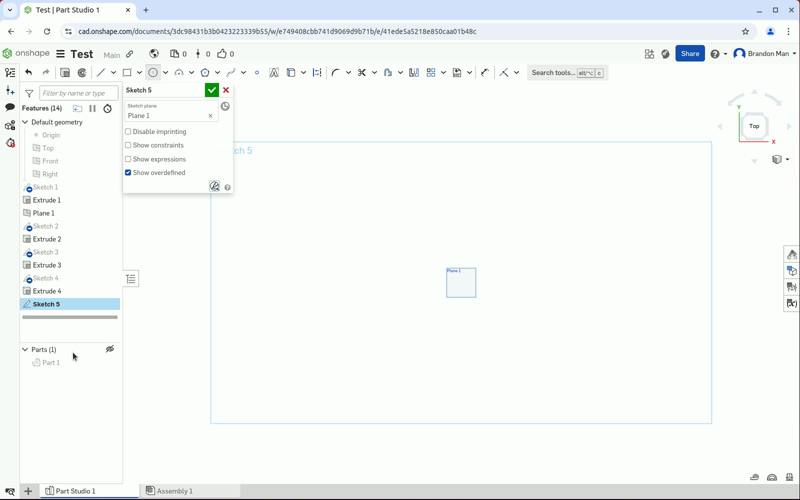
key_down(shift)
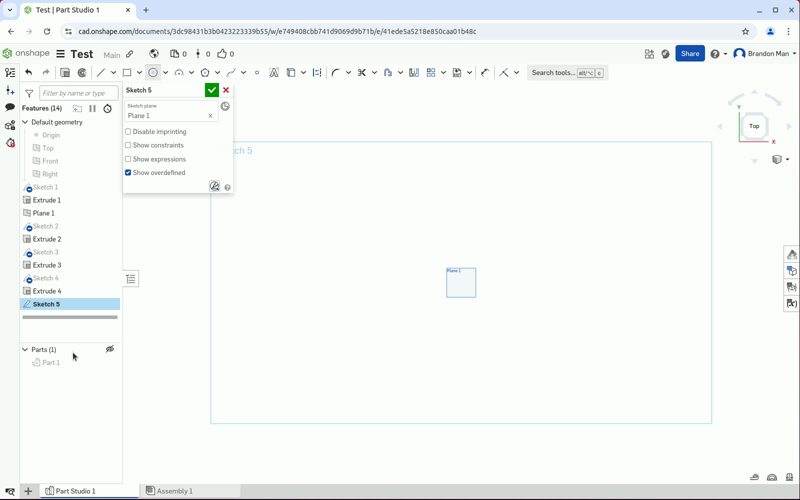
mouse_move(560, 268)
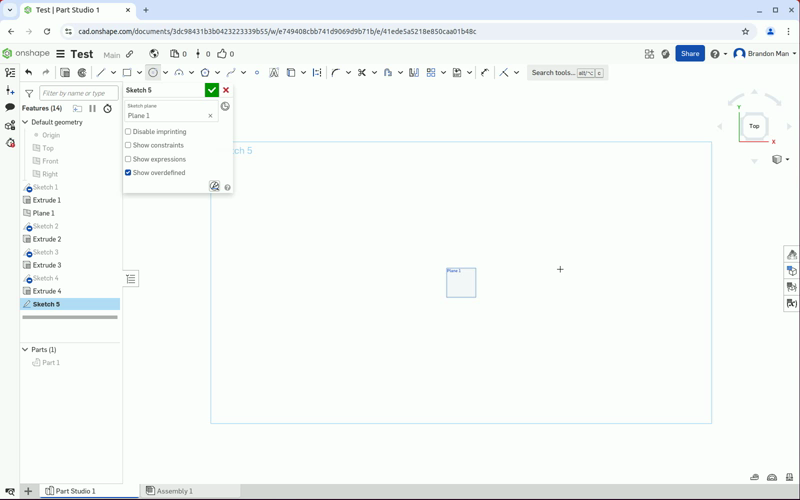
click(560, 268)
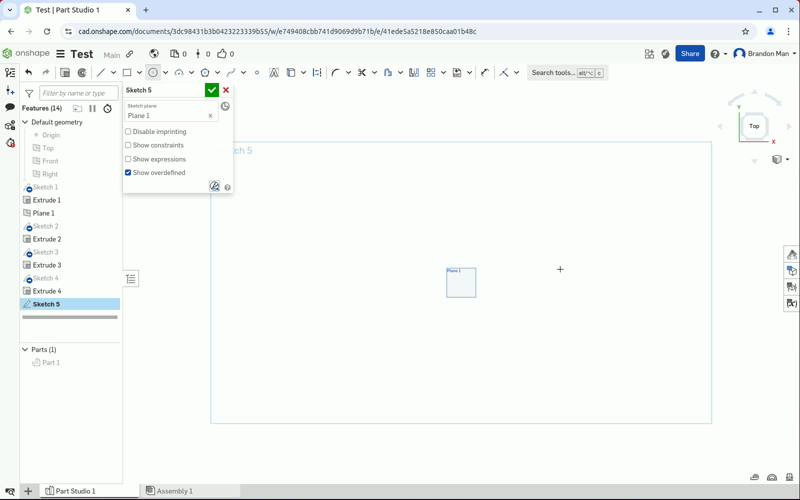
key_up(shift)
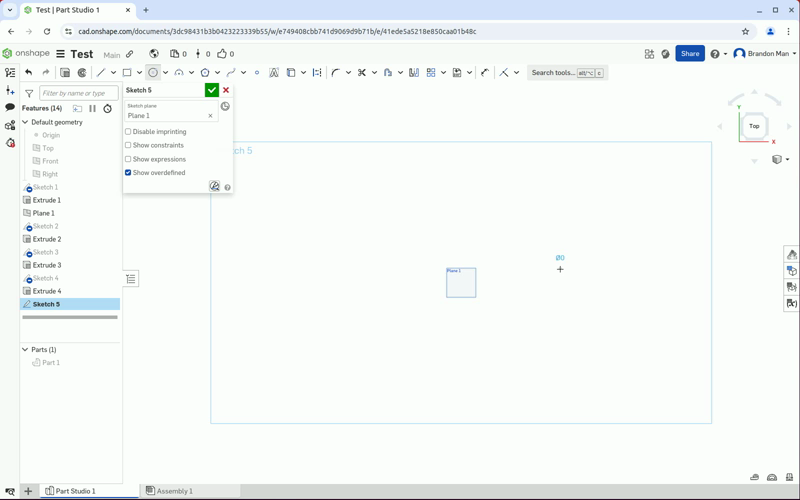
mouse_move(566, 268)
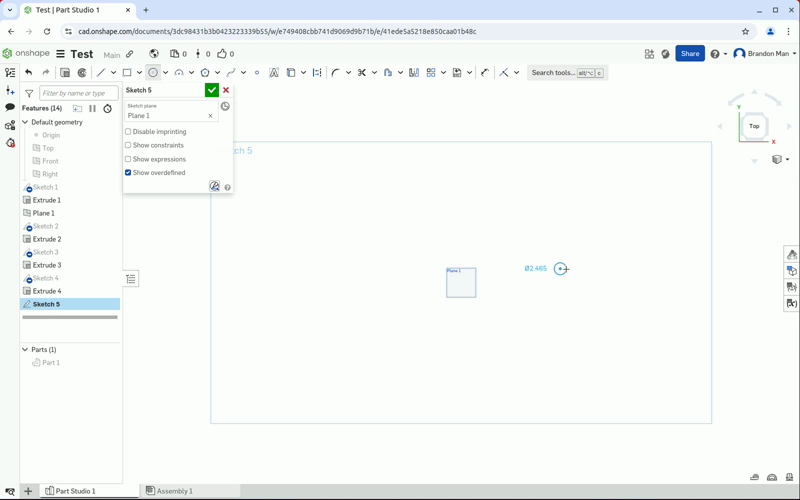
click(566, 268)
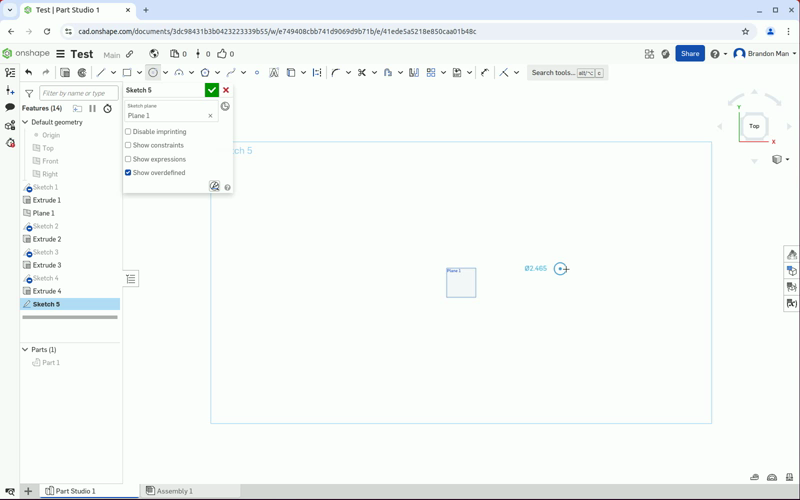
key(esc)
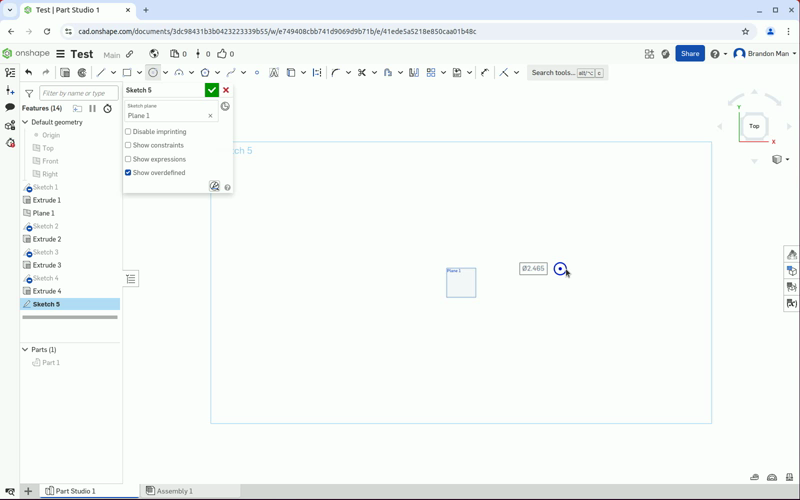
mouse_move(557, 271)
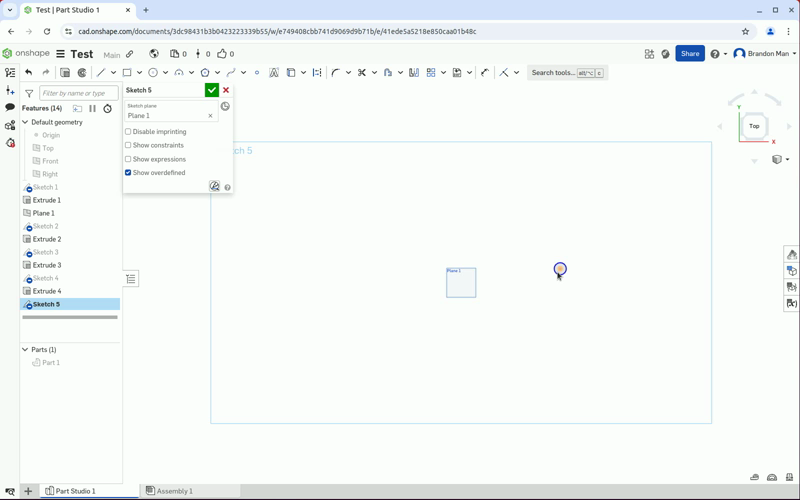
scroll(6)
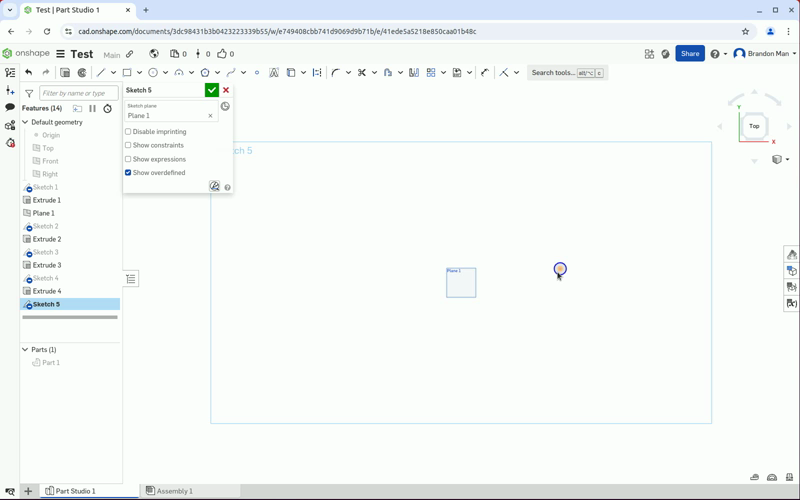
scroll(6)
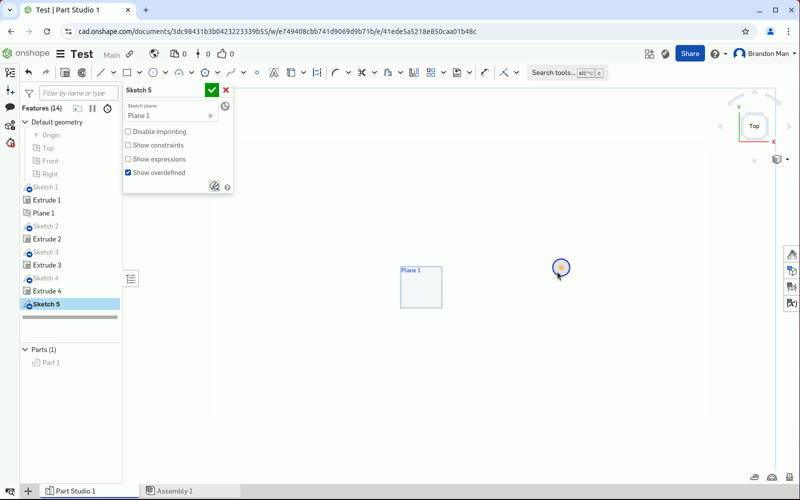
scroll(6)
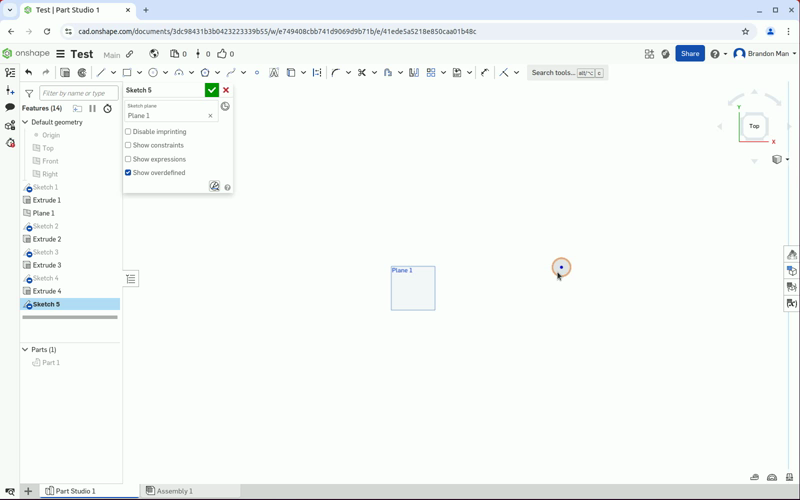
scroll(6)
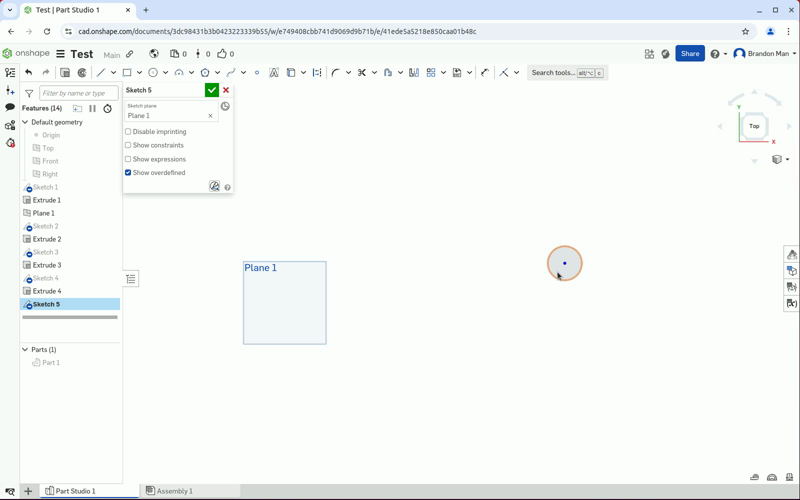
scroll(6)
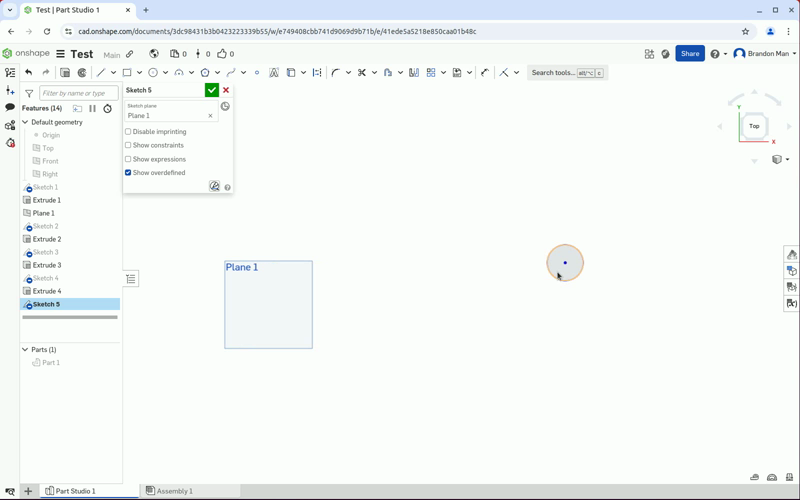
scroll(6)
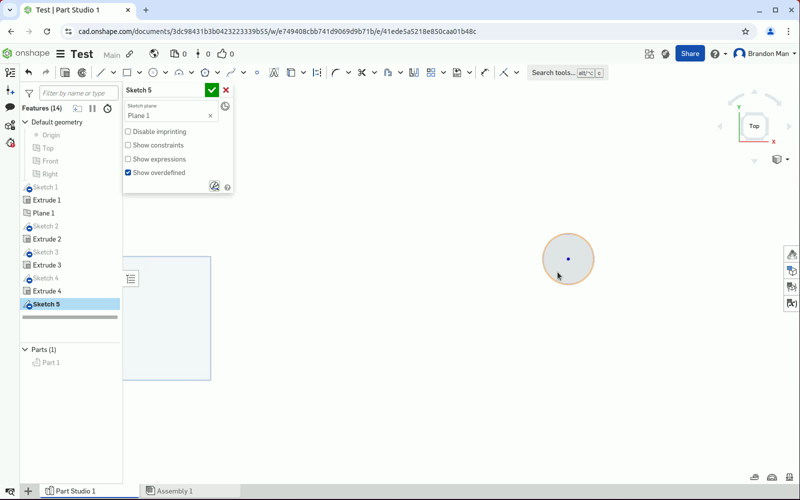
scroll(6)
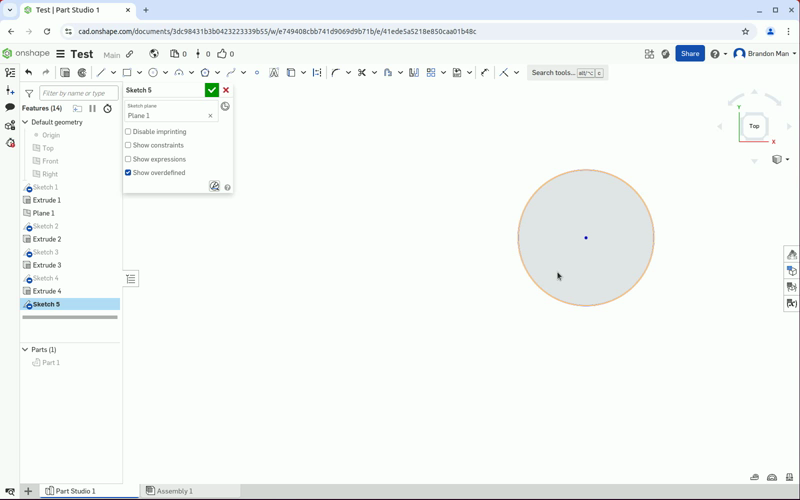
click(557, 271)
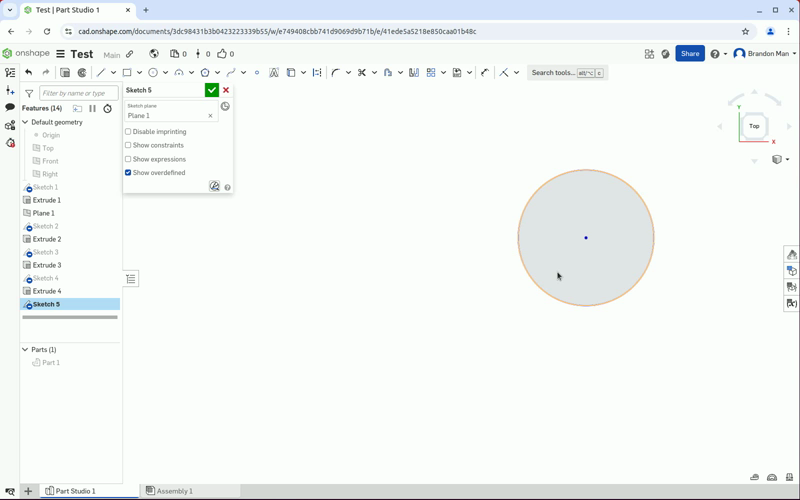
scroll(-6)
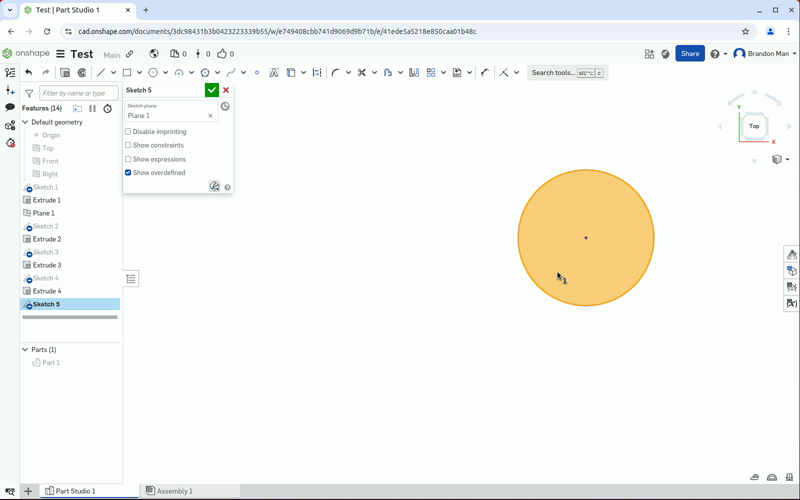
scroll(-6)
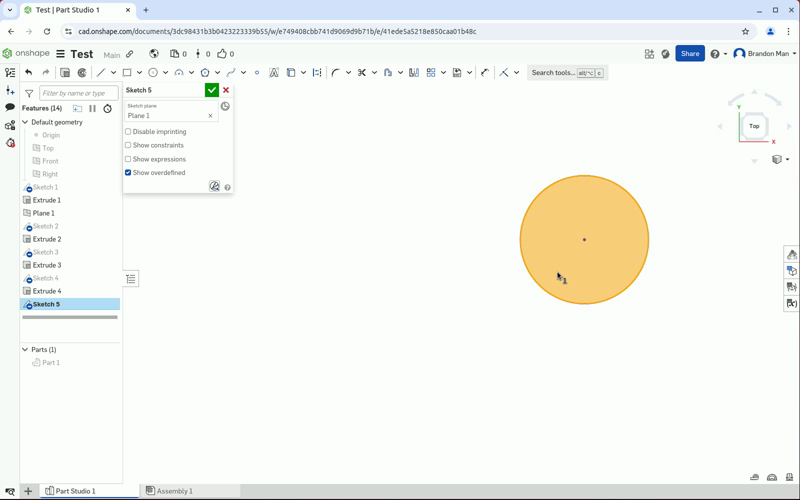
scroll(-6)
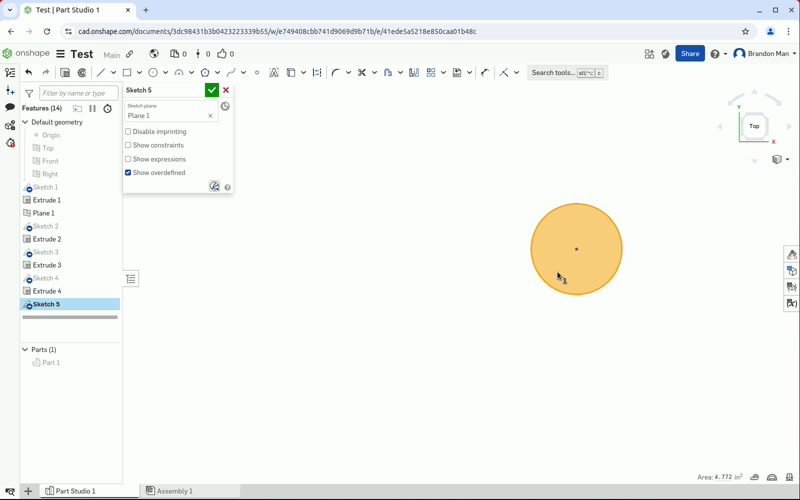
scroll(-6)
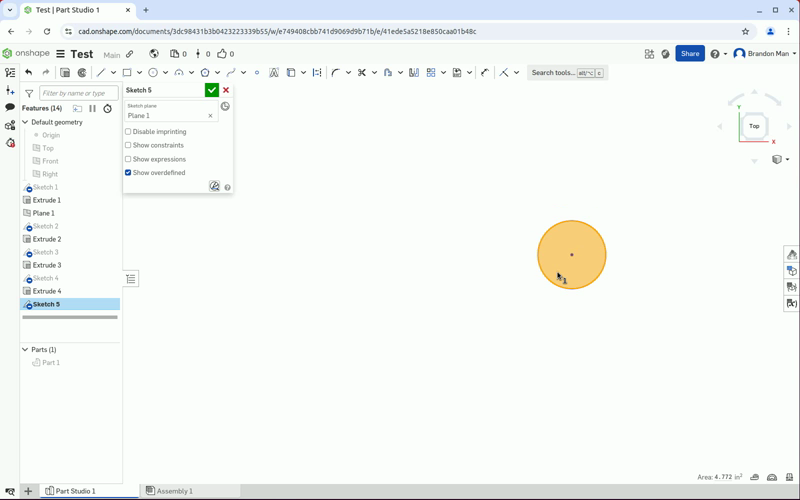
scroll(-6)
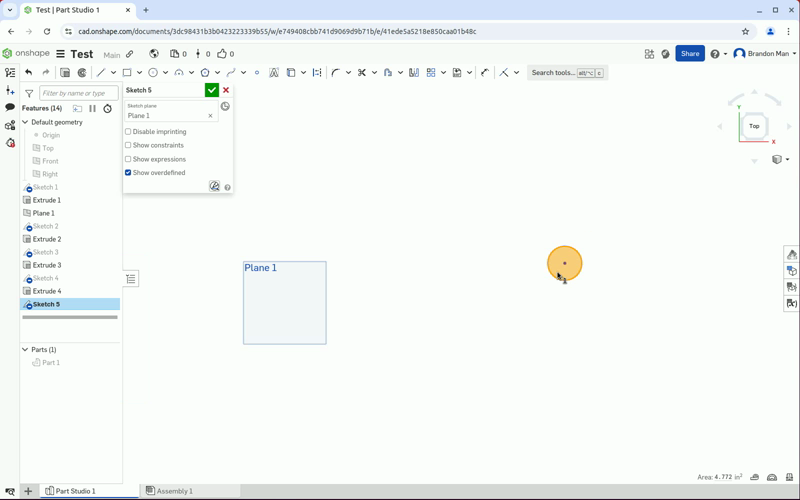
scroll(-6)
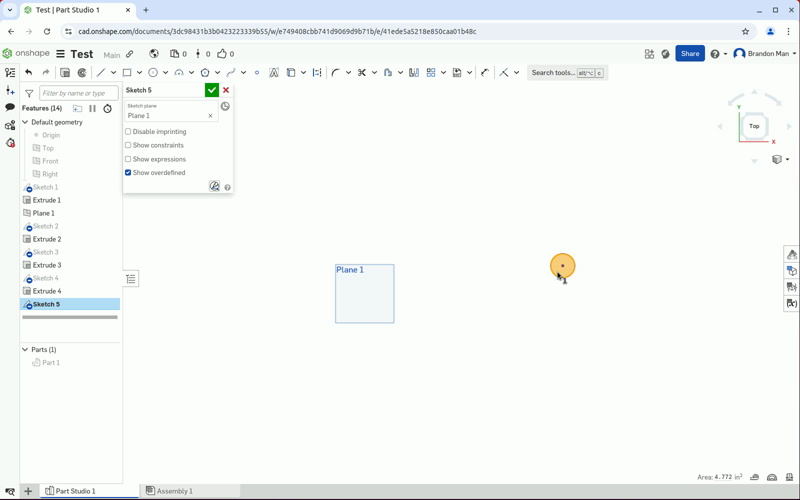
scroll(-6)
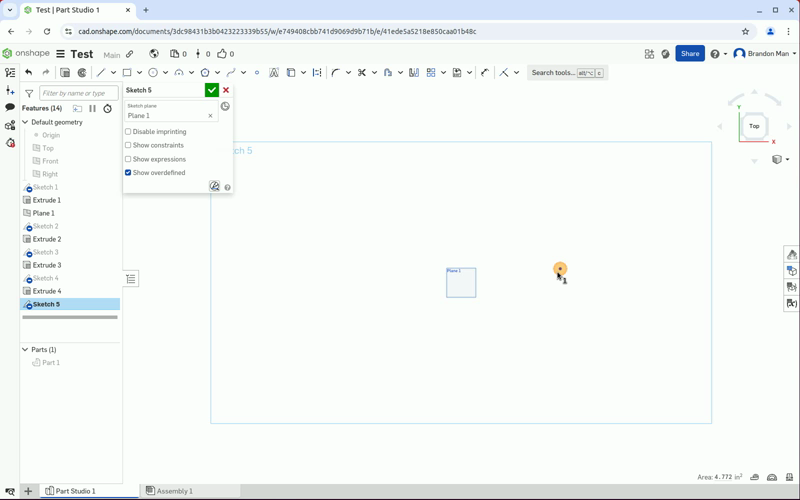
mouse_move(73, 352)
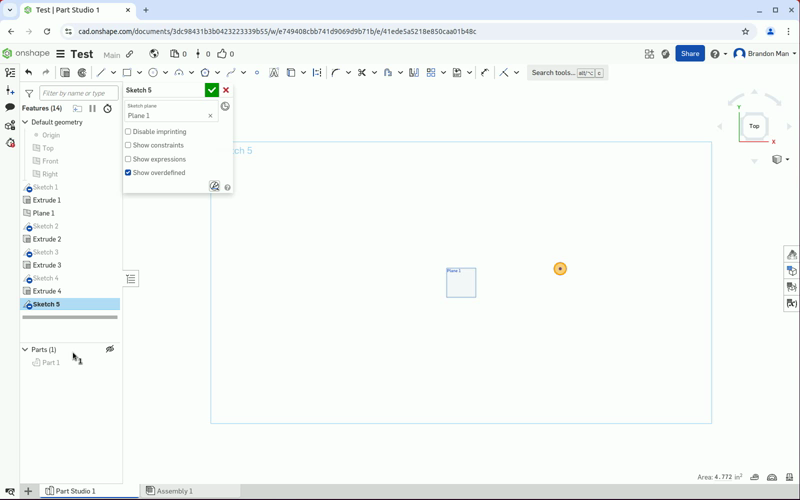
key(shift+y)
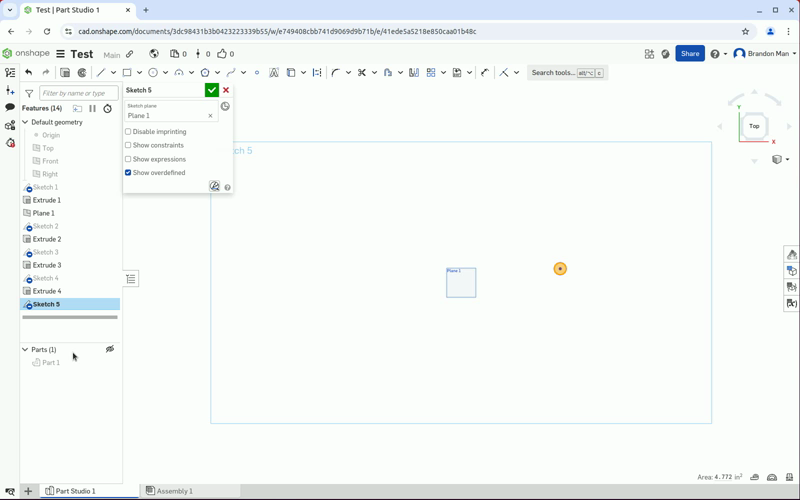
key(shift+e)
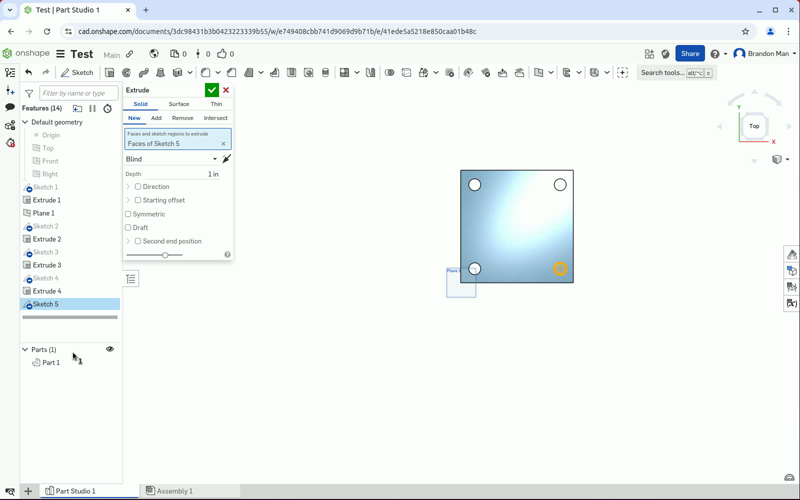
mouse_move(143, 106)
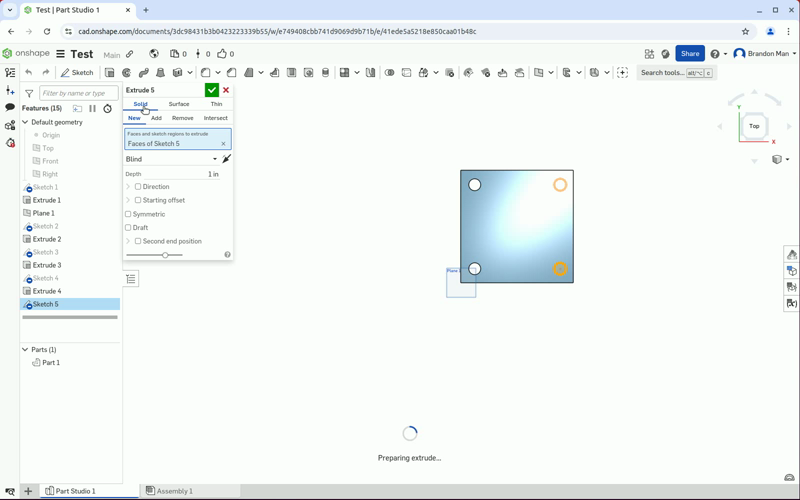
click(143, 106)
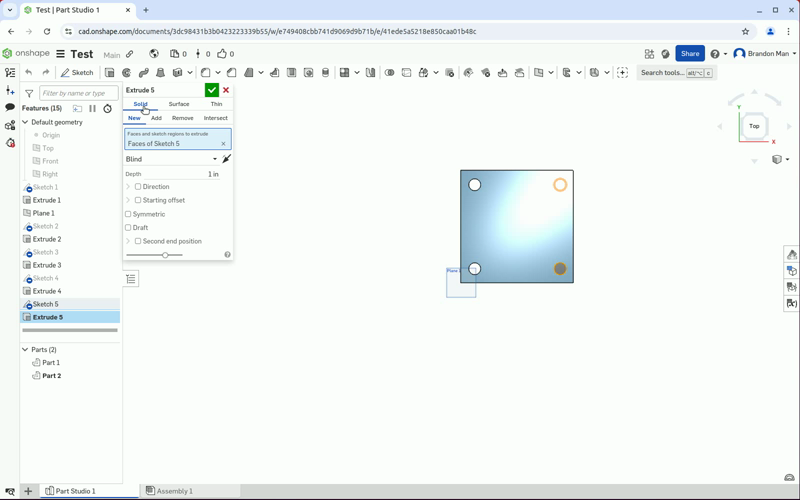
mouse_move(186, 120)
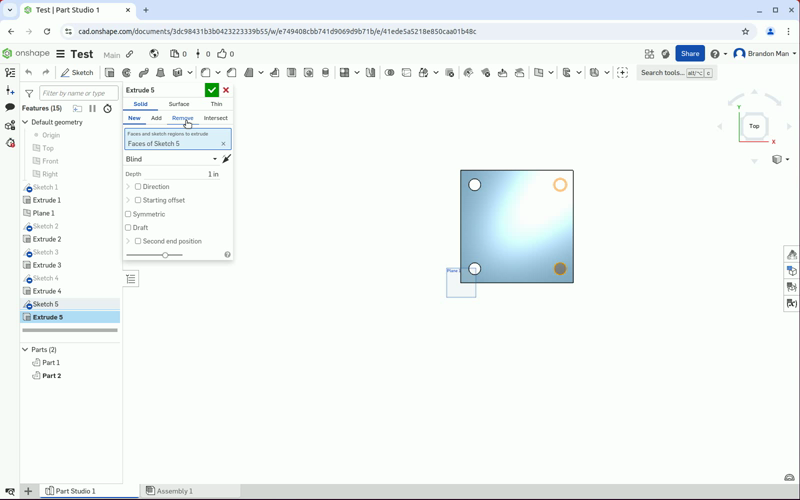
click(186, 120)
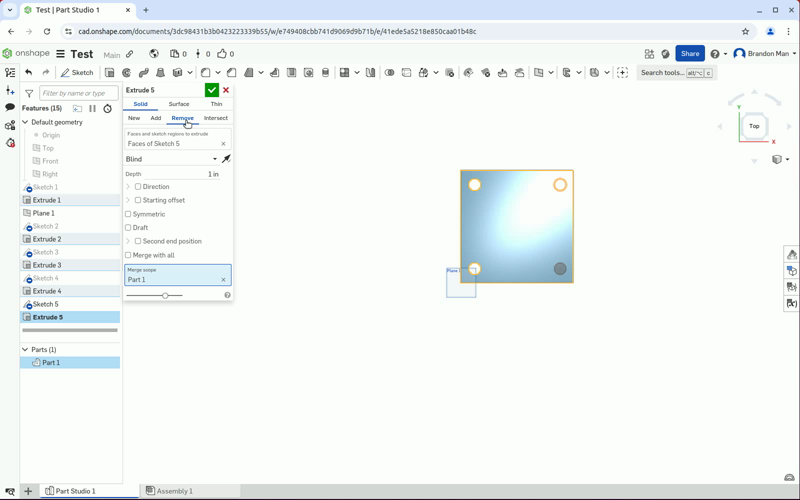
key(tab, 4)
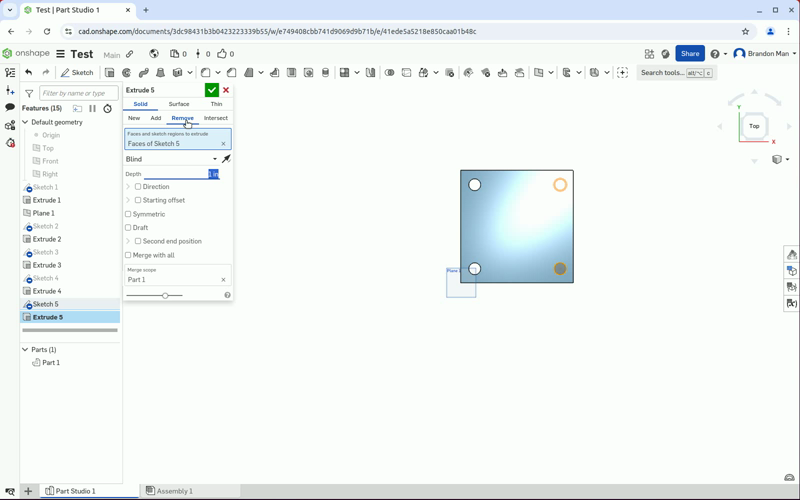
text(13.961)
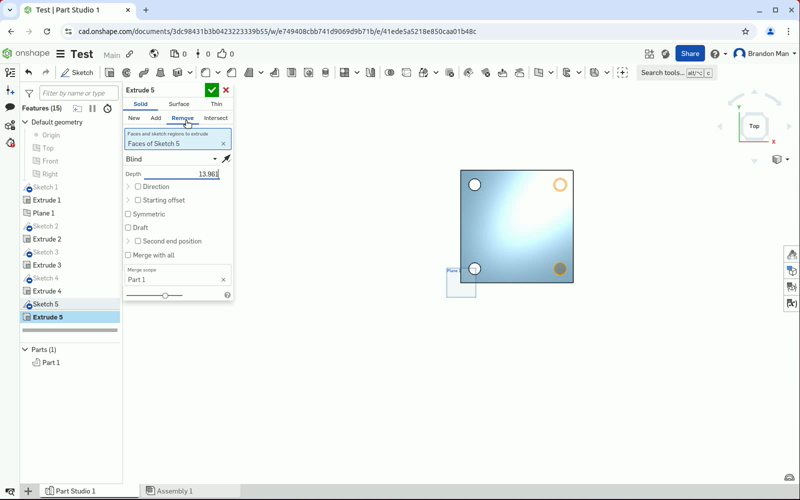
key(tab, 6)
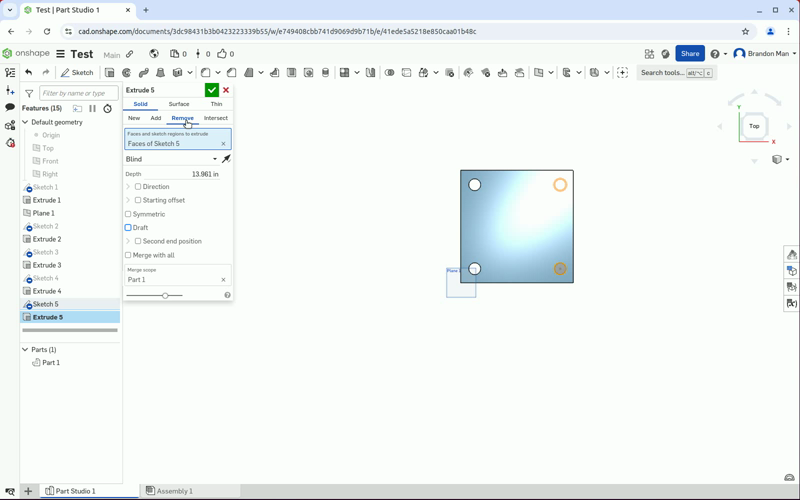
key(space)
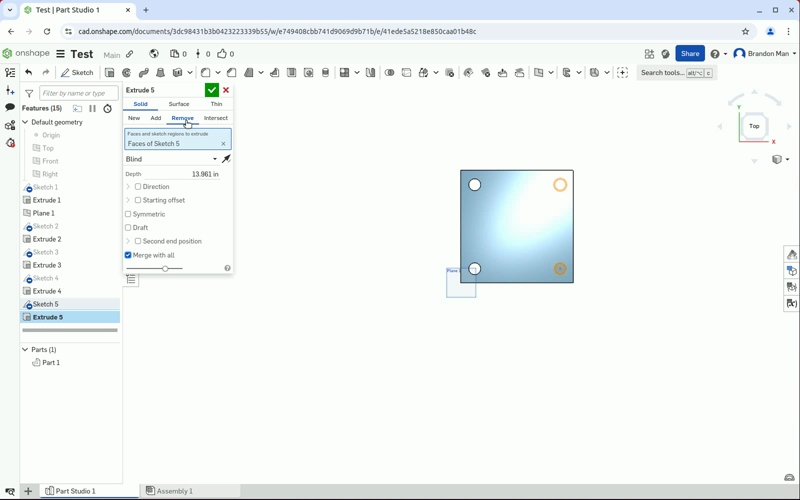
key(enter)
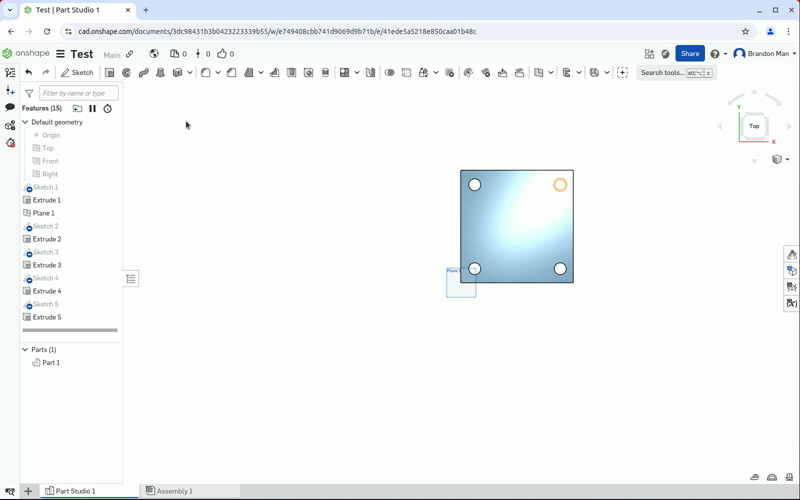
key(shift+h)
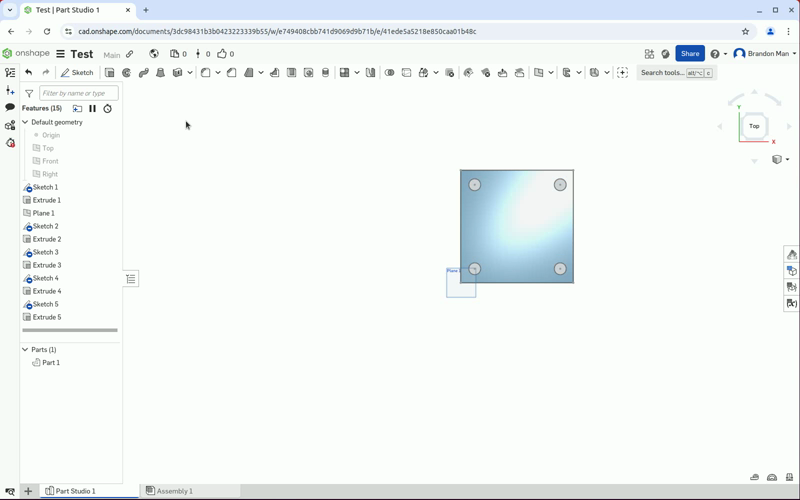
key(shift+h)
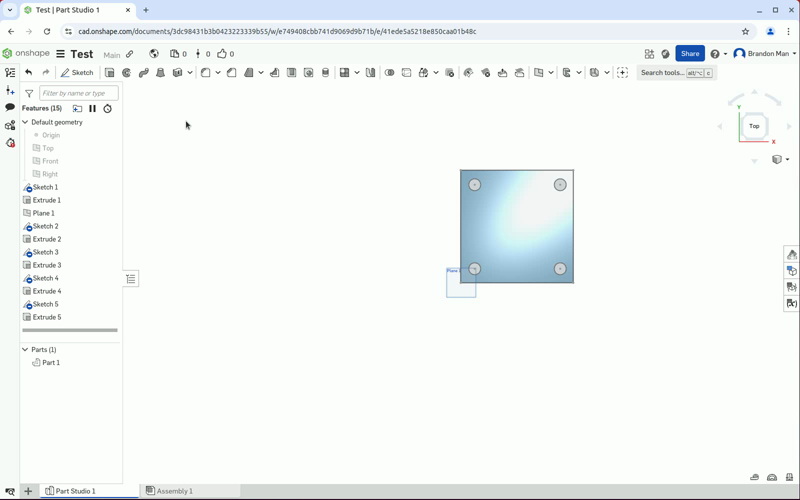
key(shift+7)
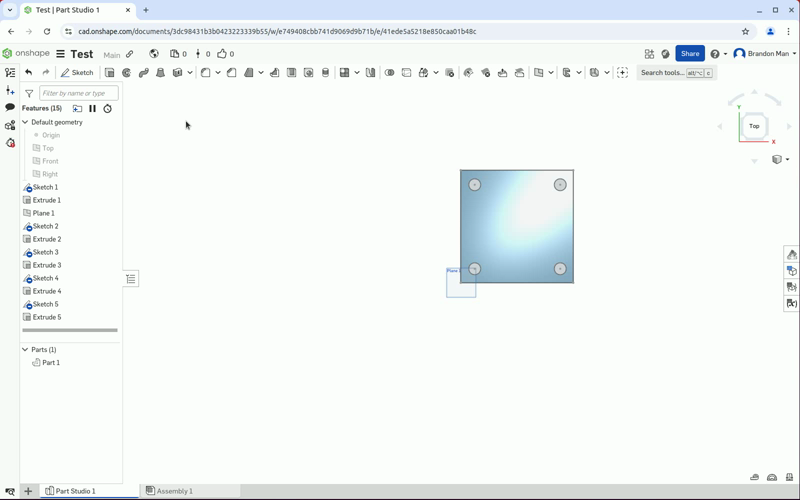
key(up, 3)
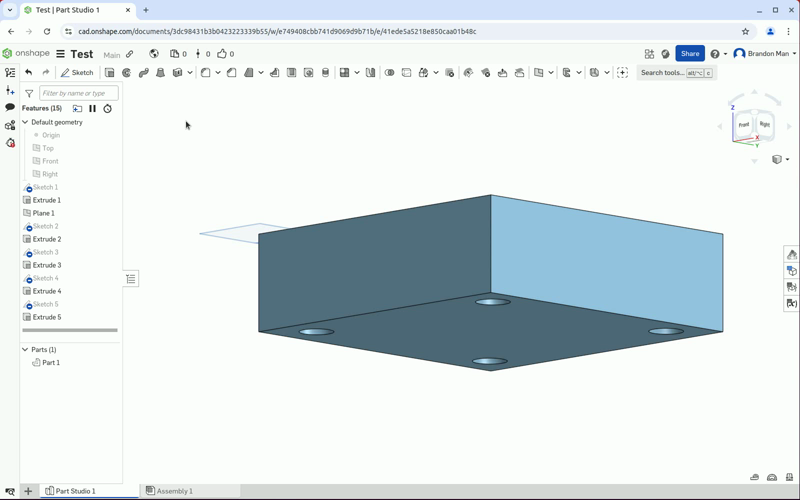
key(left, 3)
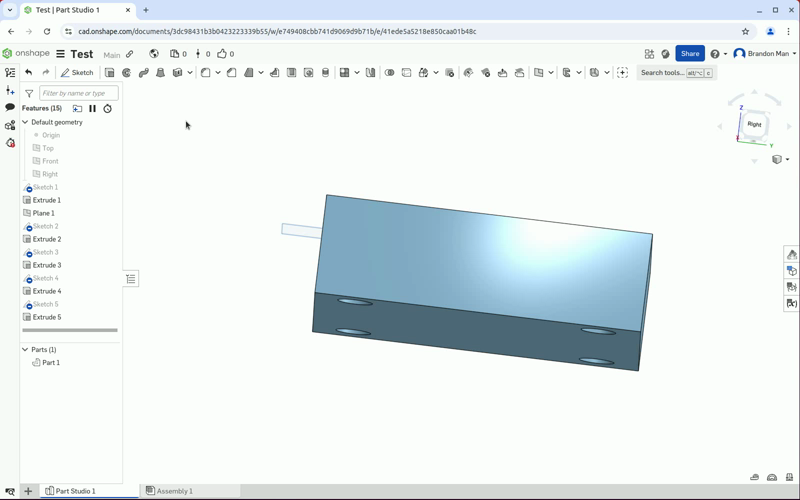
key(right, 3)
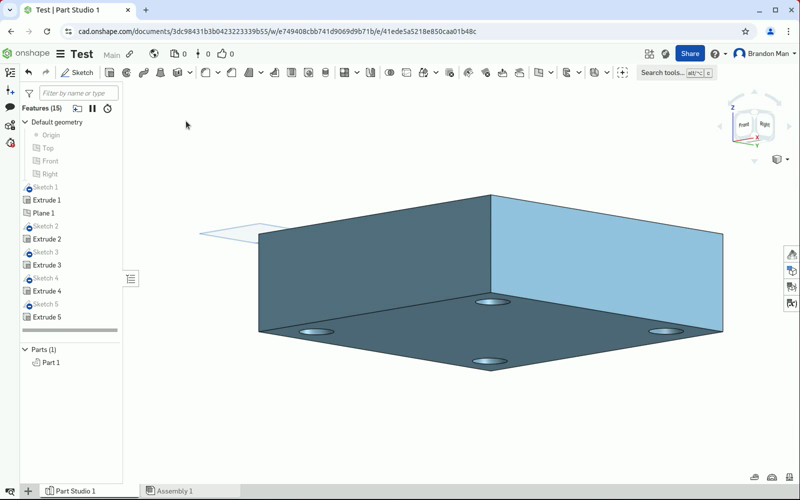
key(down, 3)
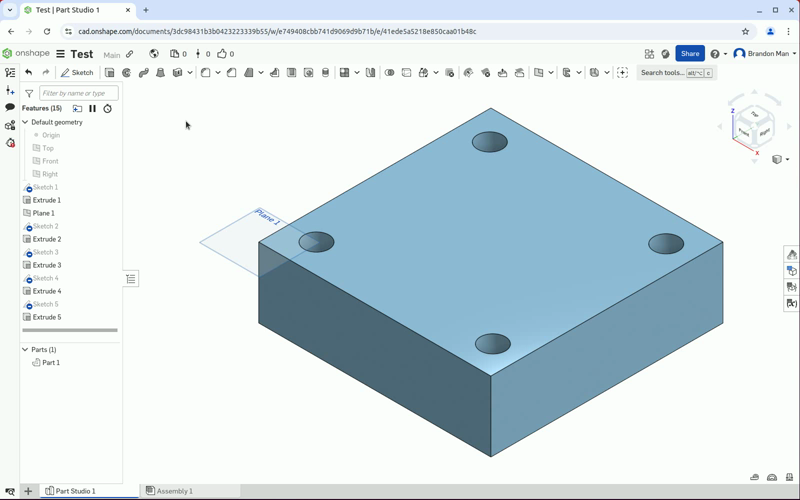
mouse_move(73, 189)
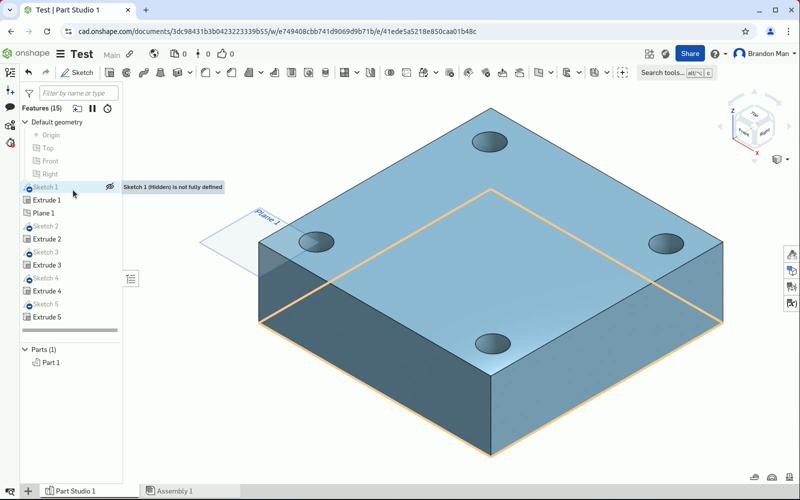
click(73, 189)